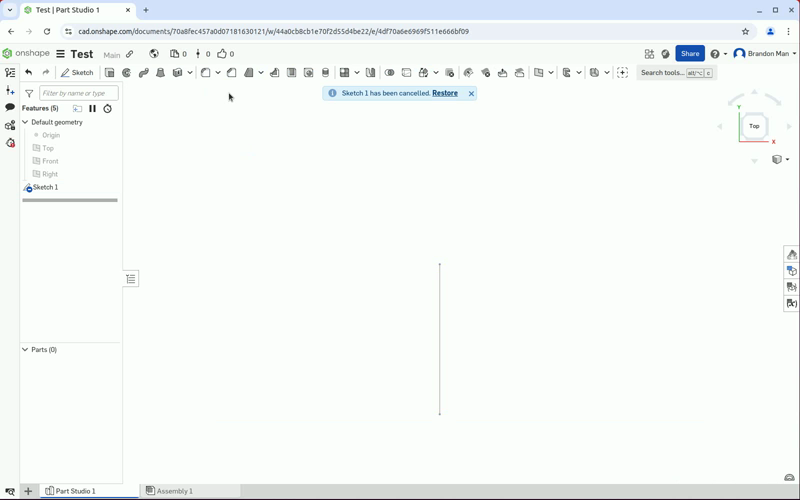
key(shift+h)
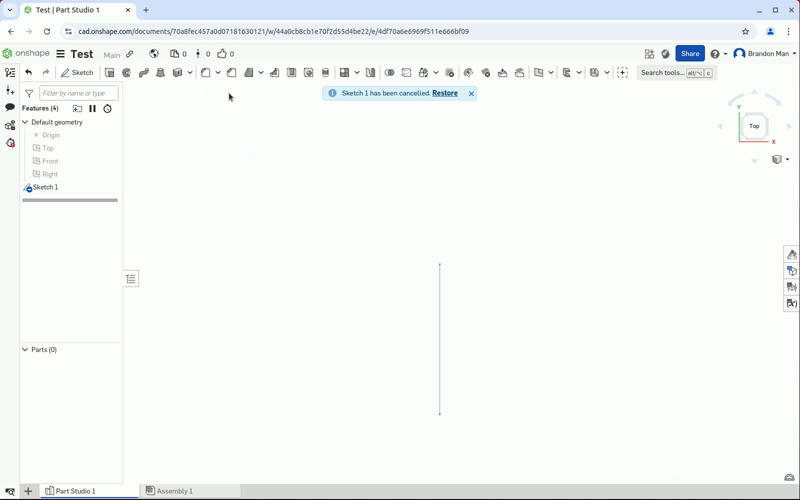
key(shift+s)
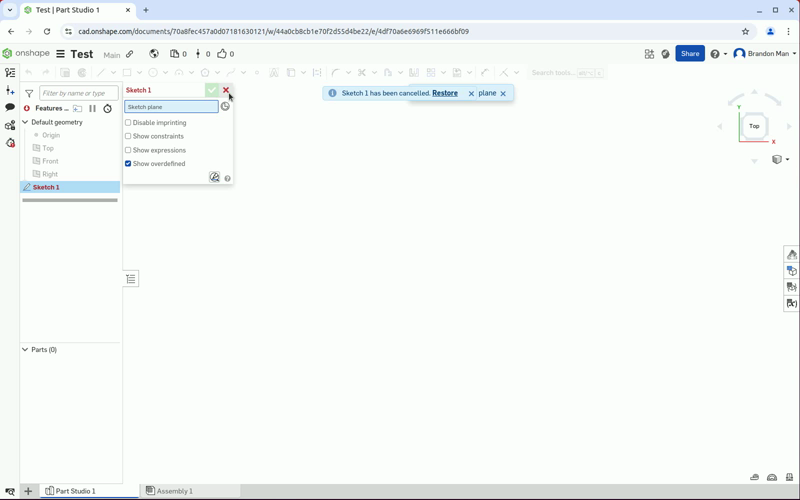
mouse_move(73, 150)
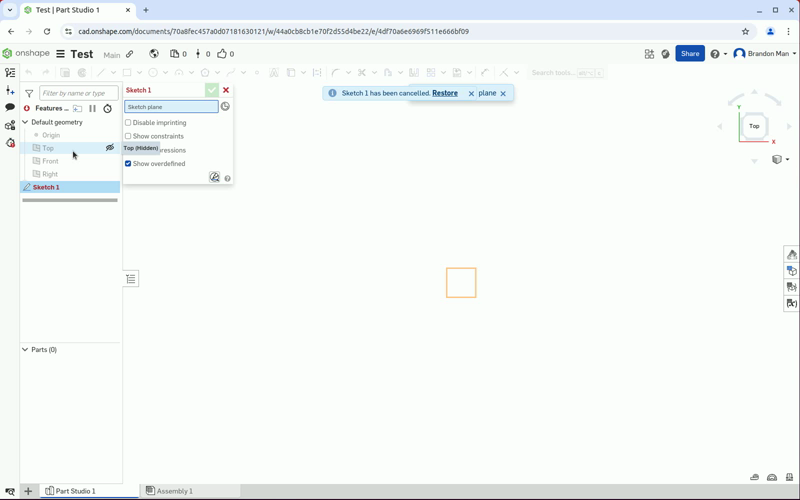
click(73, 150)
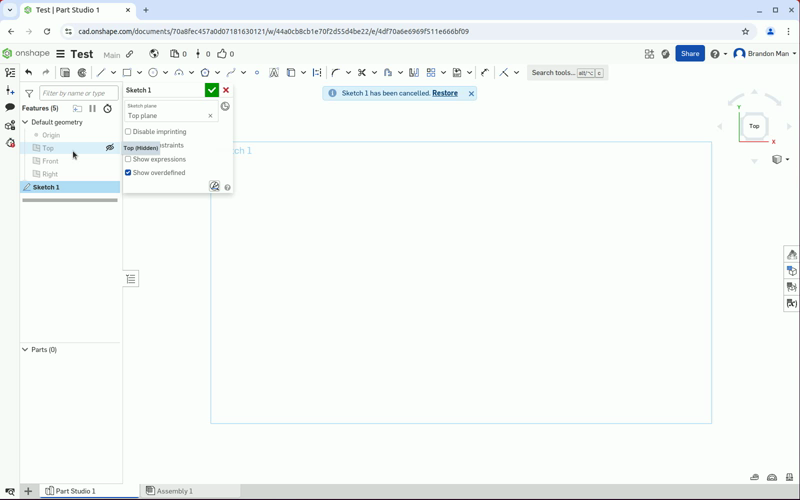
mouse_move(73, 352)
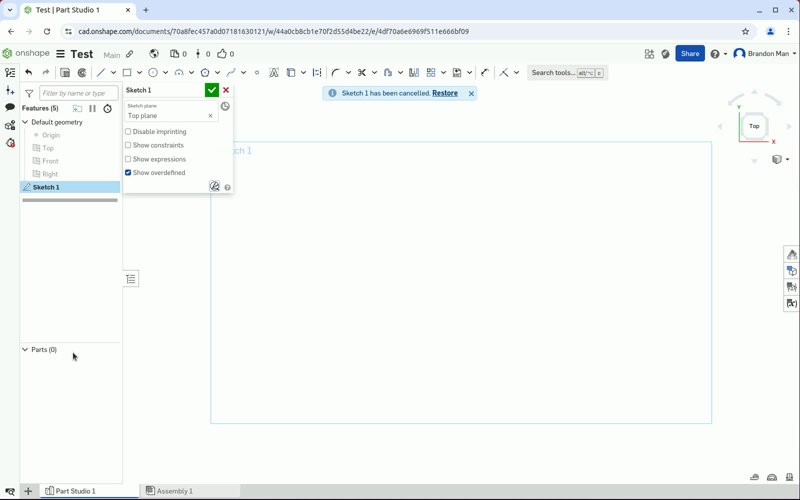
key(y)
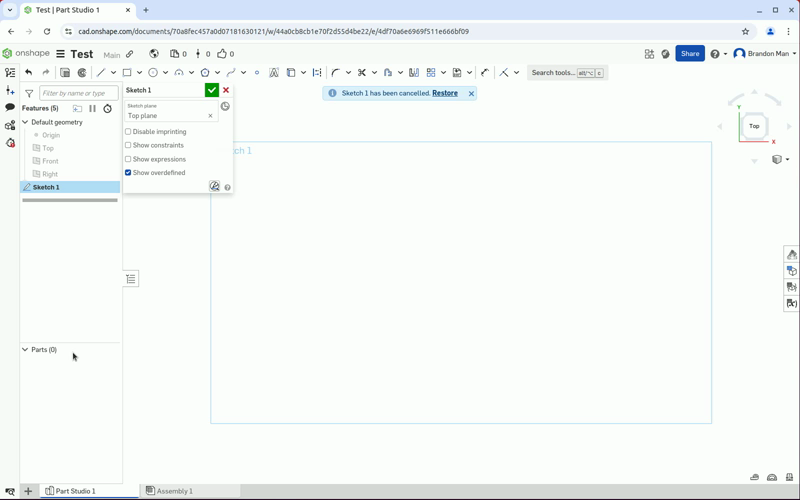
key(c)
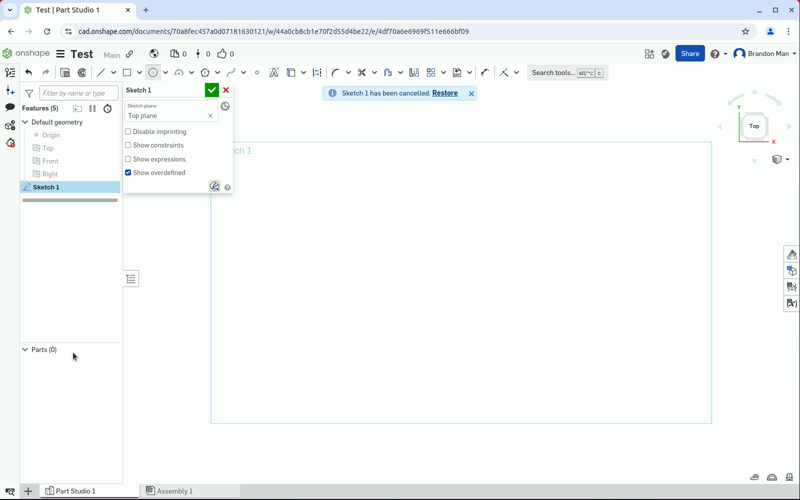
key_down(shift)
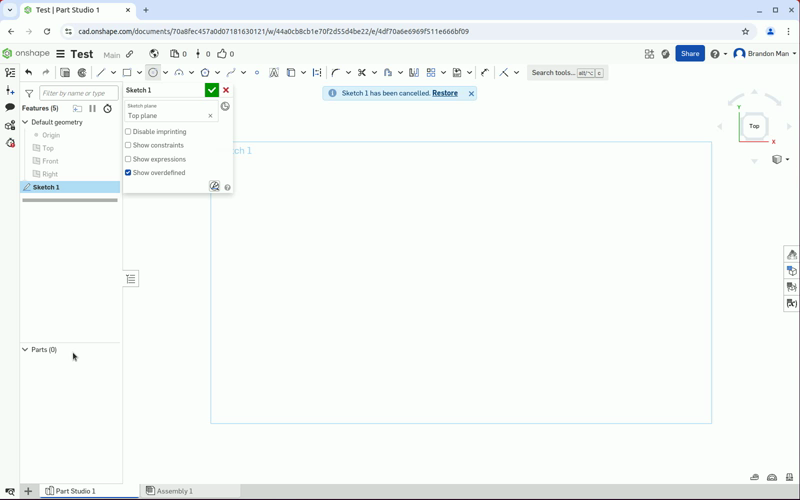
mouse_move(461, 282)
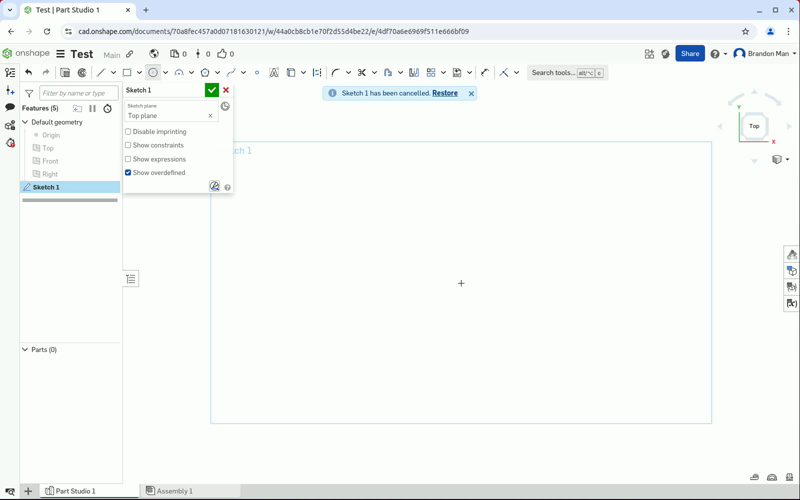
click(461, 282)
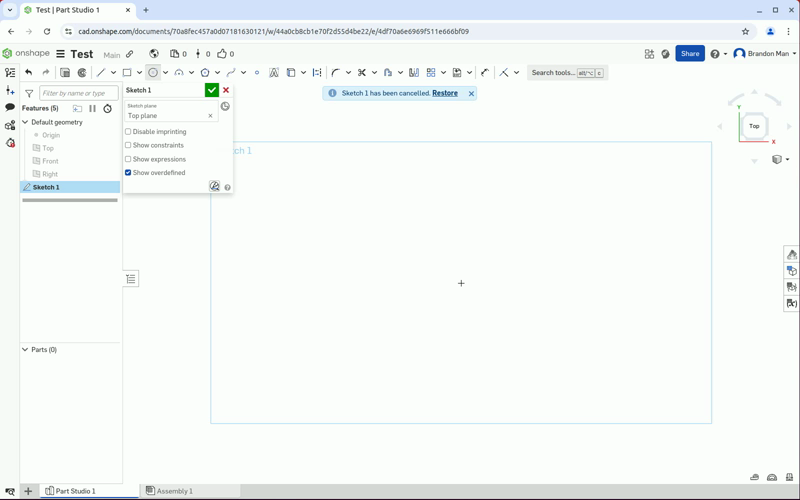
key_up(shift)
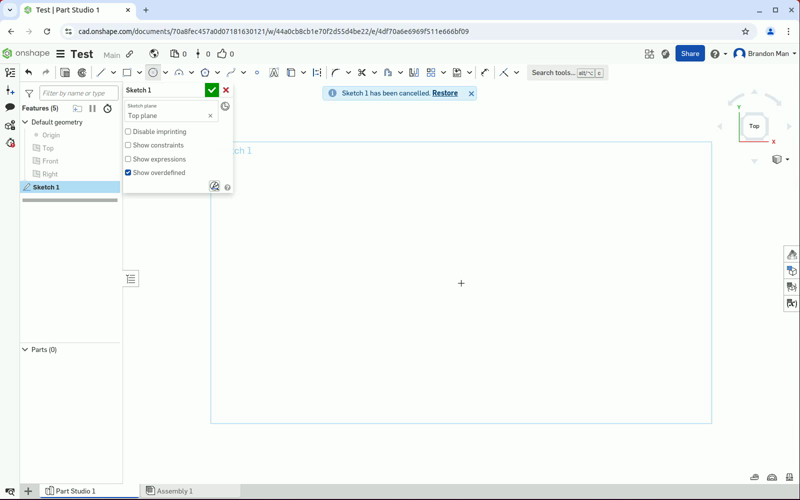
mouse_move(574, 282)
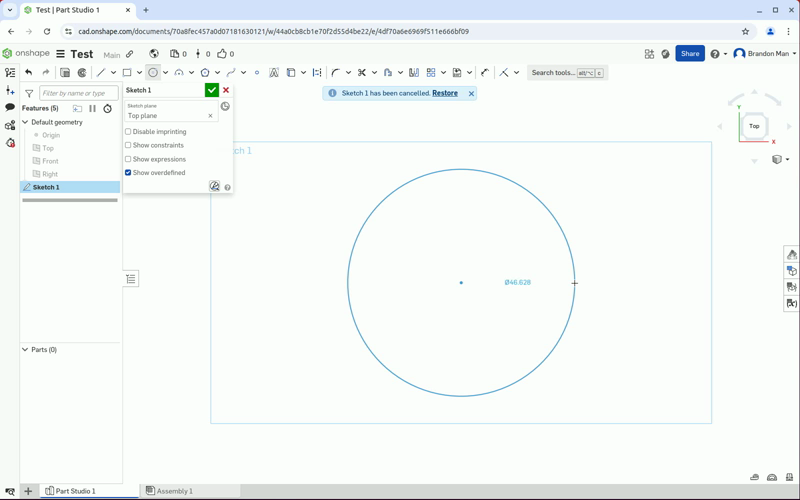
click(574, 282)
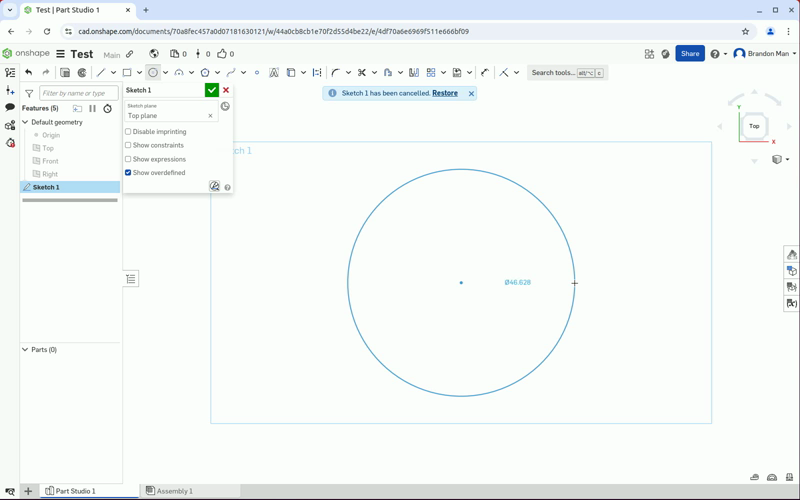
key(esc)
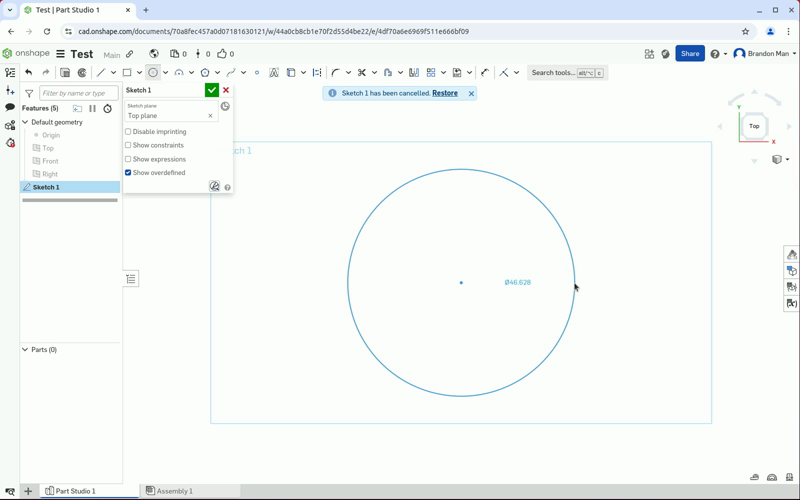
key(c)
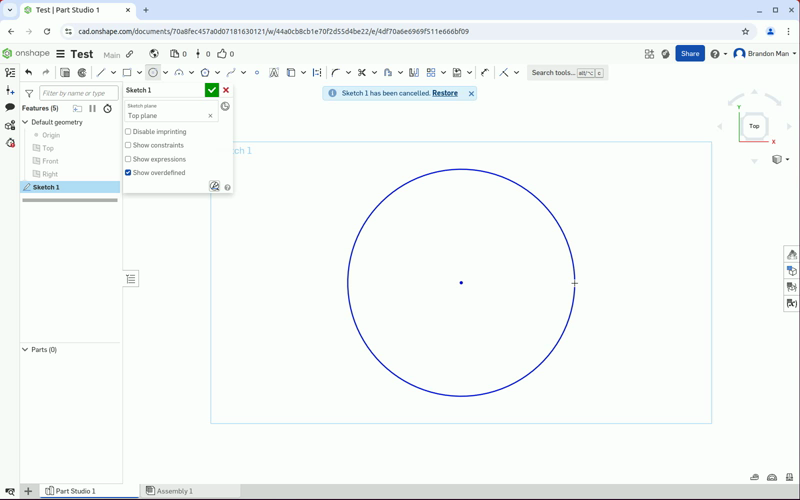
key_down(shift)
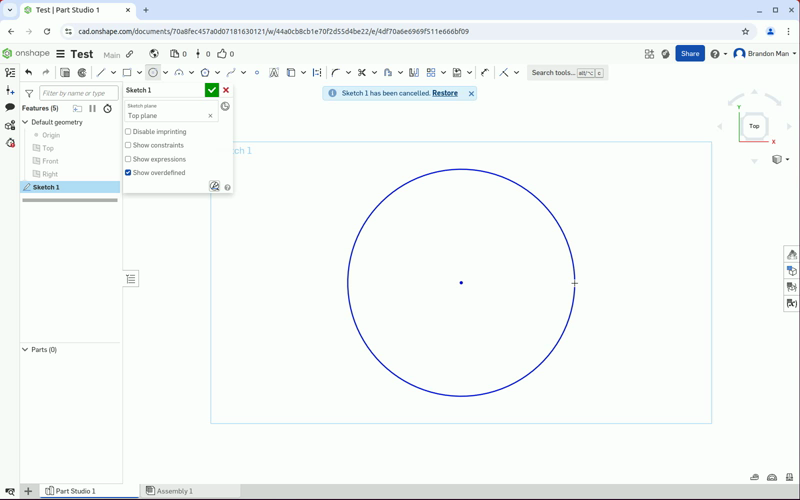
mouse_move(359, 299)
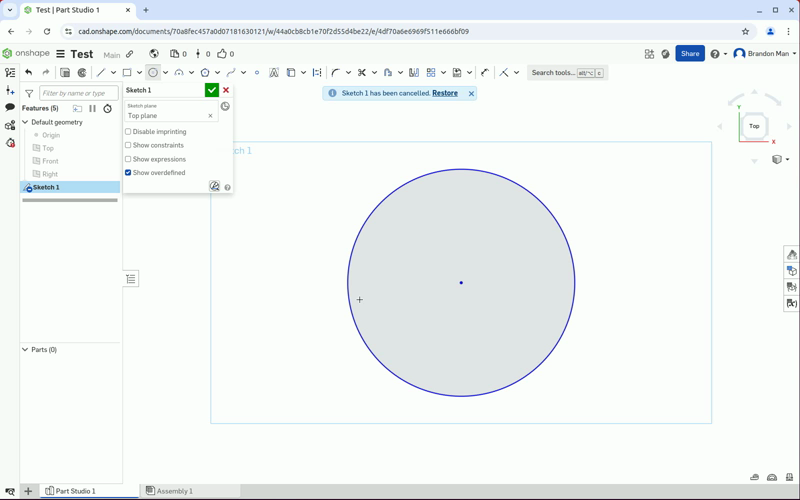
click(359, 299)
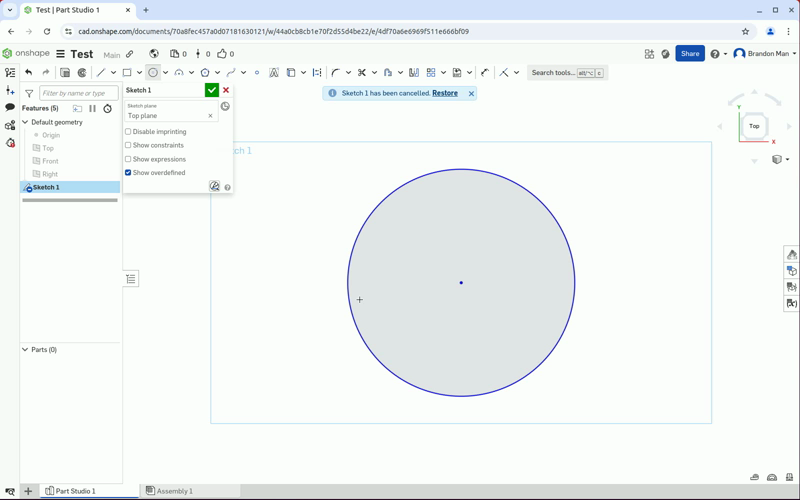
key_up(shift)
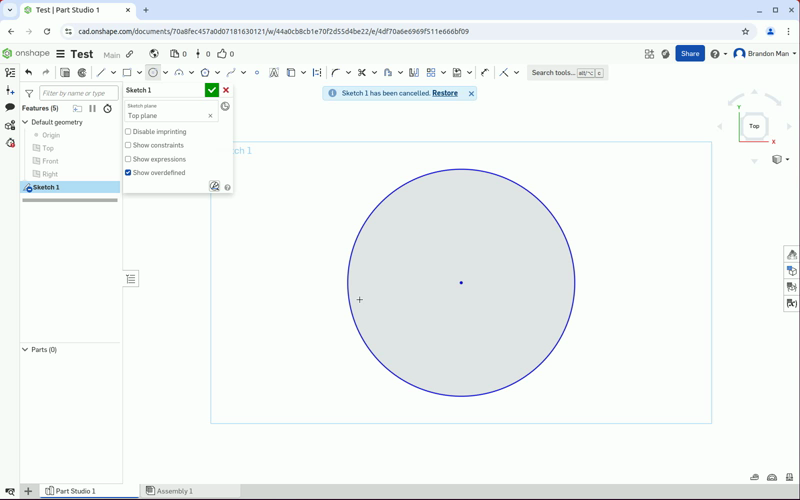
mouse_move(364, 299)
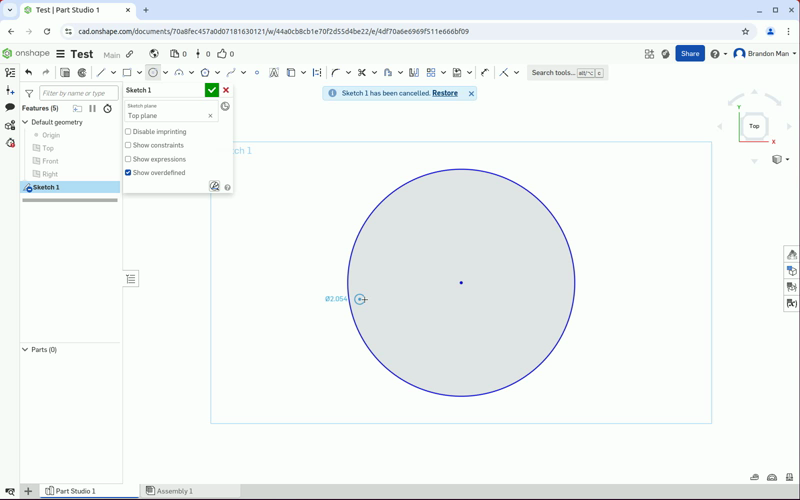
click(364, 299)
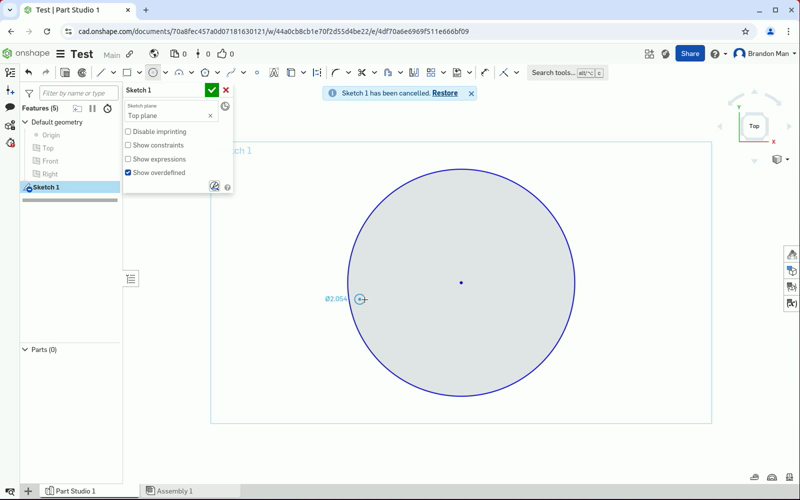
key(esc)
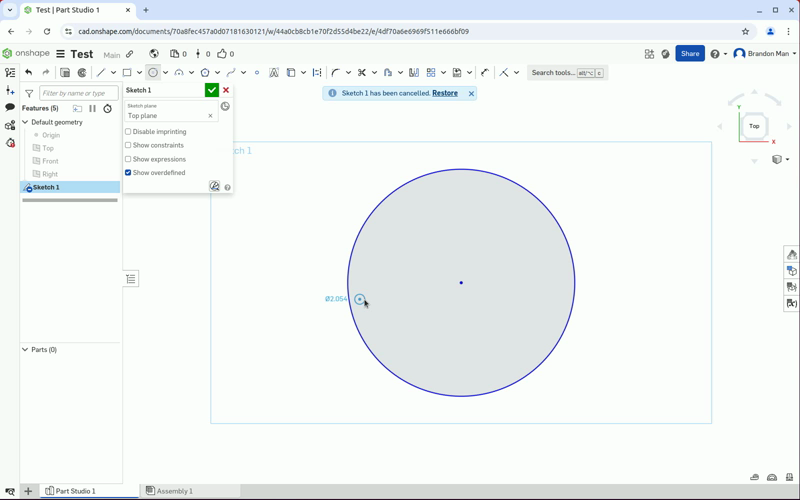
key(c)
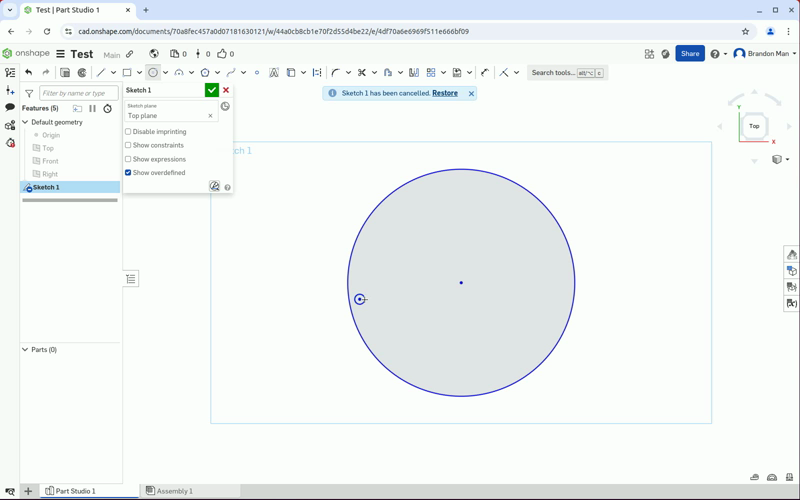
key_down(shift)
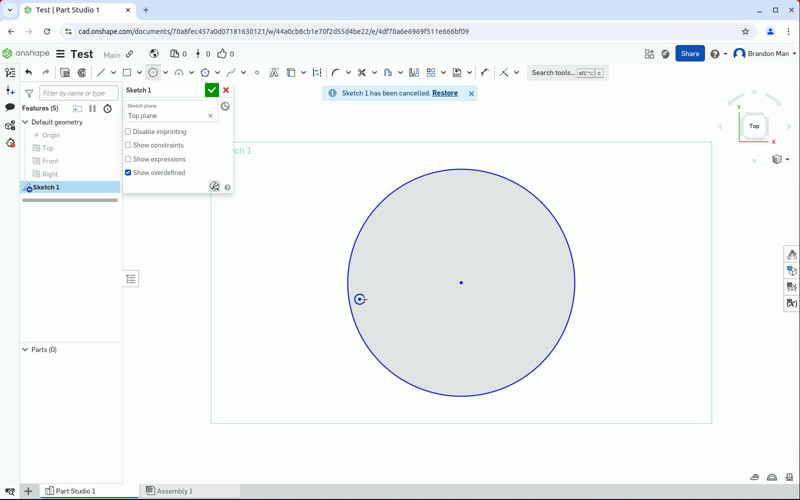
mouse_move(480, 202)
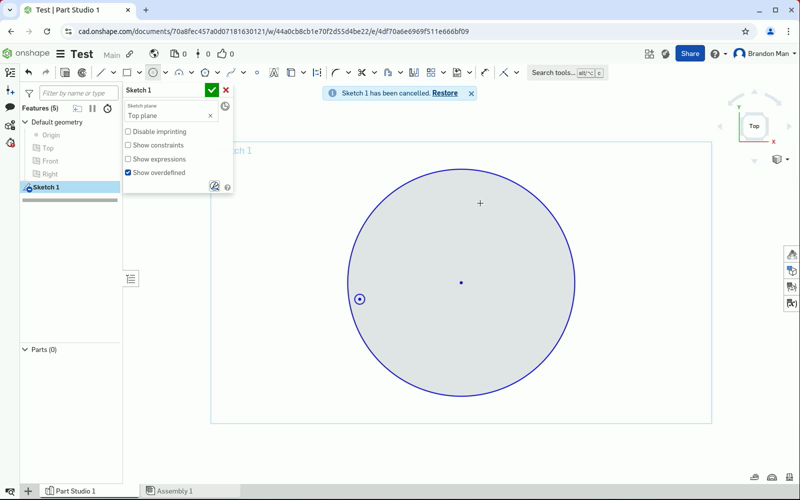
click(480, 202)
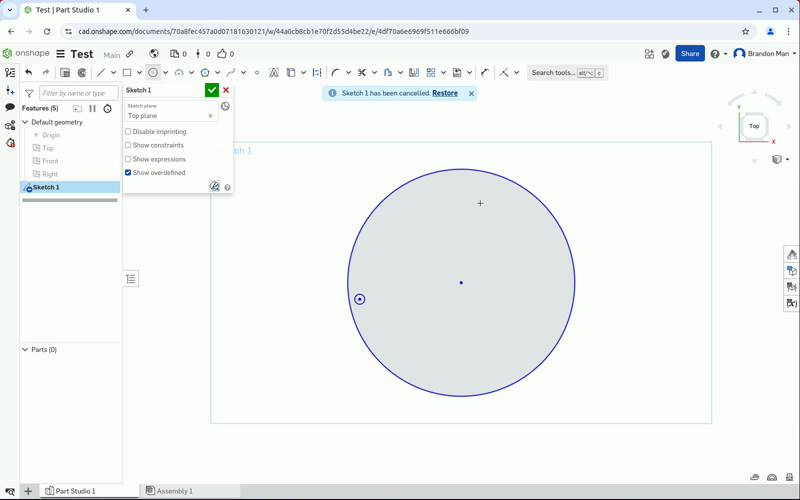
key_up(shift)
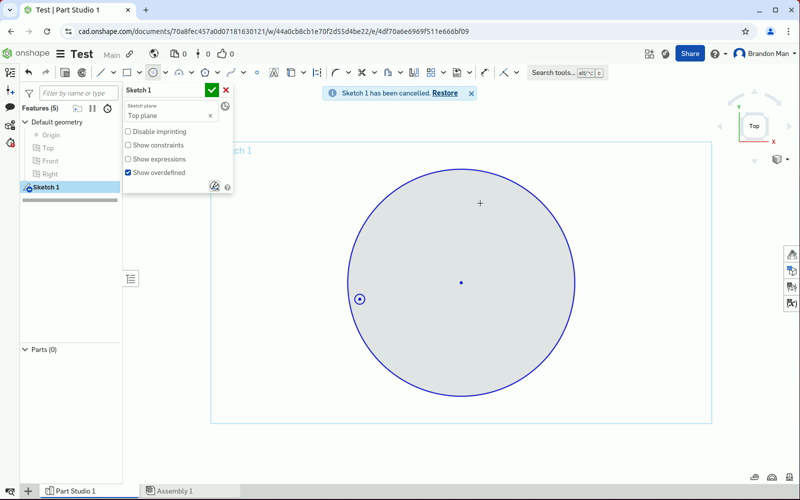
mouse_move(485, 202)
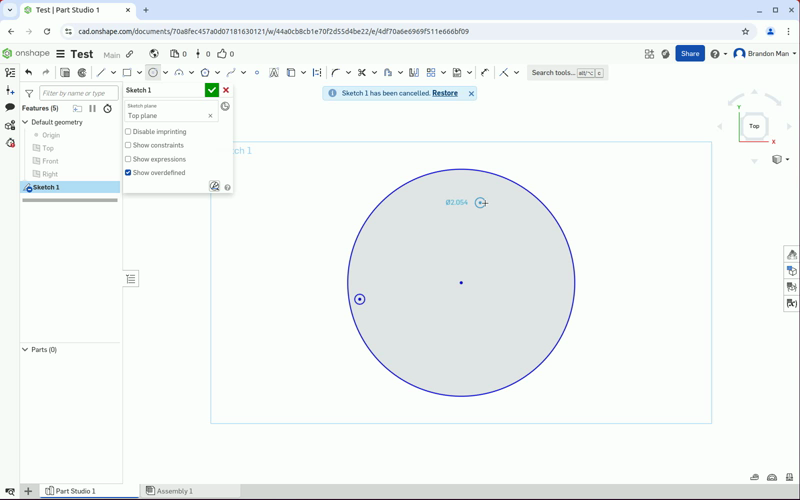
click(485, 202)
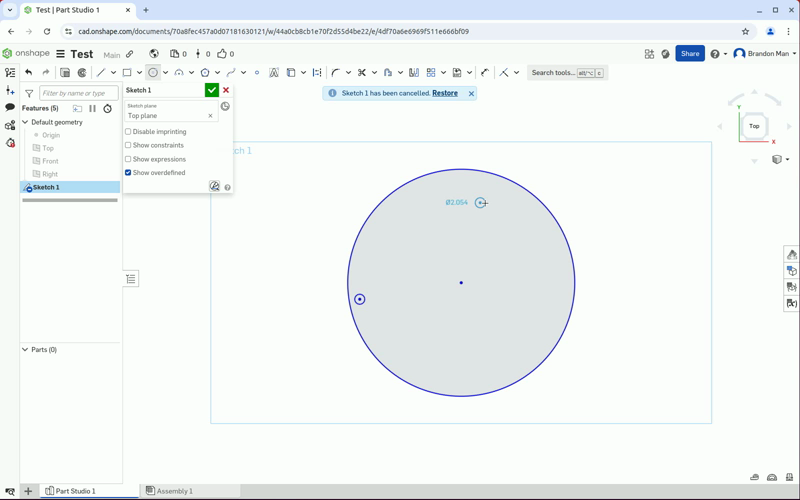
key(esc)
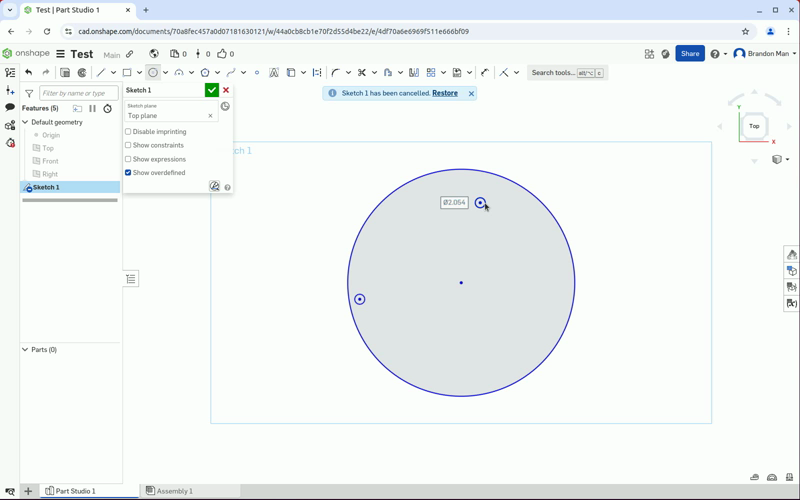
key(c)
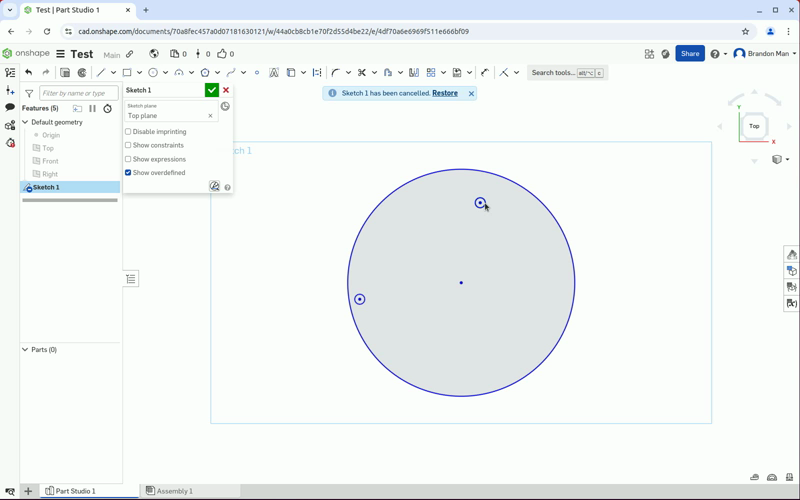
key_down(shift)
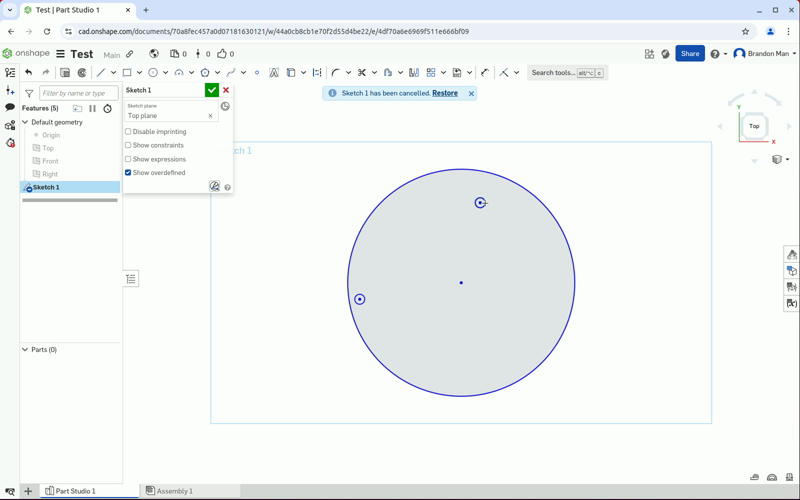
mouse_move(532, 355)
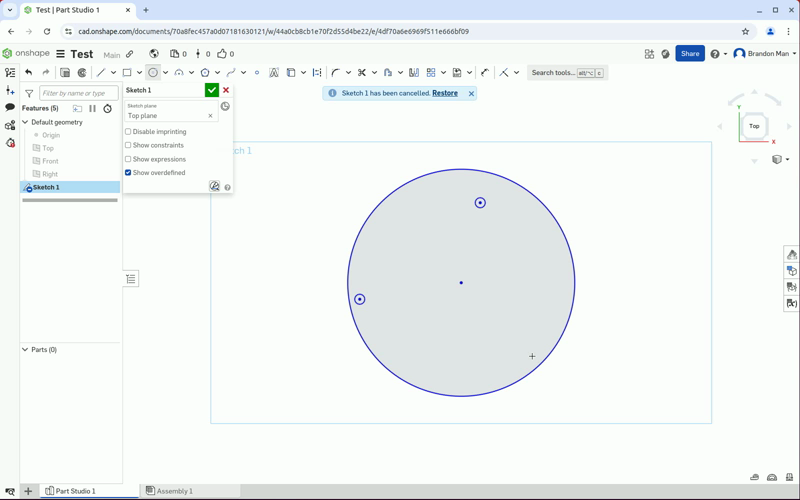
click(532, 355)
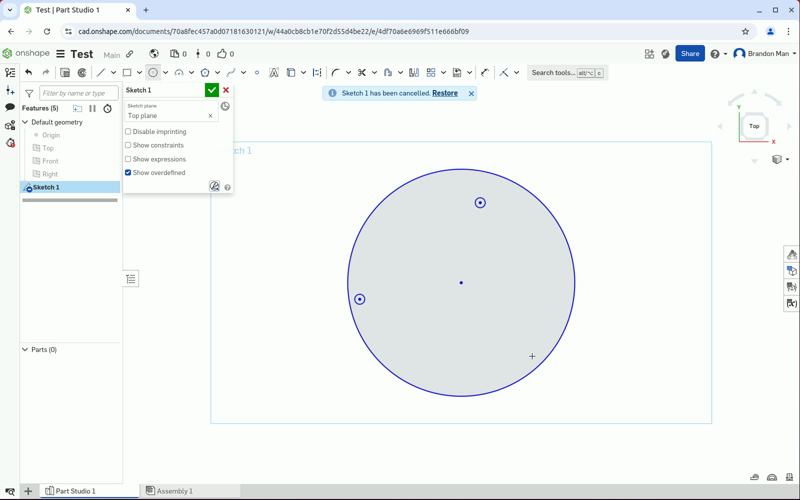
key_up(shift)
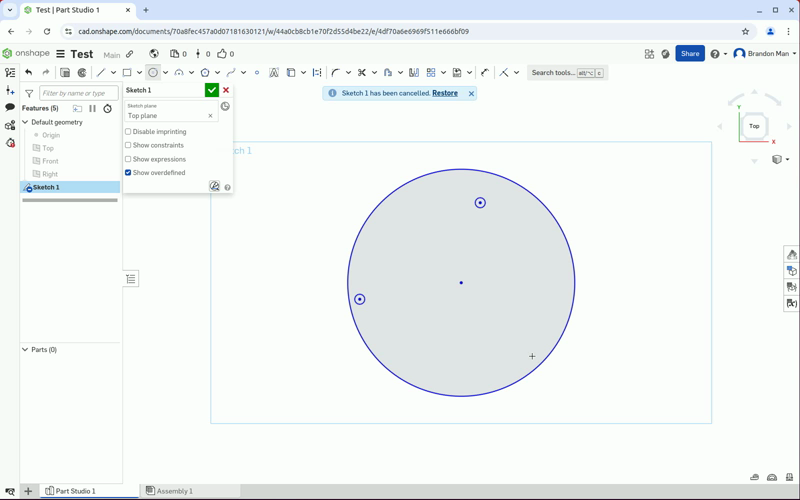
mouse_move(537, 355)
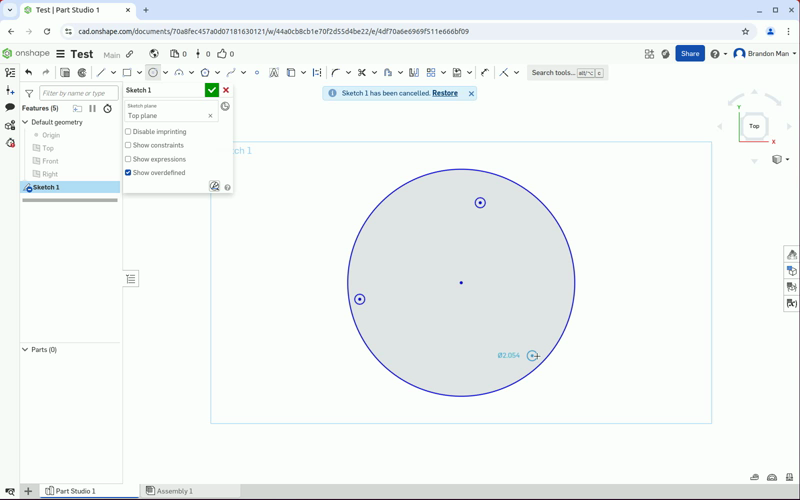
click(537, 355)
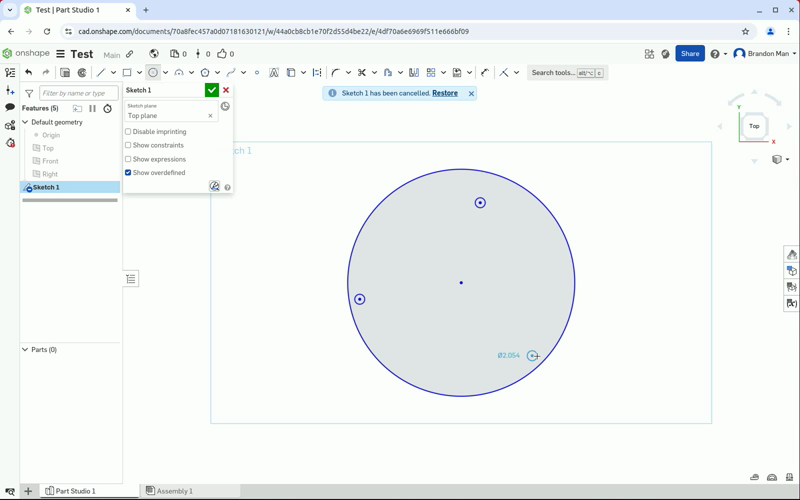
key(esc)
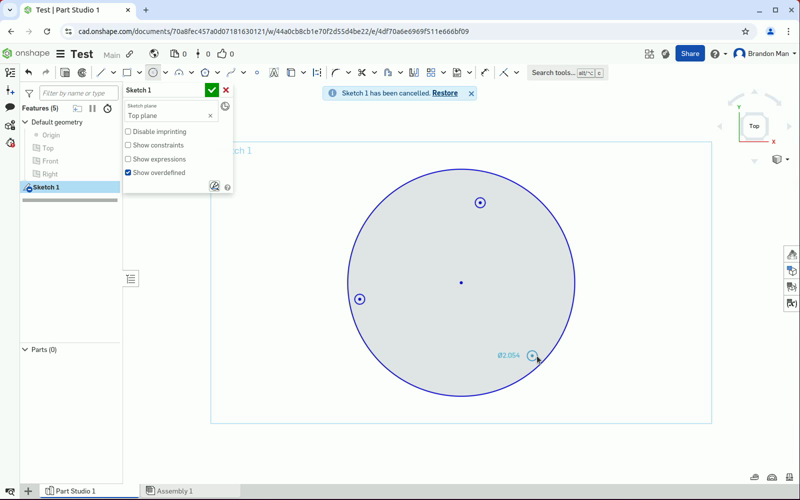
mouse_move(435, 299)
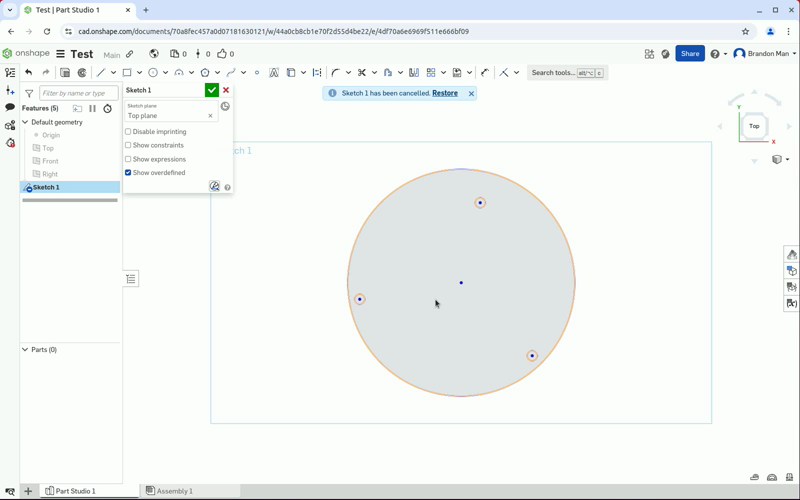
click(435, 299)
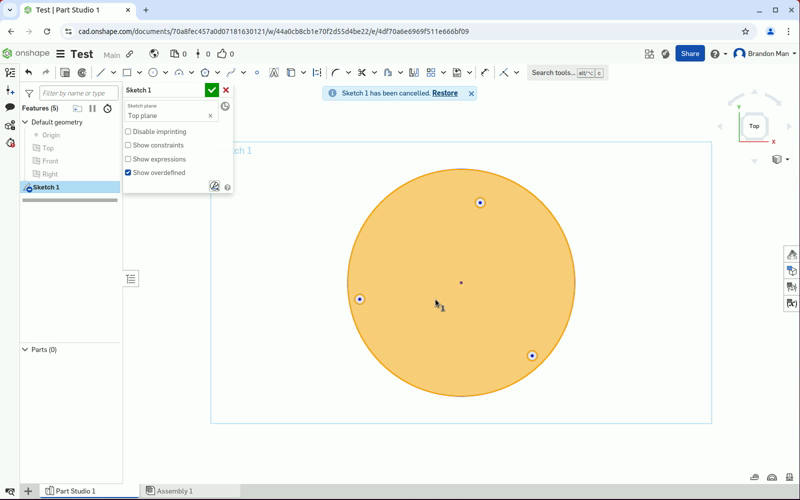
mouse_move(73, 352)
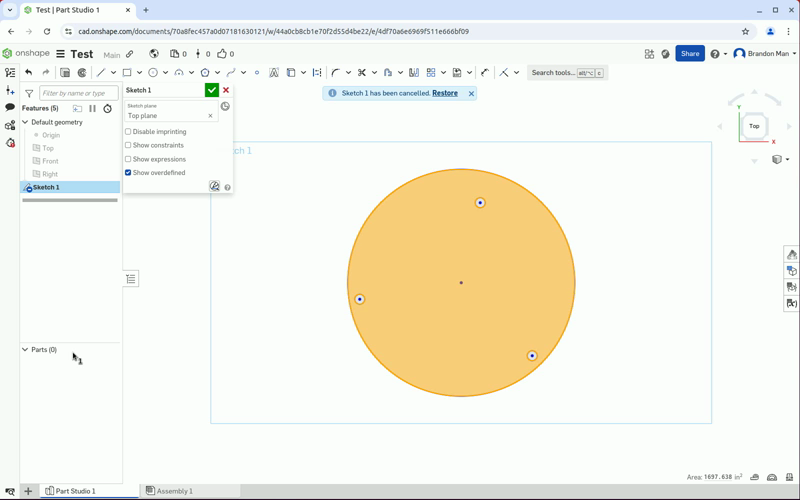
key(shift+y)
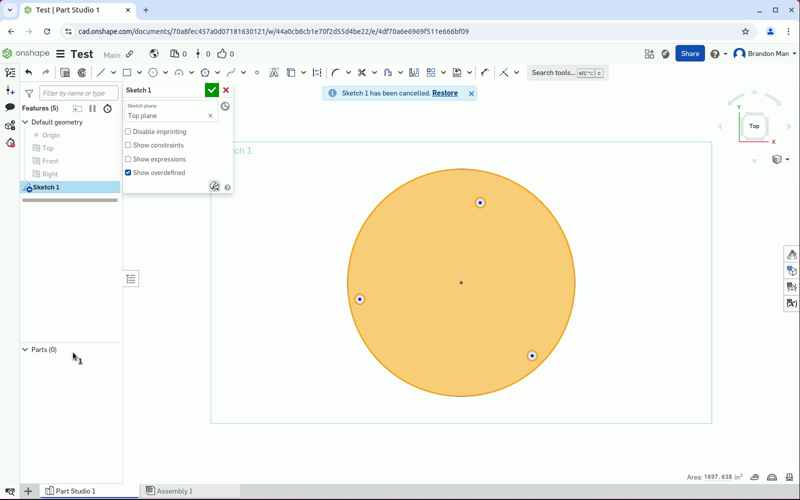
key(shift+e)
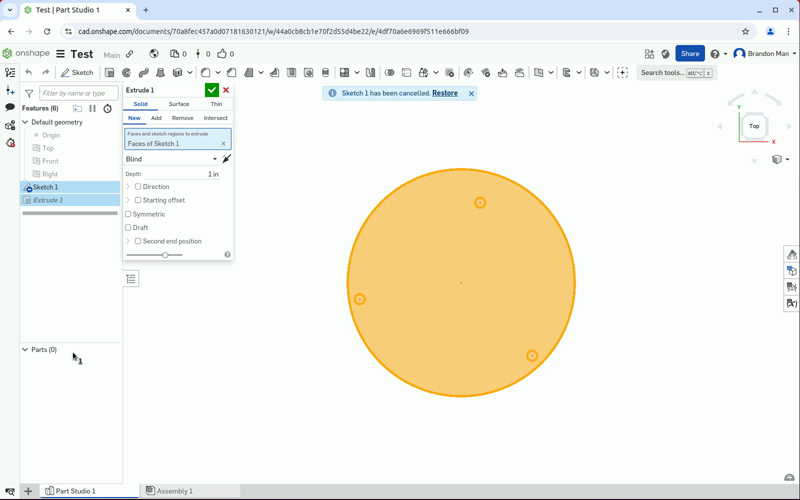
mouse_move(143, 106)
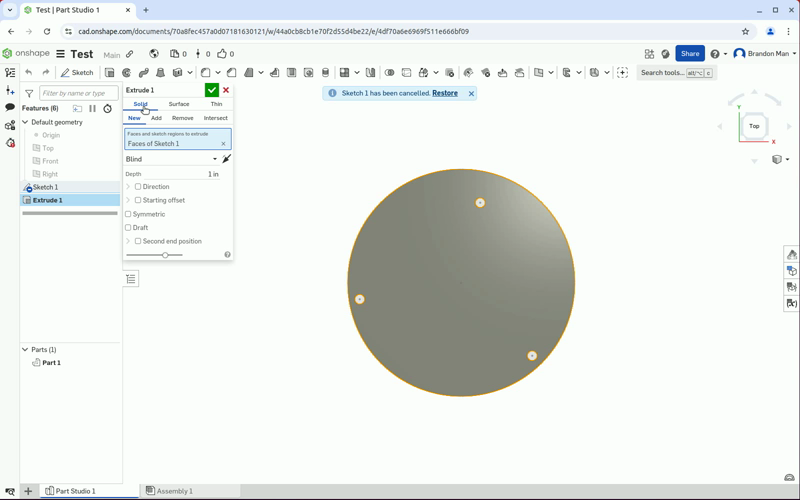
click(143, 106)
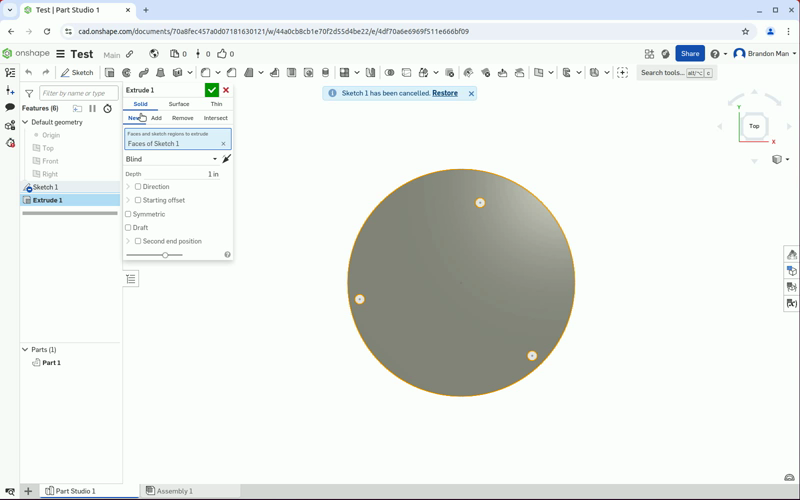
mouse_move(137, 120)
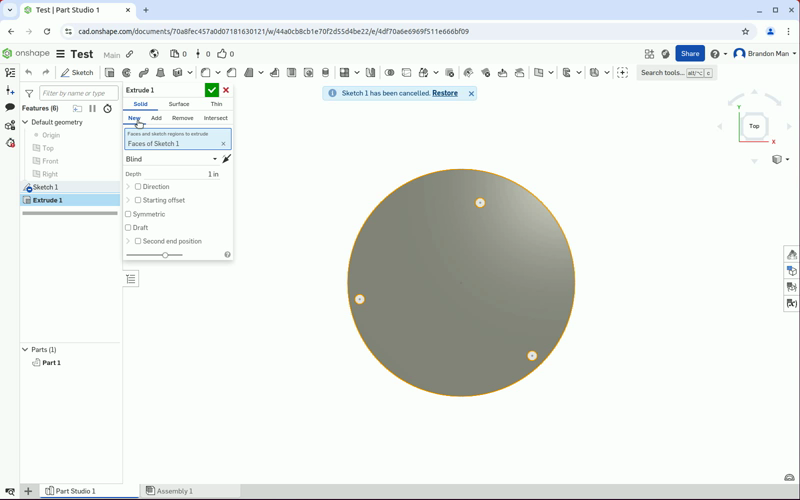
click(137, 120)
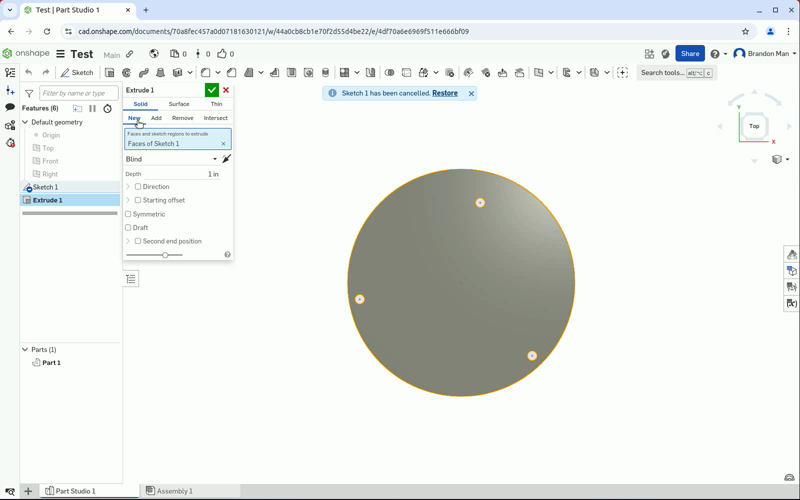
key(tab, 4)
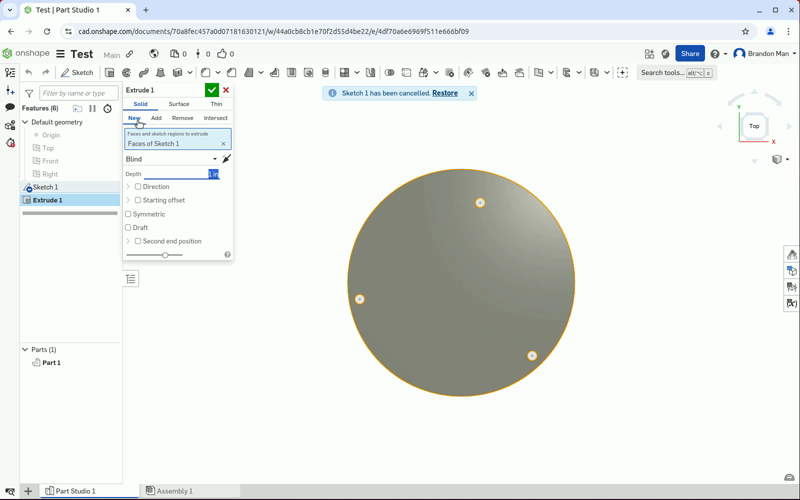
text(0.241)
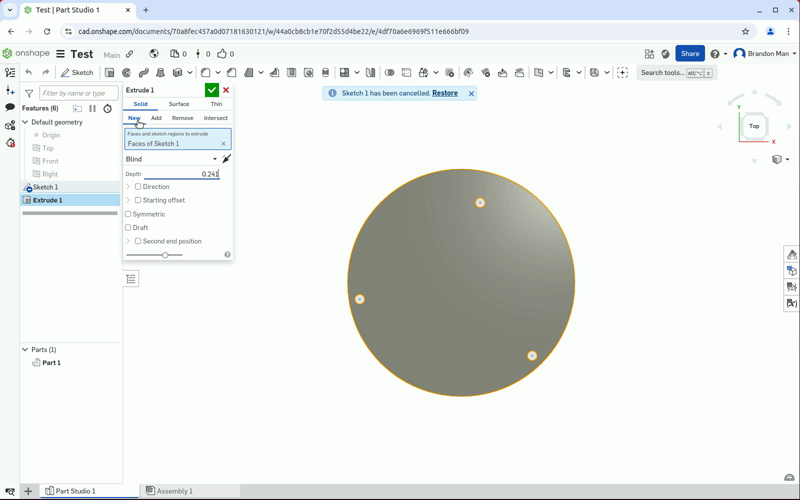
key(enter)
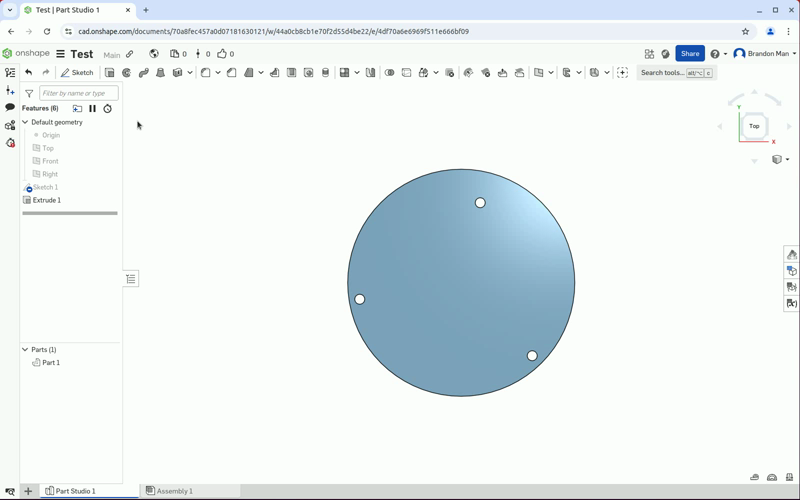
key(shift+h)
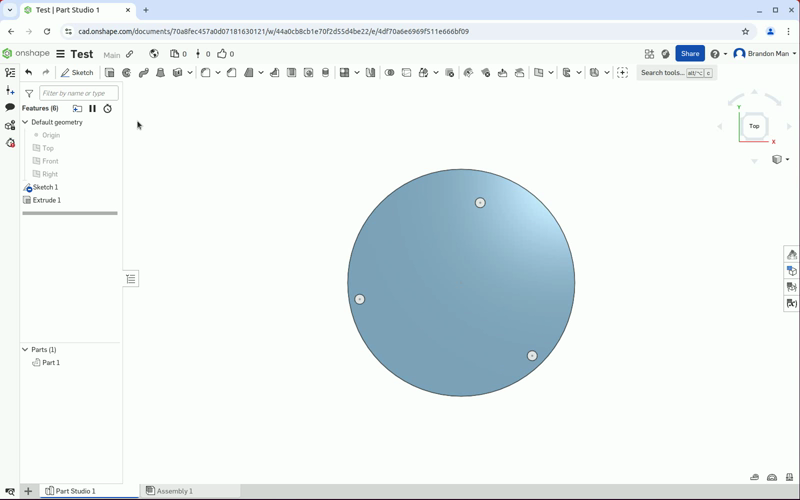
key(shift+h)
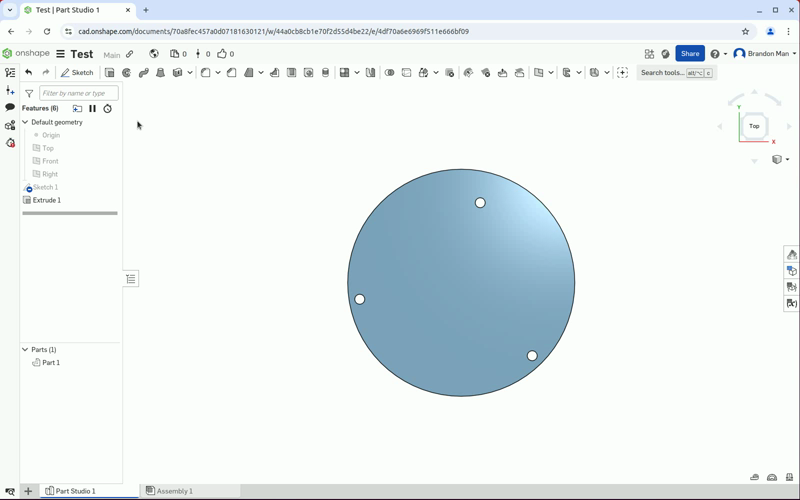
mouse_move(73, 189)
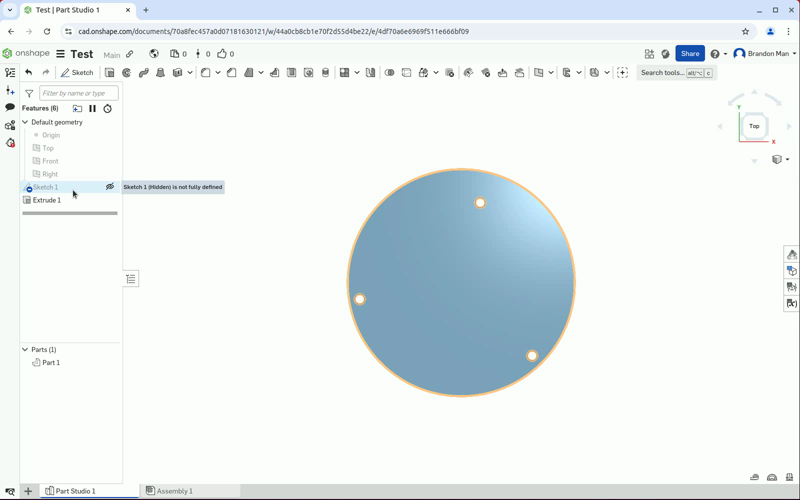
click(73, 189)
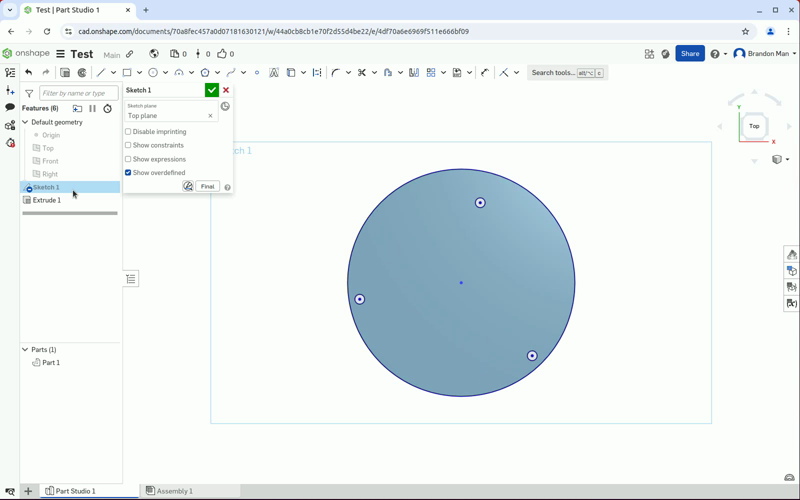
mouse_move(229, 92)
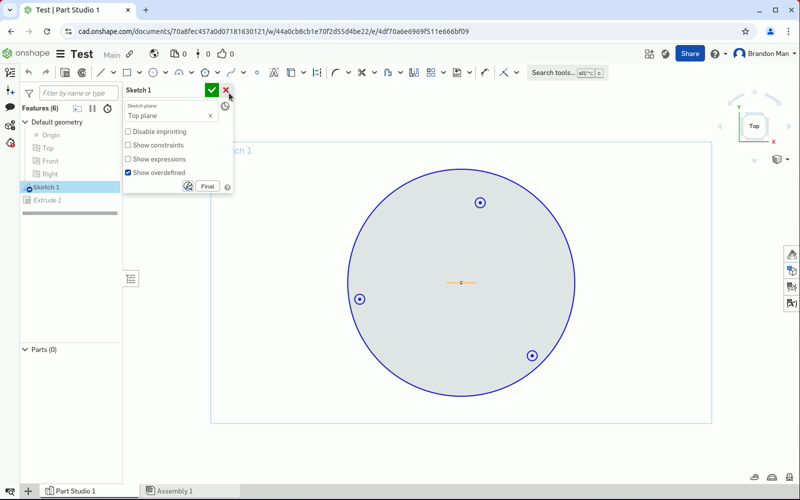
click(229, 92)
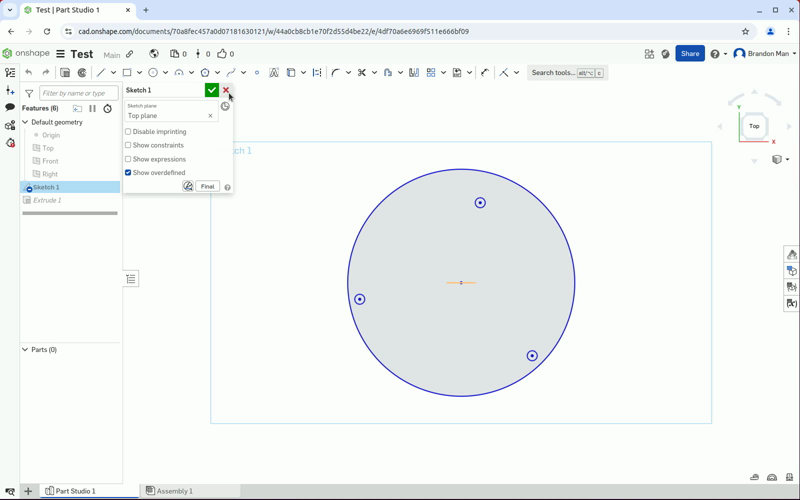
key(shift+s)
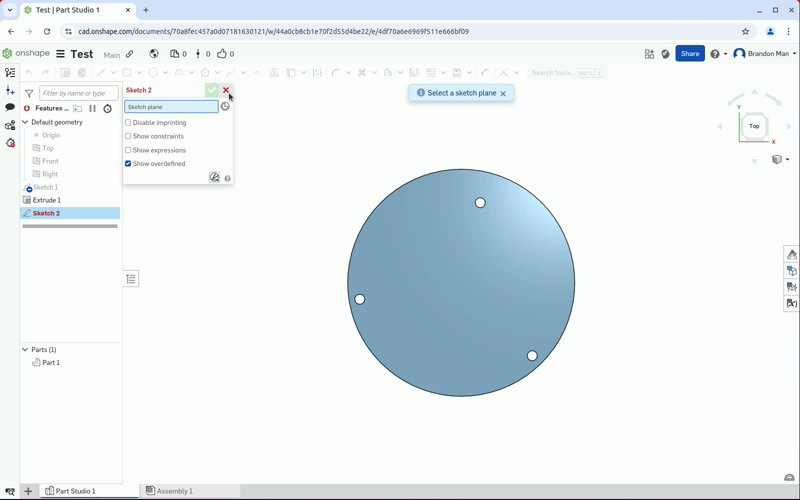
mouse_move(73, 150)
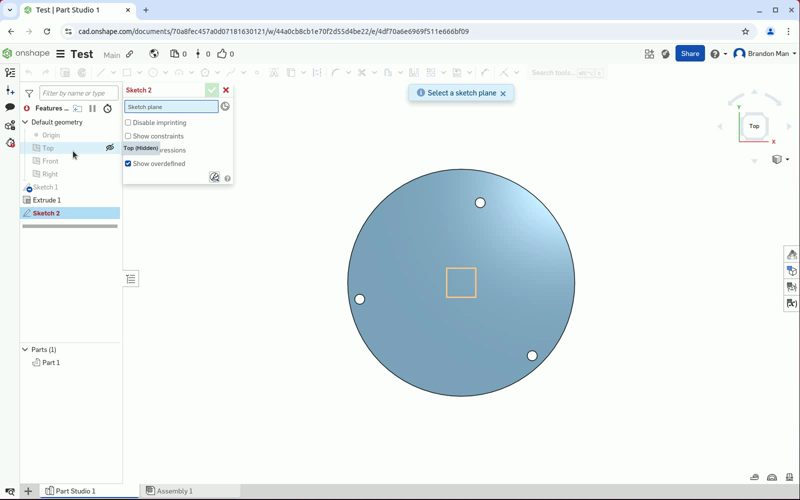
click(73, 150)
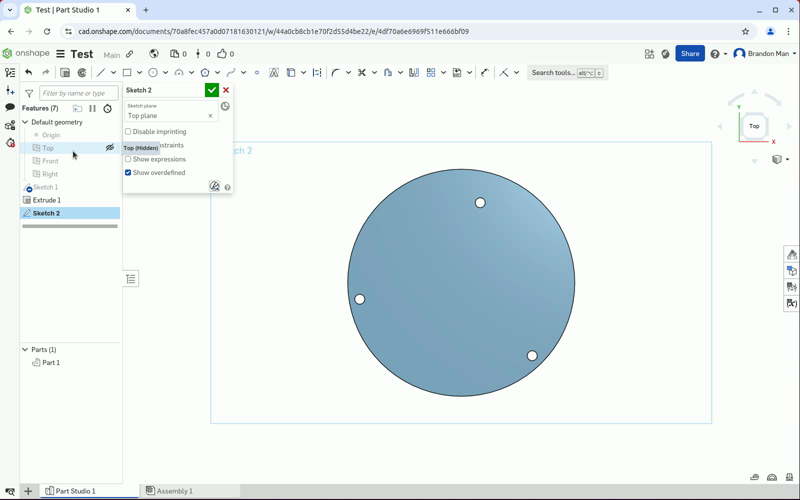
mouse_move(73, 352)
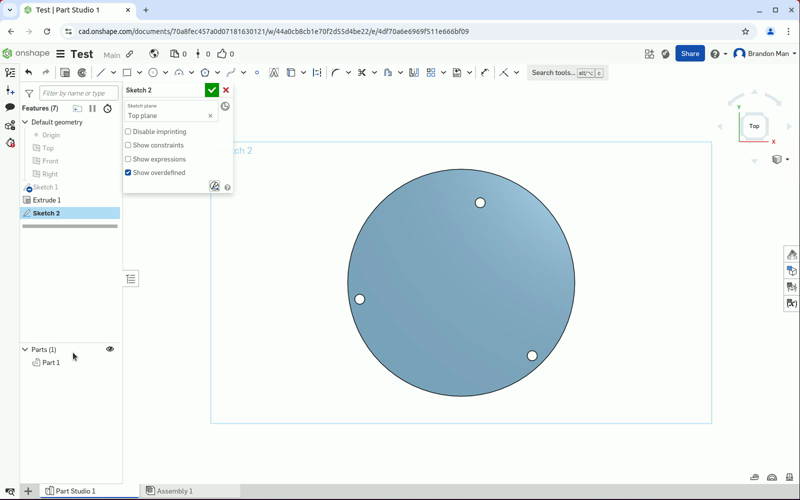
key(y)
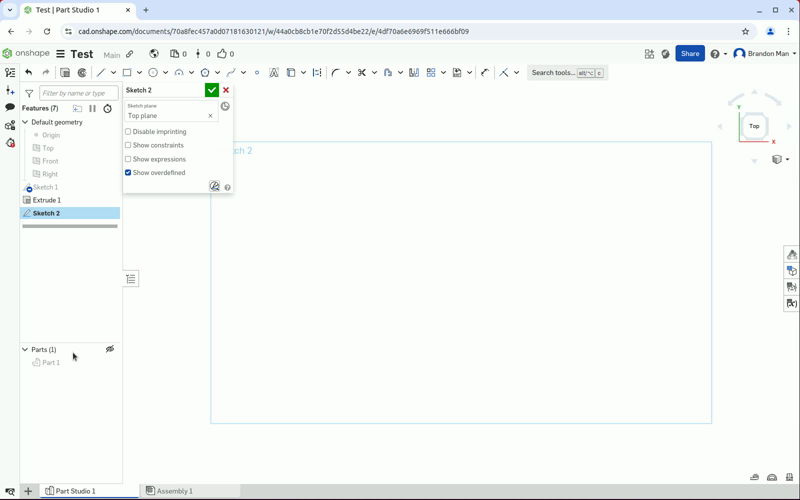
key(c)
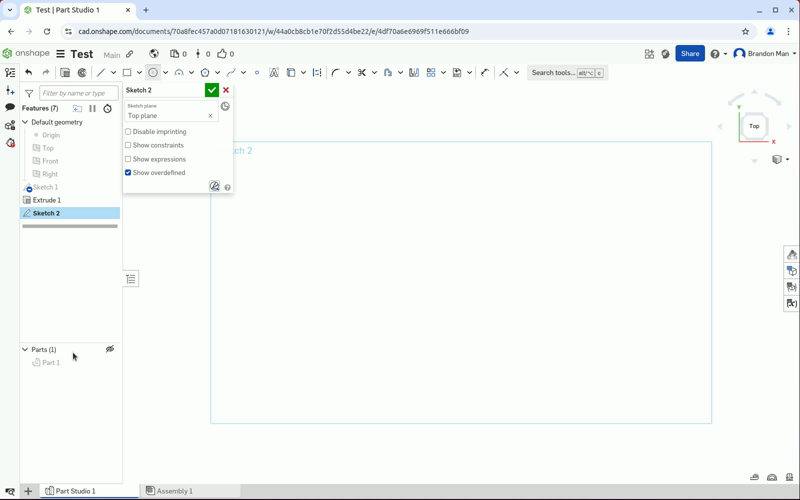
key_down(shift)
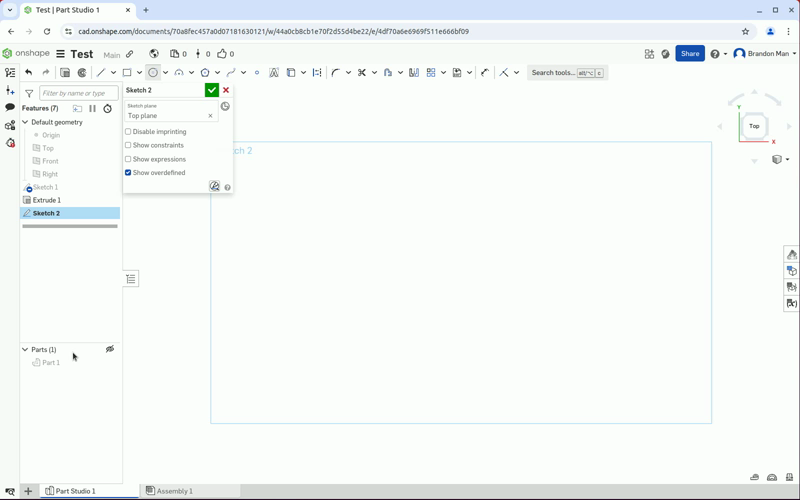
mouse_move(482, 200)
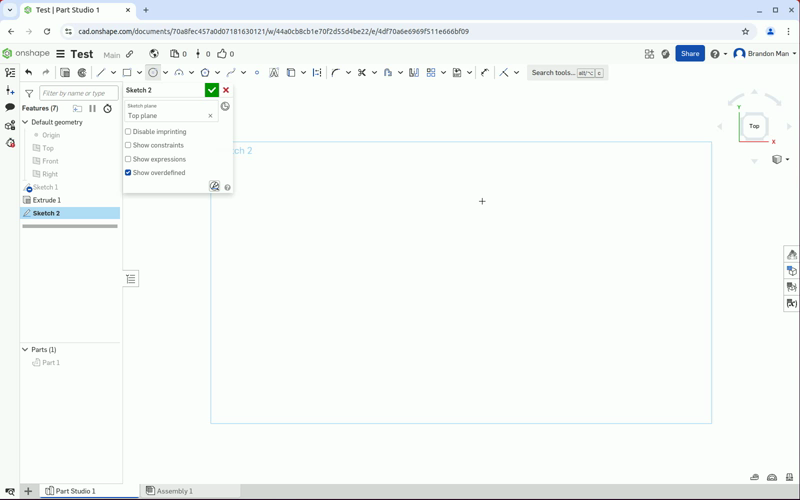
click(482, 200)
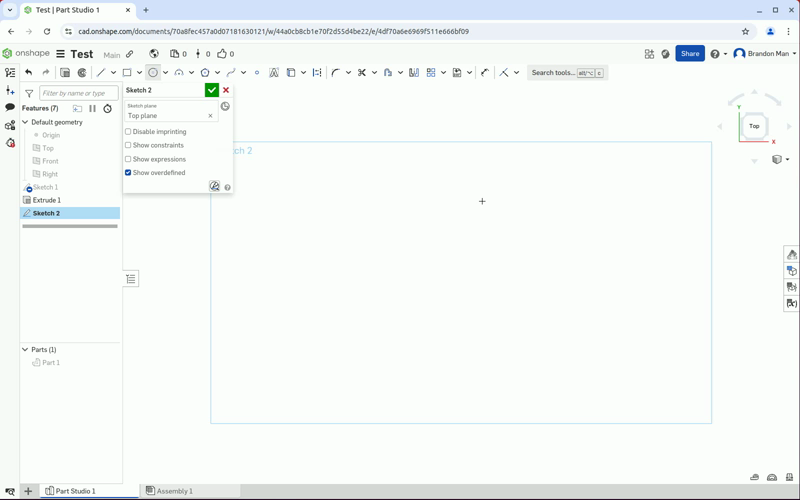
key_up(shift)
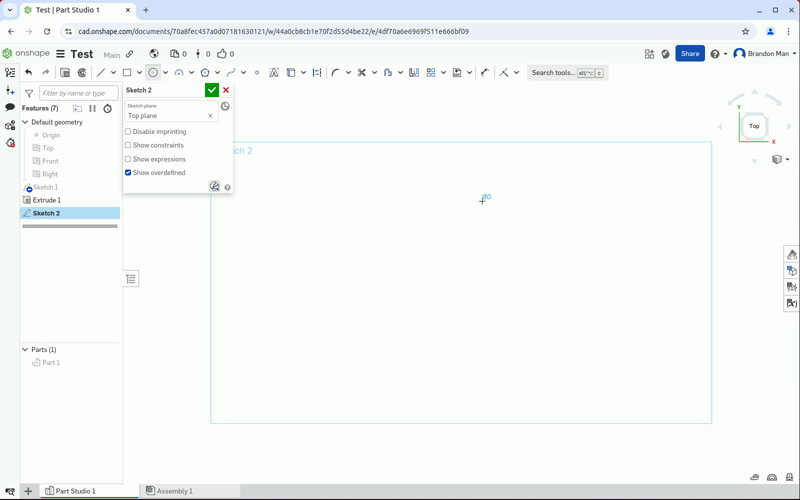
mouse_move(488, 200)
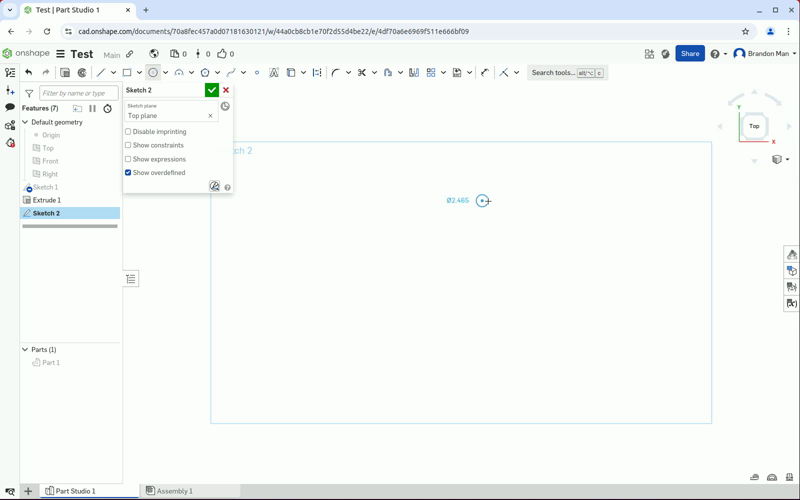
click(488, 200)
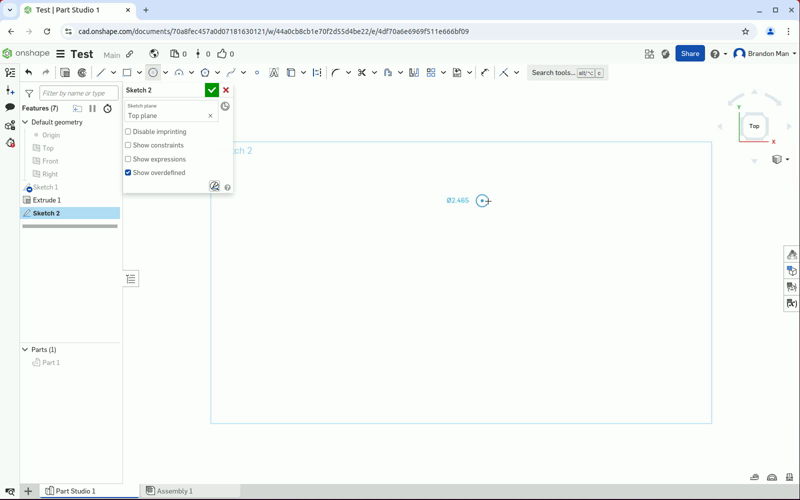
key(esc)
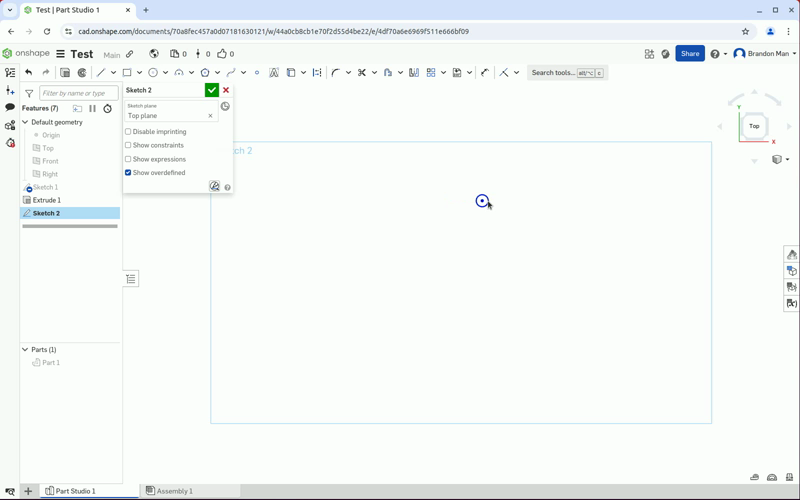
mouse_move(484, 204)
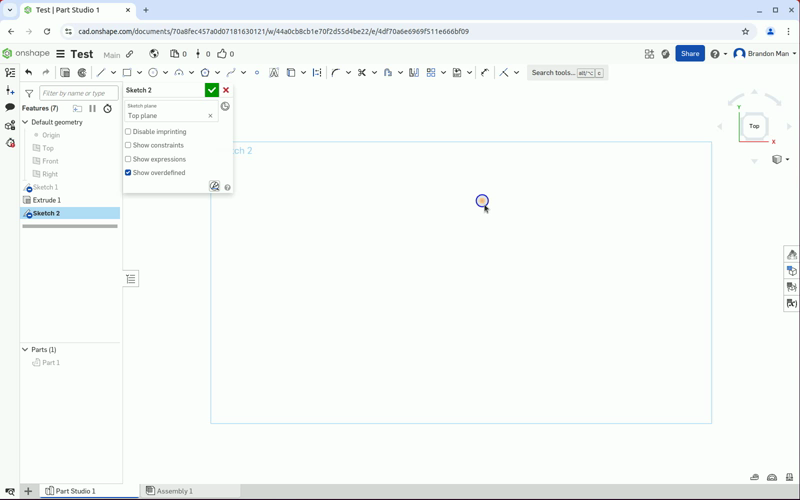
scroll(6)
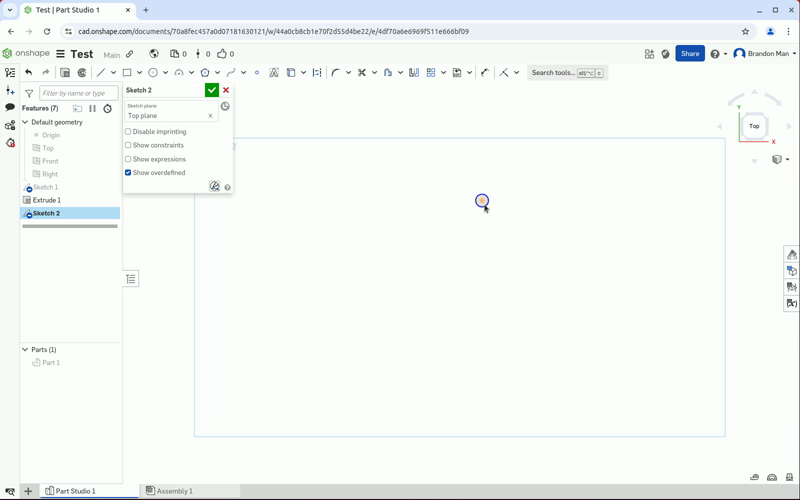
scroll(6)
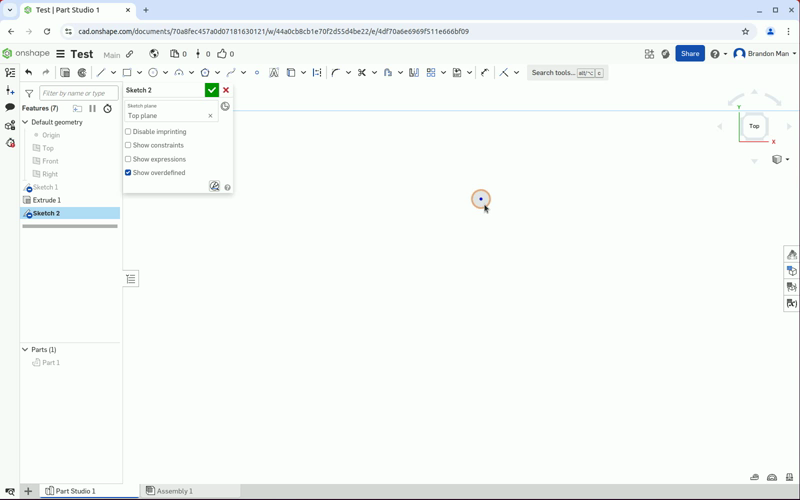
scroll(6)
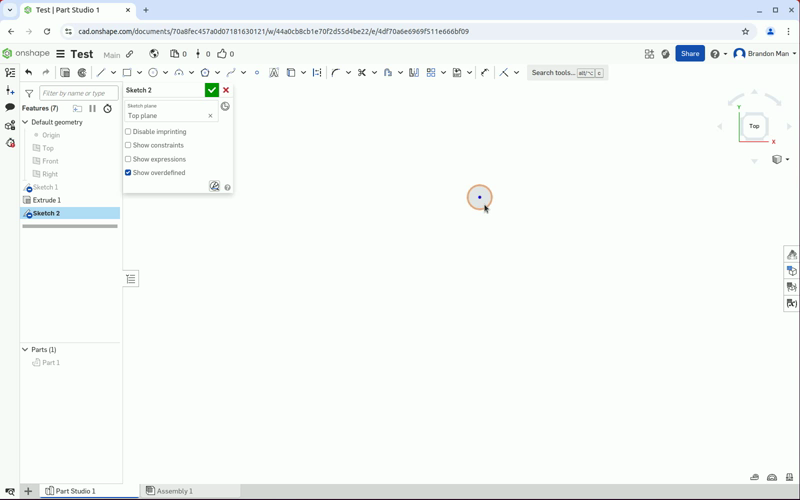
scroll(6)
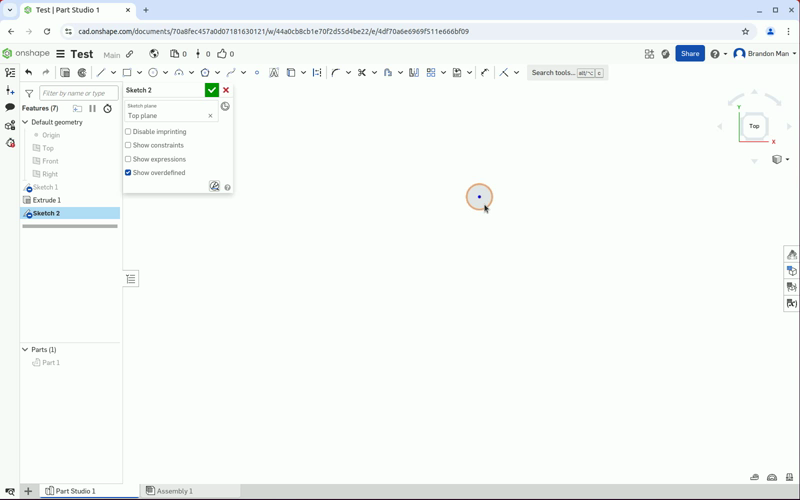
scroll(6)
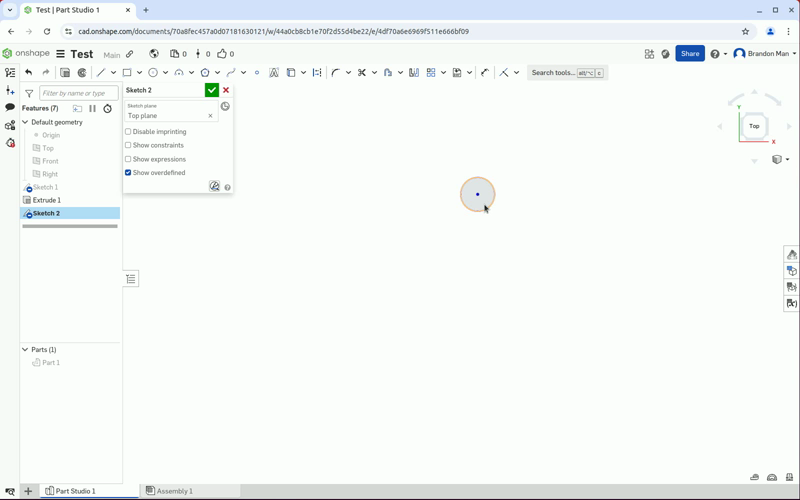
scroll(6)
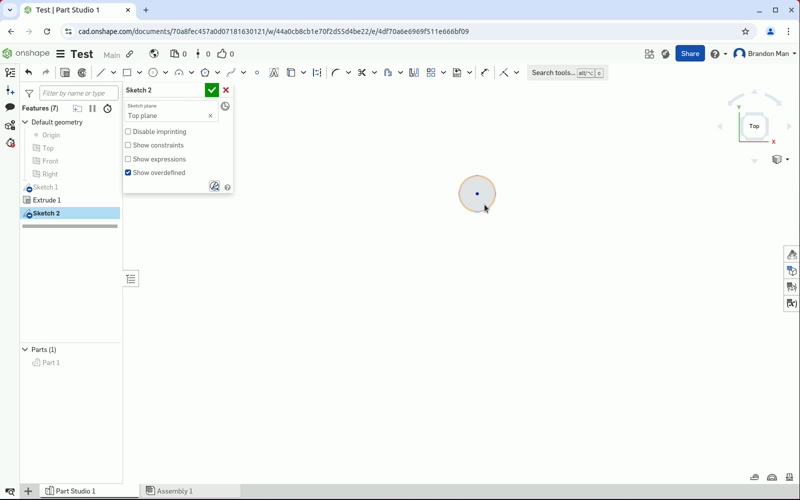
scroll(6)
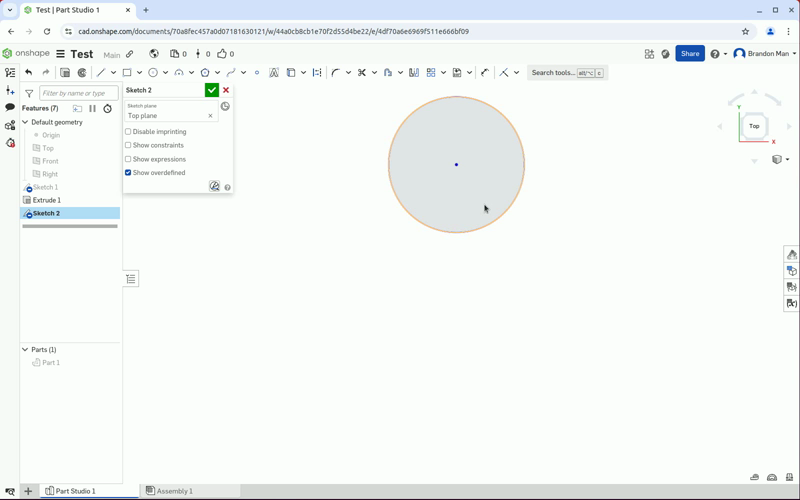
click(484, 204)
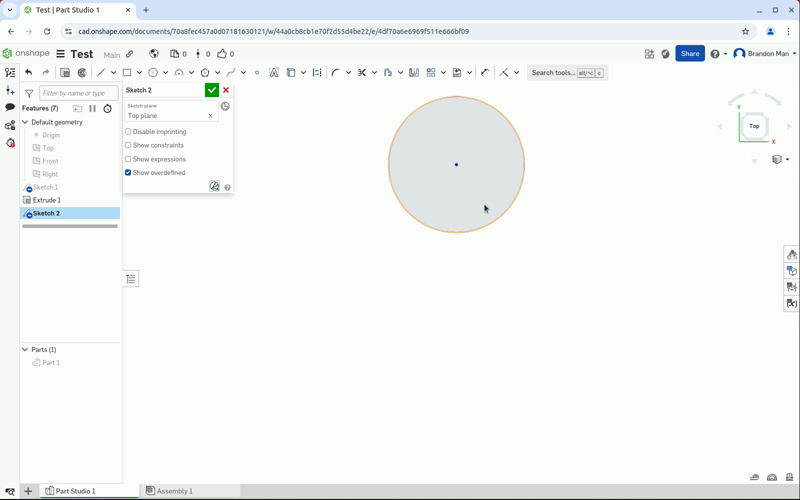
scroll(-6)
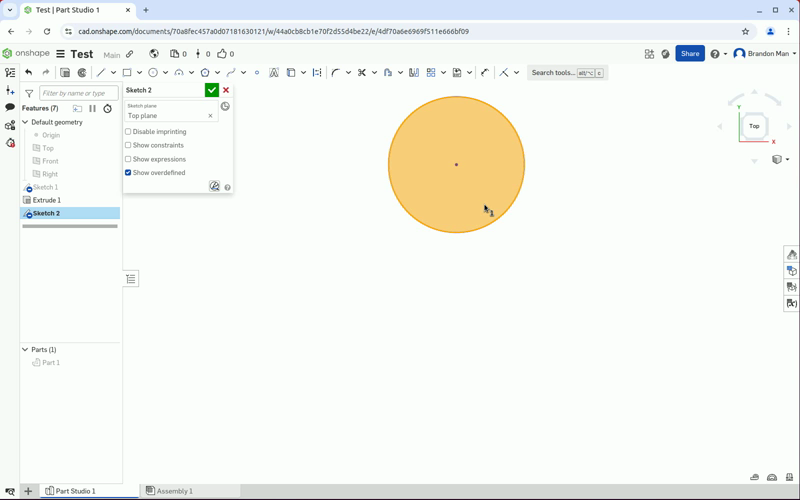
scroll(-6)
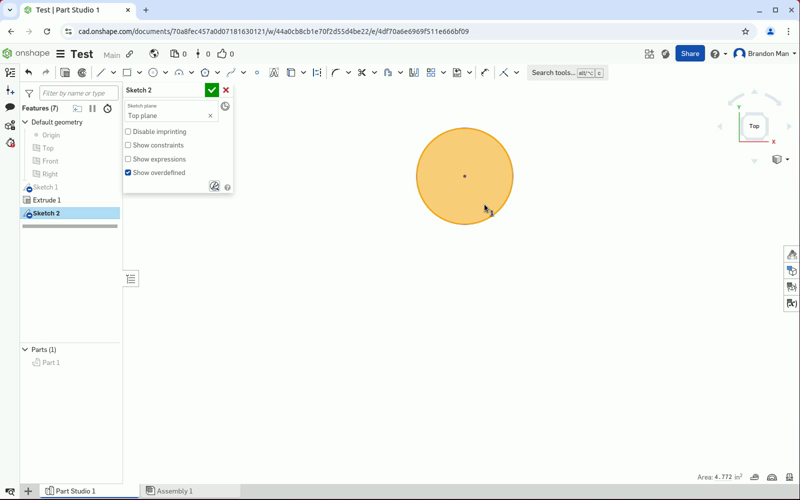
scroll(-6)
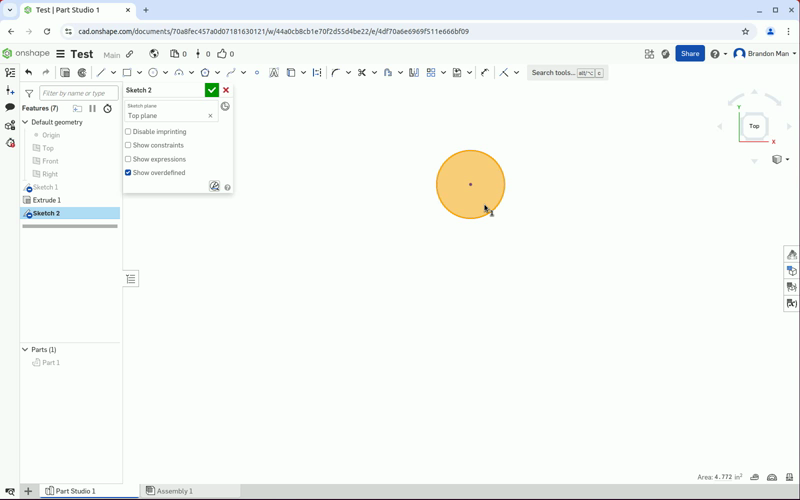
scroll(-6)
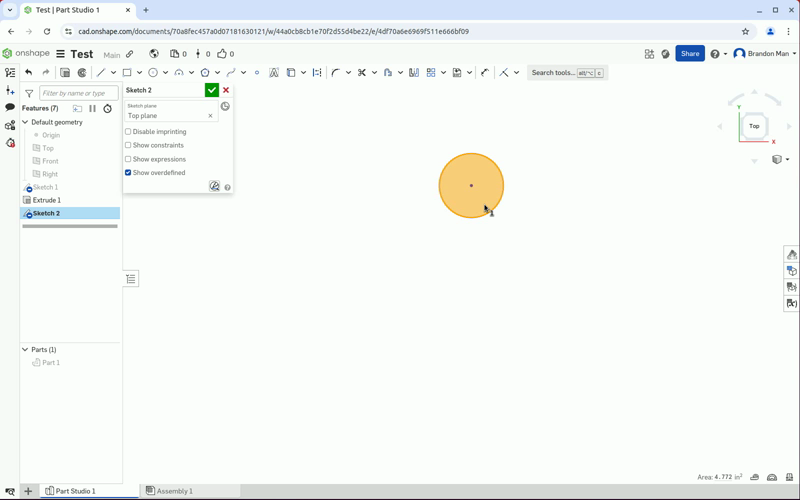
scroll(-6)
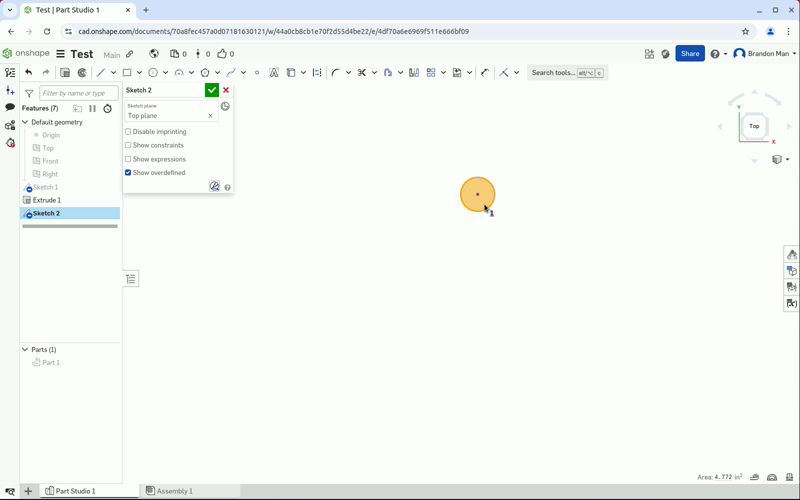
scroll(-6)
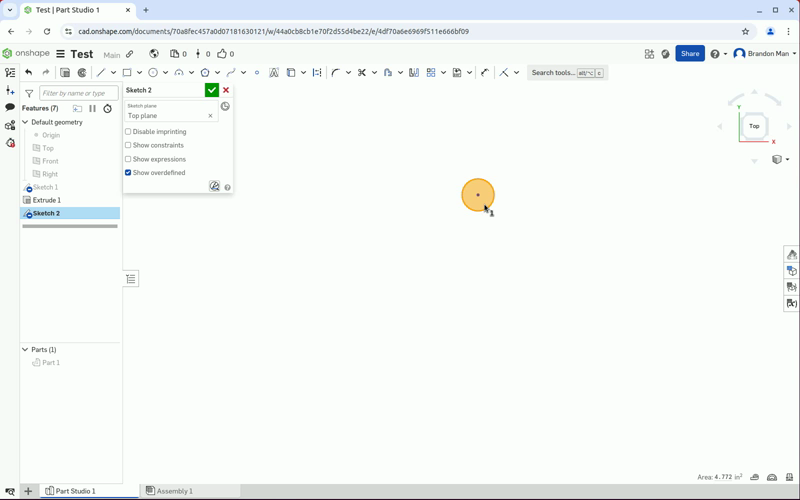
scroll(-6)
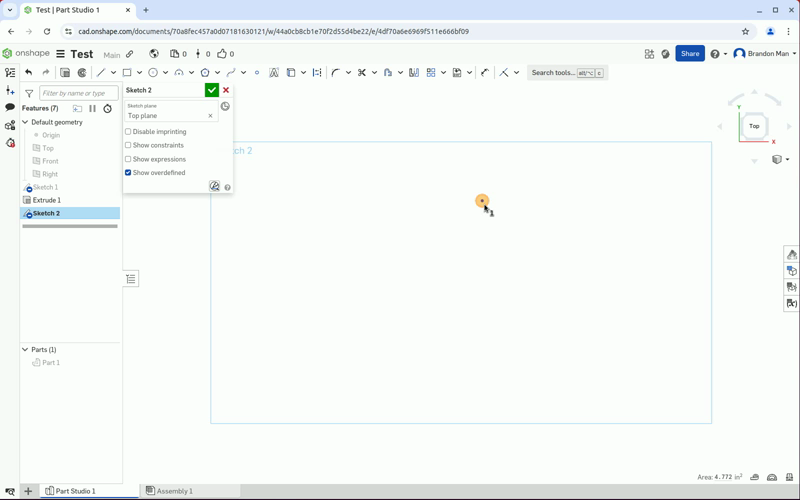
mouse_move(73, 352)
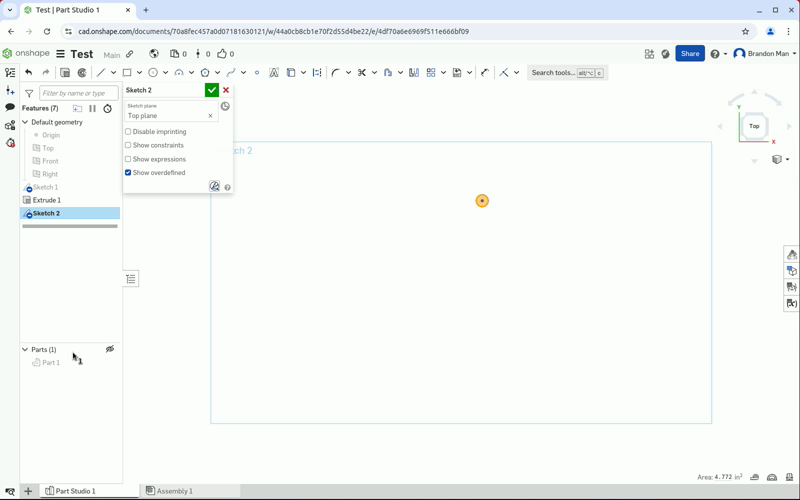
key(shift+y)
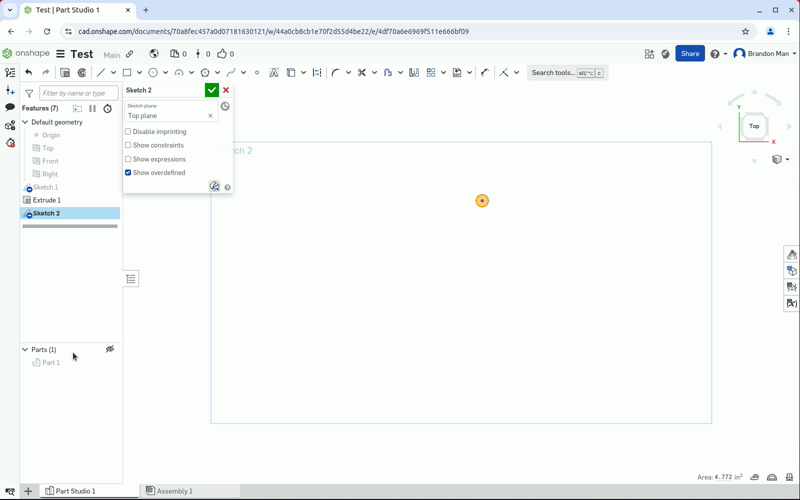
key(shift+e)
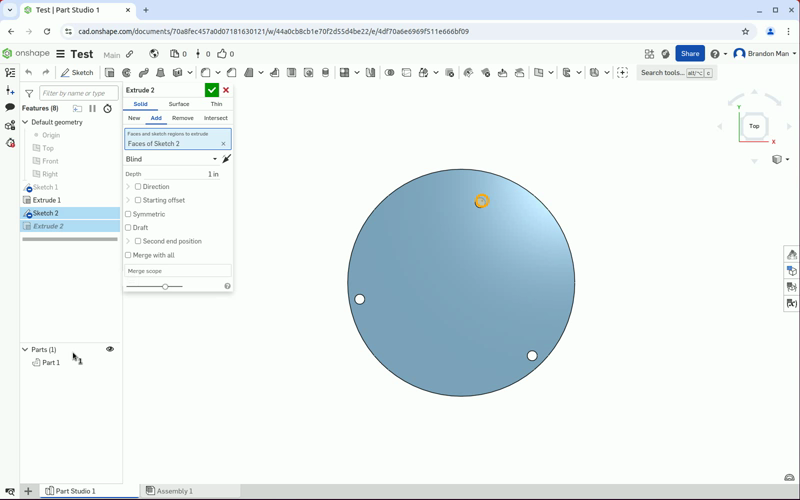
mouse_move(143, 106)
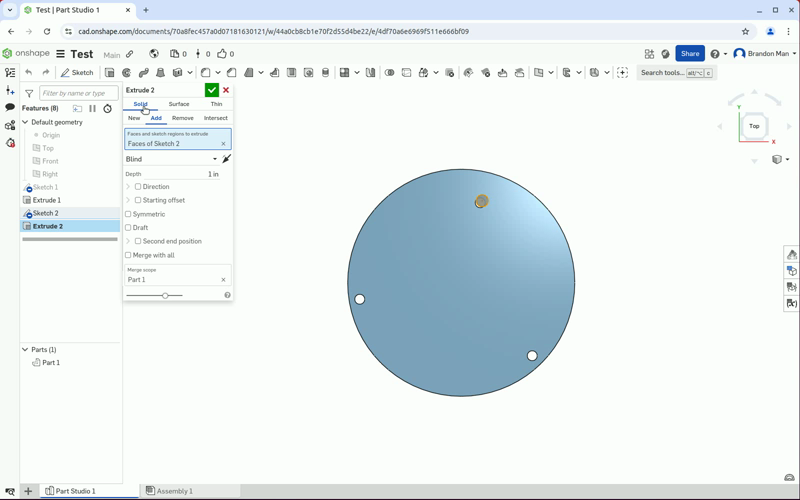
click(143, 106)
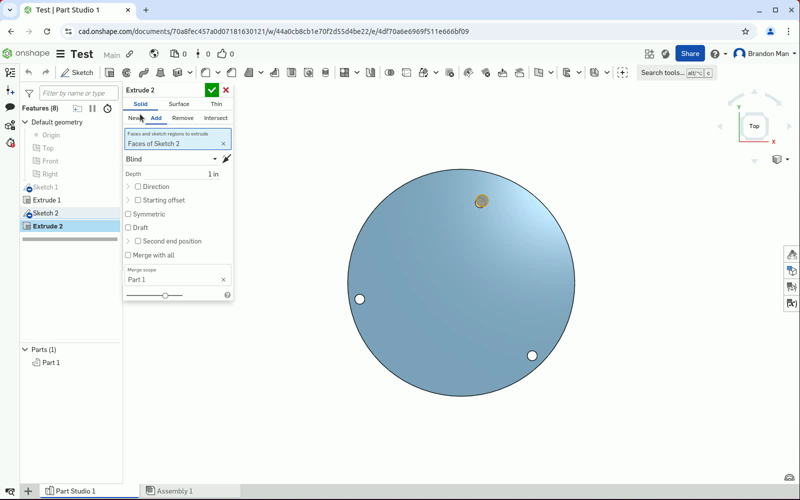
mouse_move(137, 120)
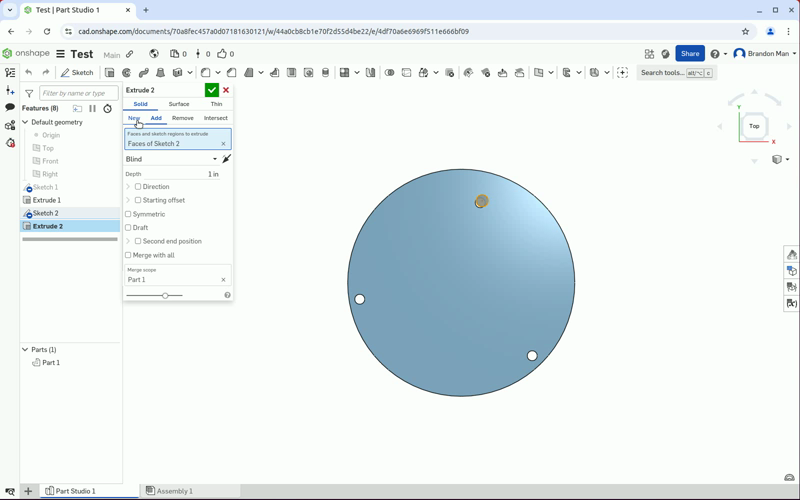
click(137, 120)
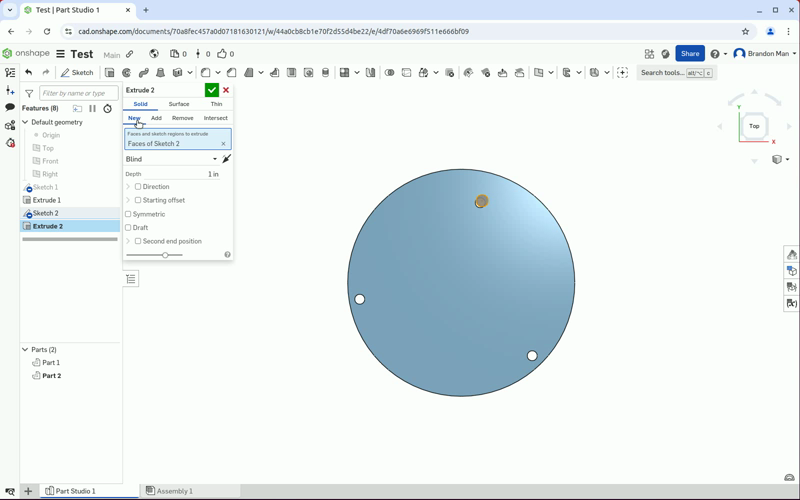
key(tab, 4)
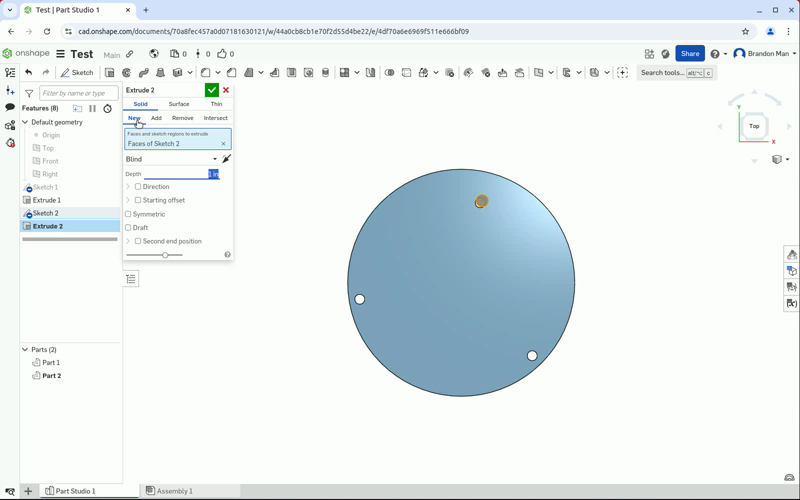
text(0.241)
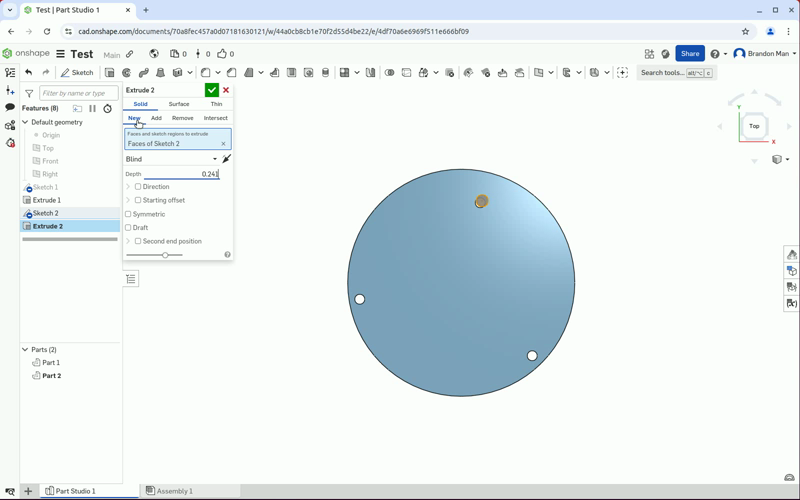
key(enter)
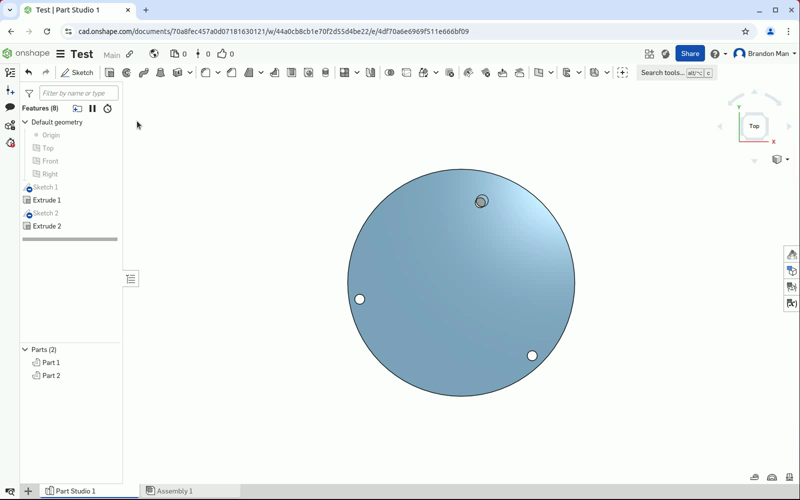
key(shift+h)
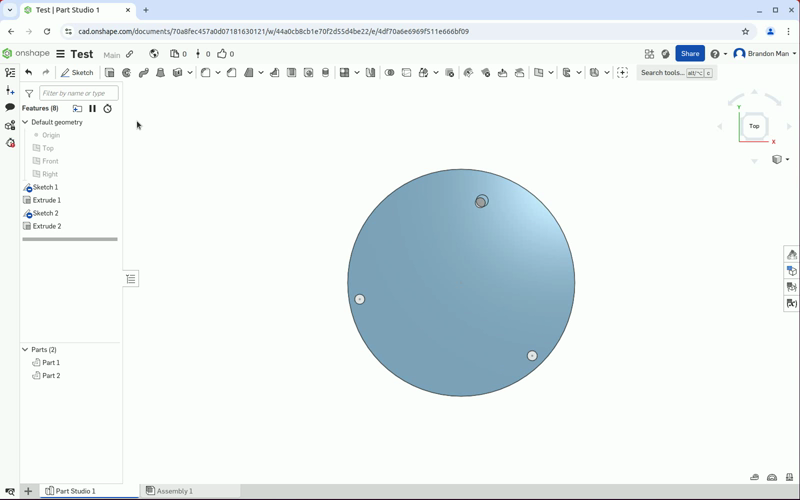
key(shift+h)
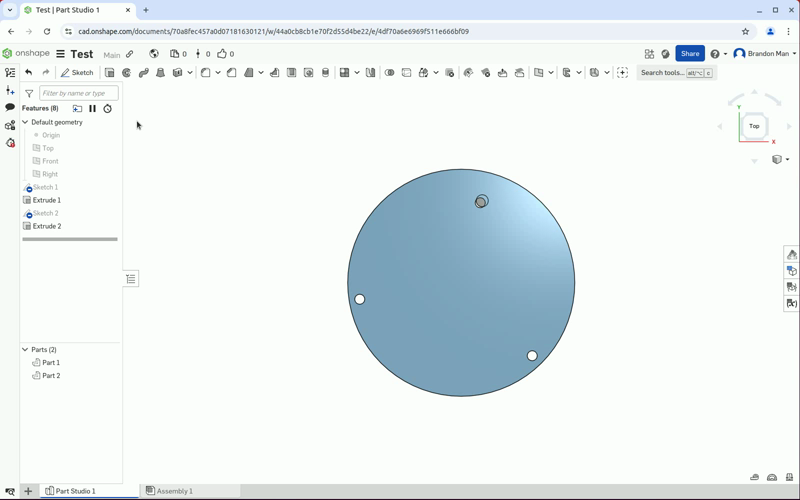
mouse_move(73, 189)
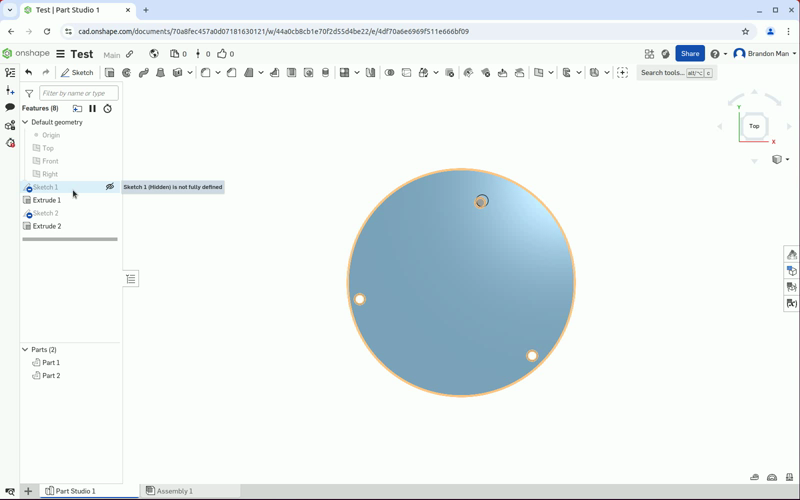
click(73, 189)
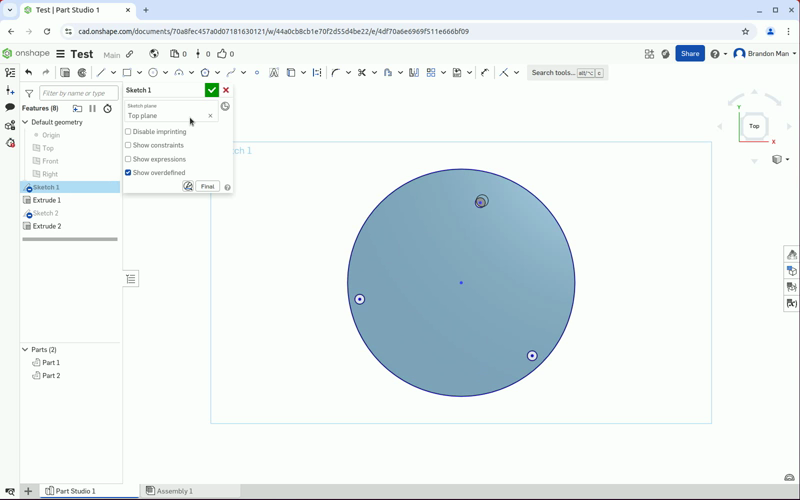
mouse_move(229, 92)
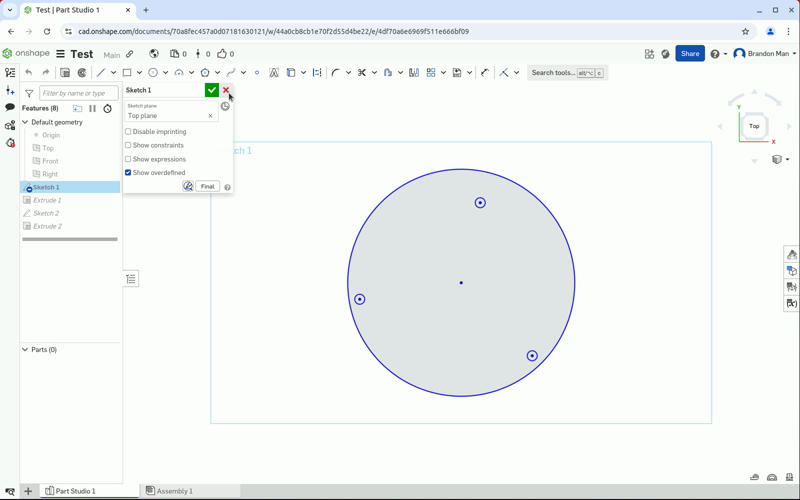
click(229, 92)
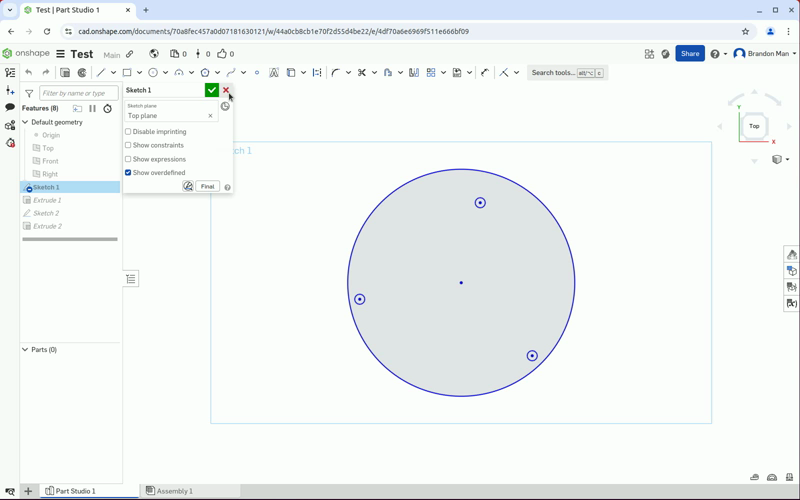
key(shift+s)
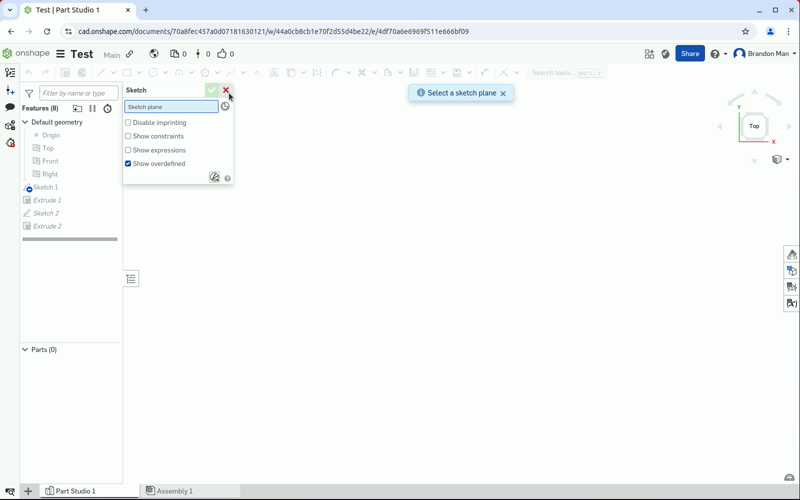
mouse_move(73, 150)
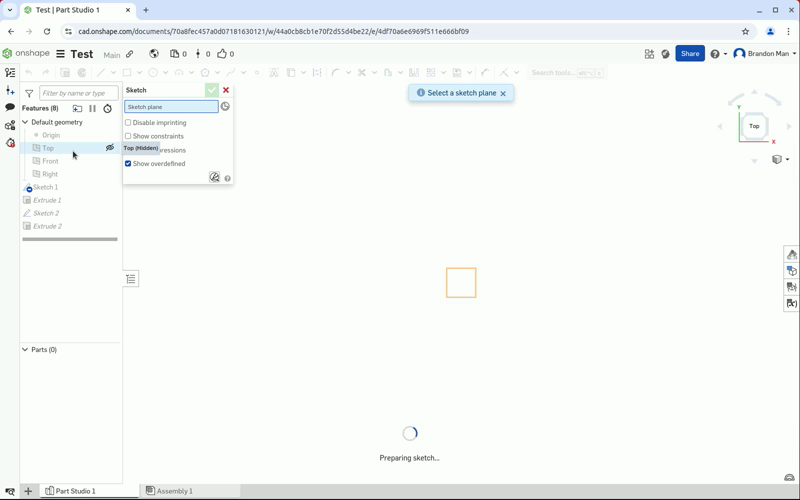
click(73, 150)
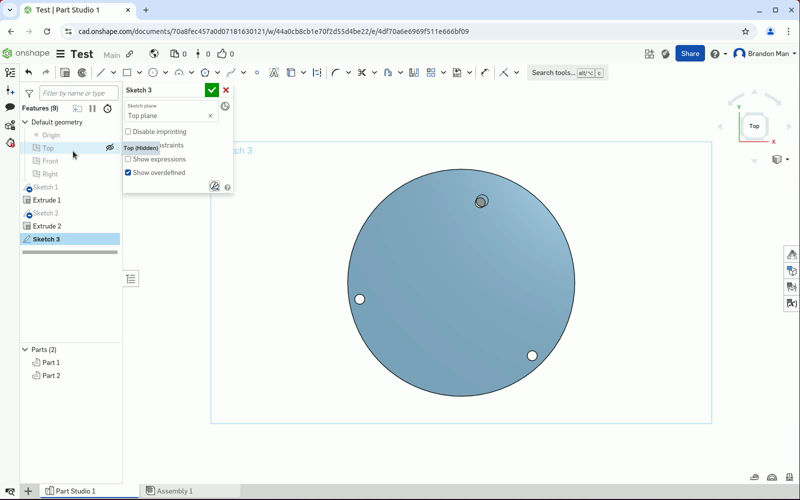
mouse_move(73, 352)
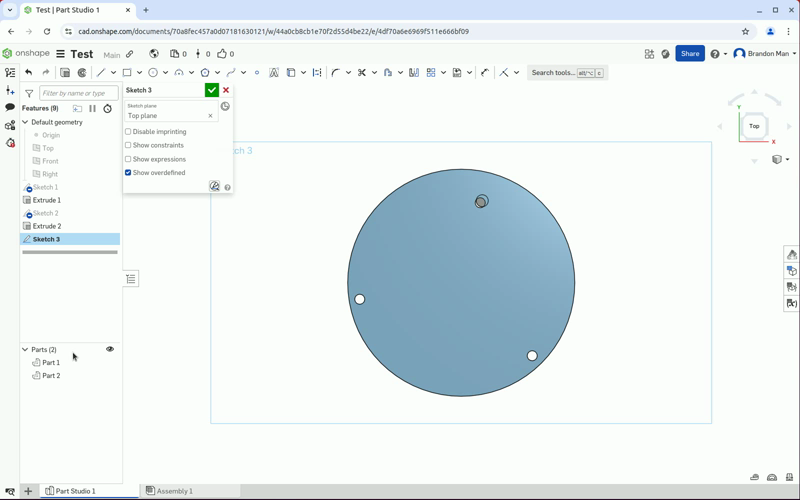
key(y)
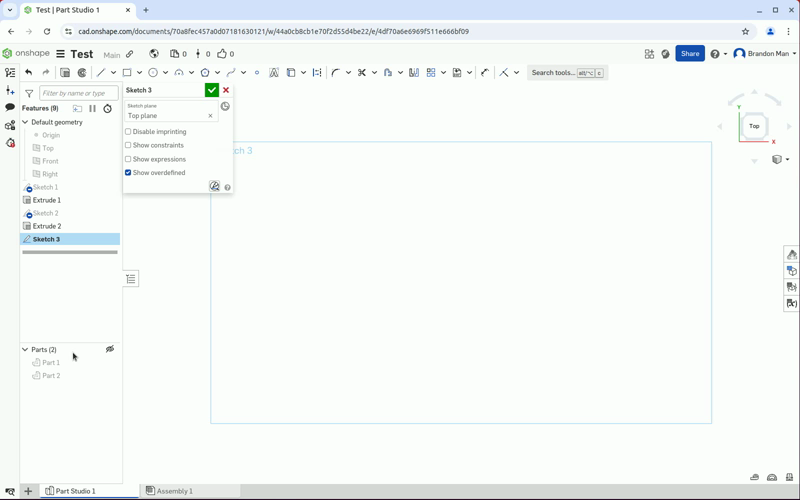
key(c)
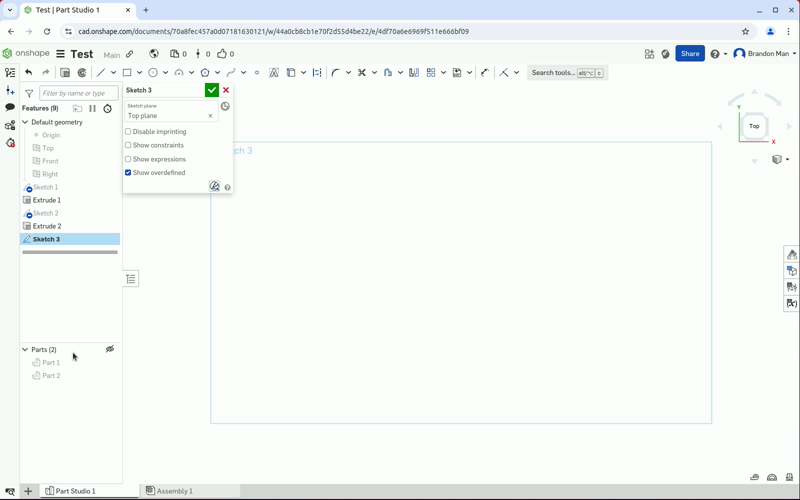
key_down(shift)
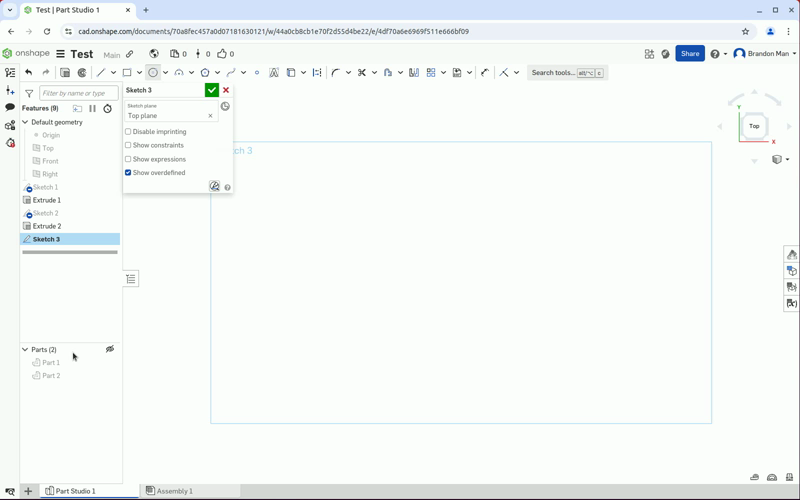
mouse_move(359, 299)
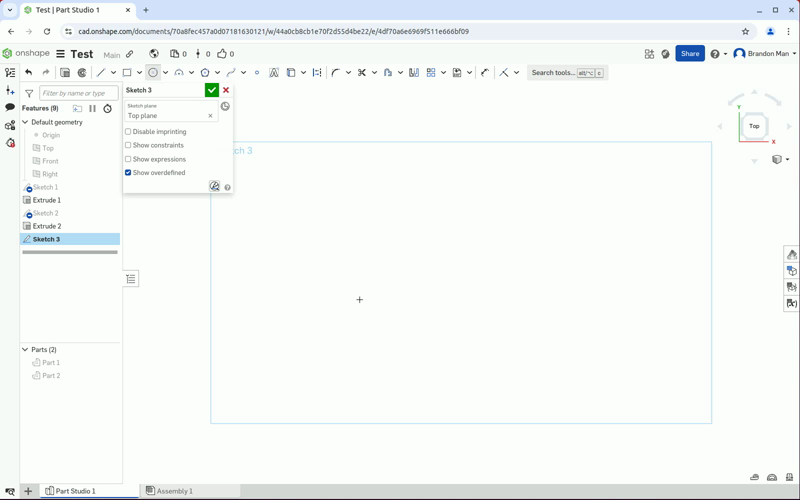
click(359, 299)
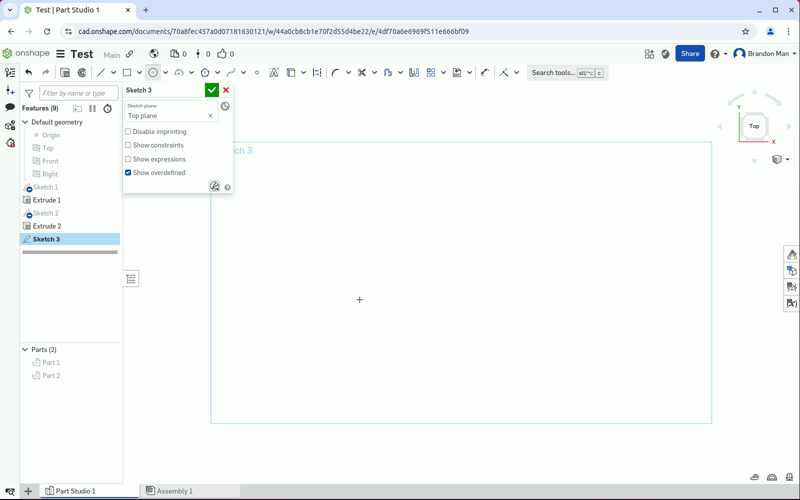
key_up(shift)
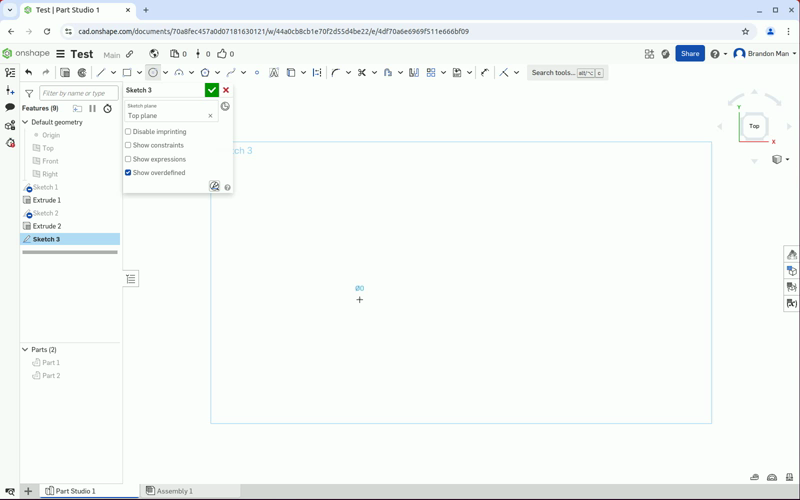
mouse_move(365, 299)
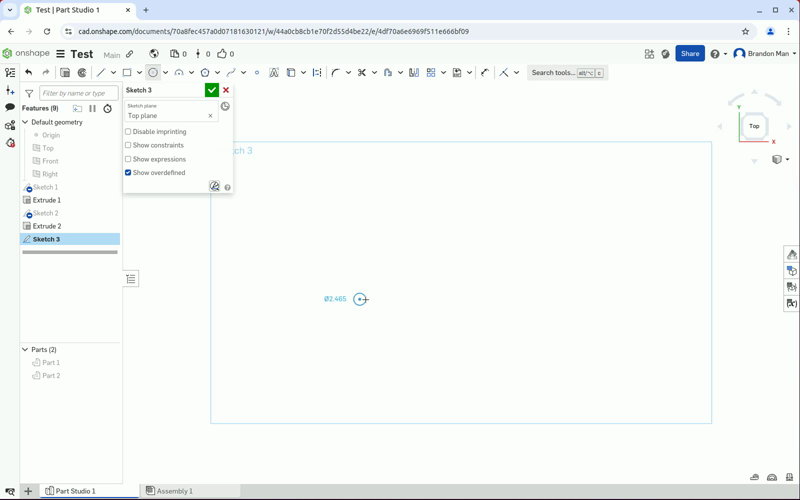
click(365, 299)
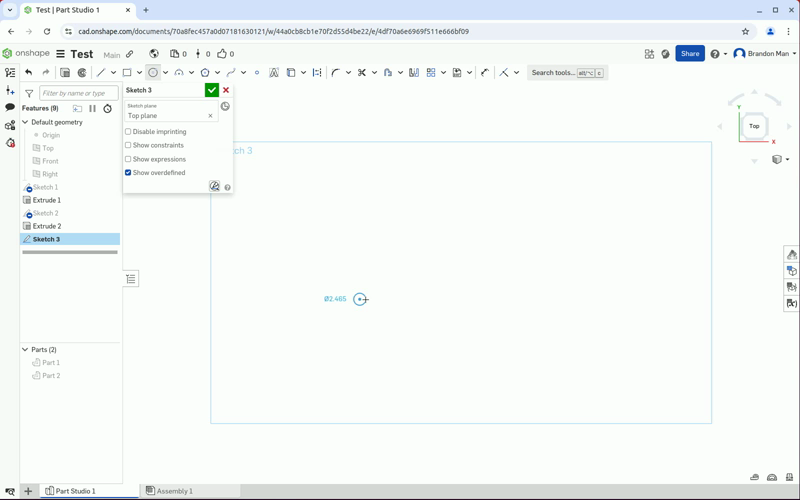
key(esc)
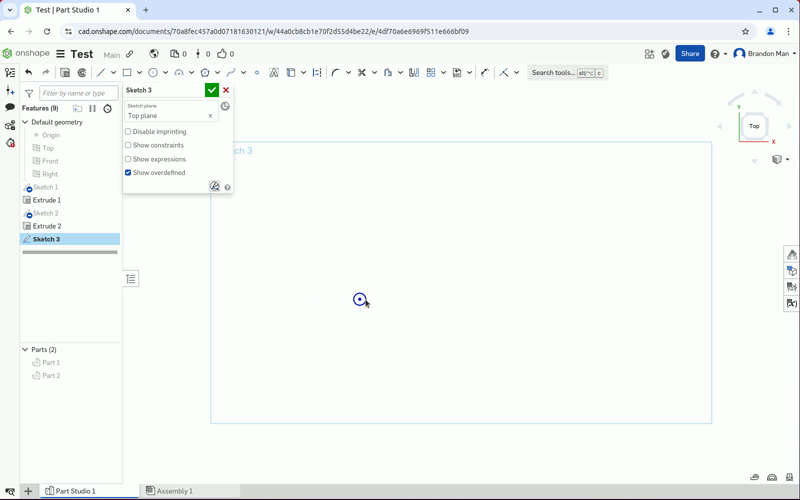
mouse_move(356, 295)
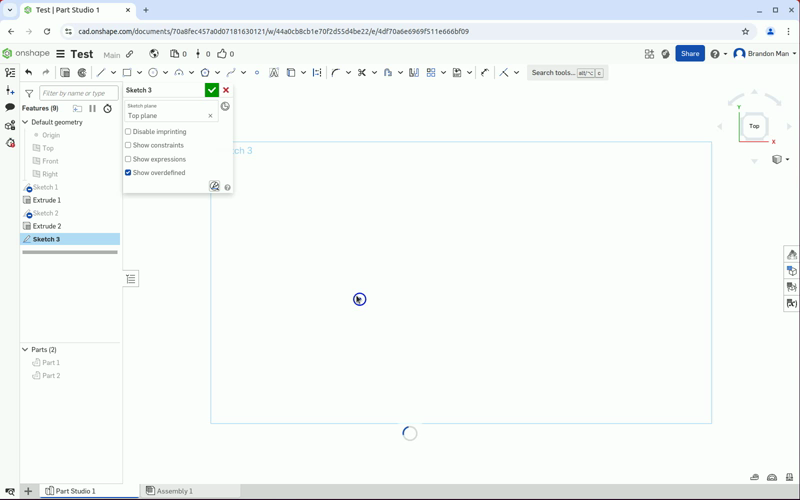
scroll(6)
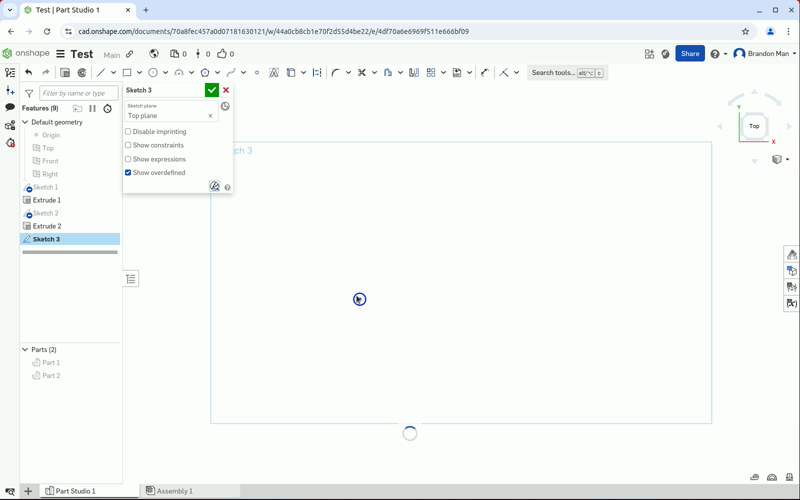
scroll(6)
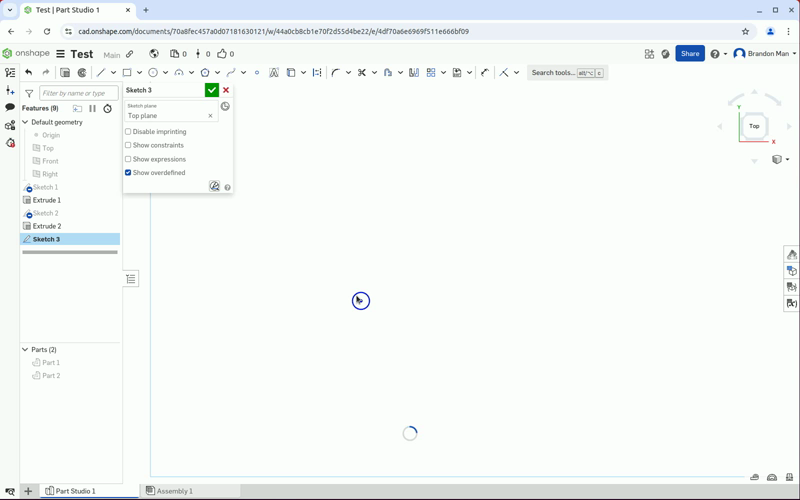
scroll(6)
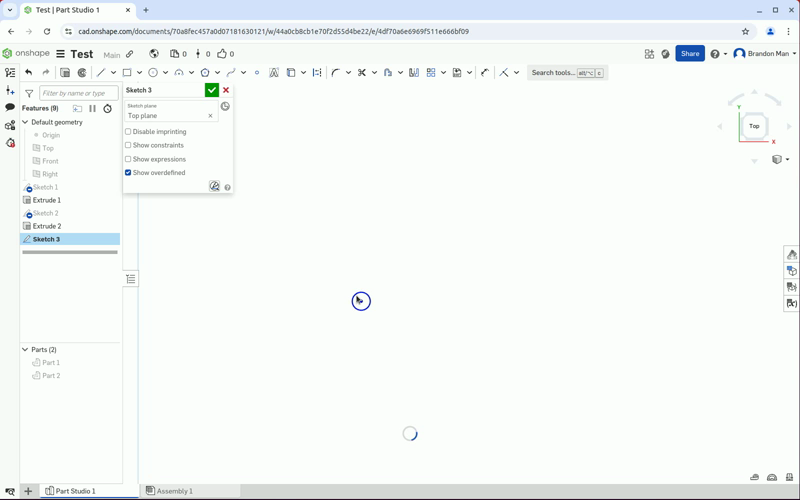
scroll(6)
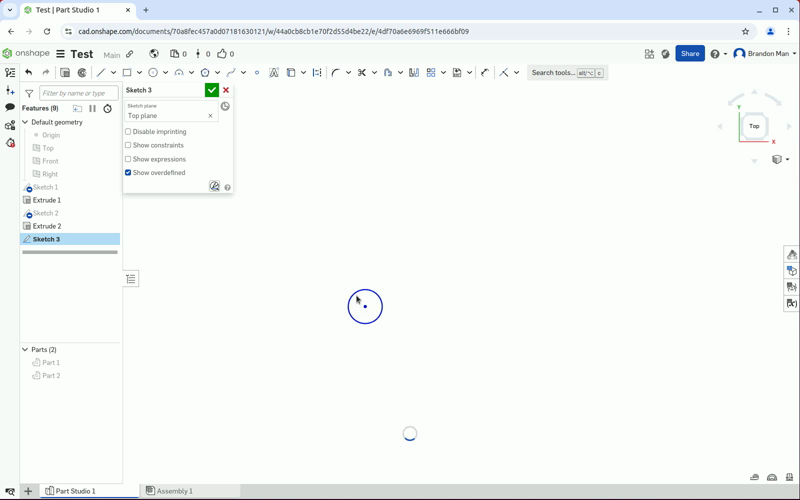
scroll(6)
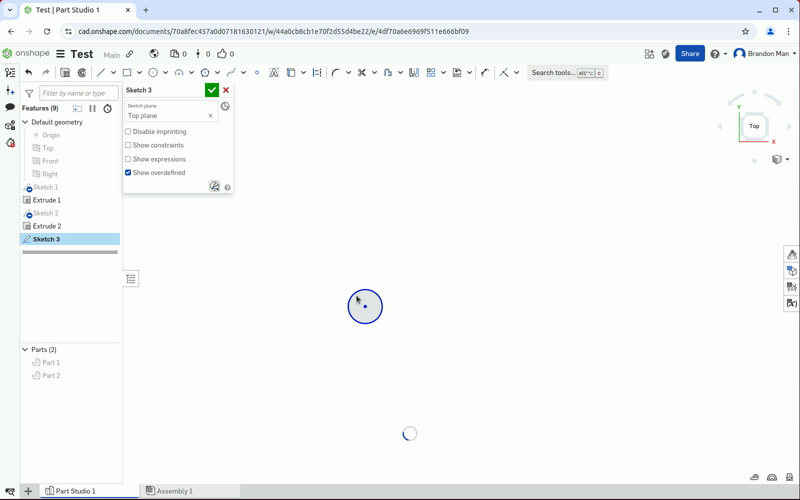
scroll(6)
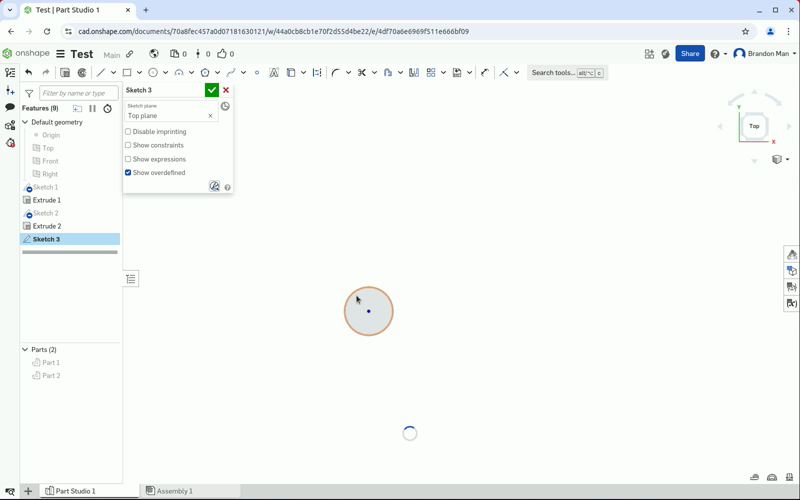
scroll(6)
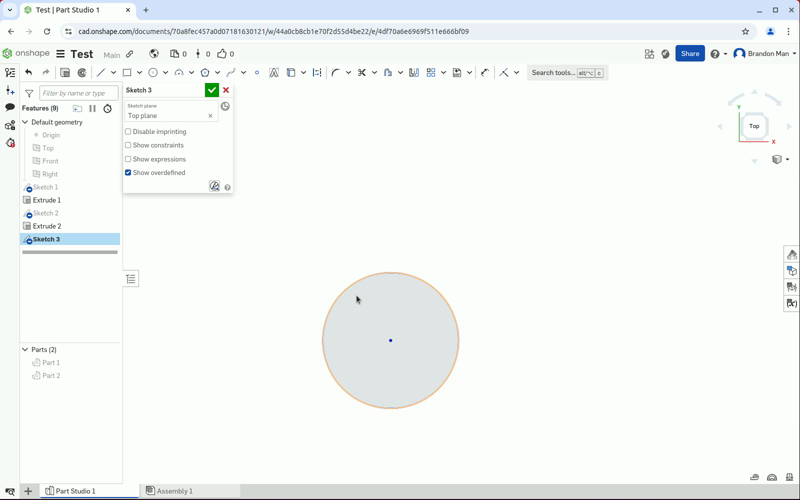
click(356, 295)
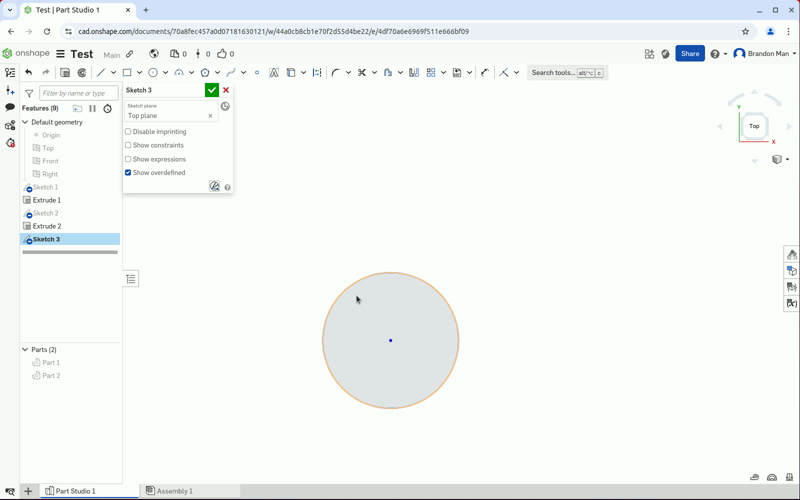
scroll(-6)
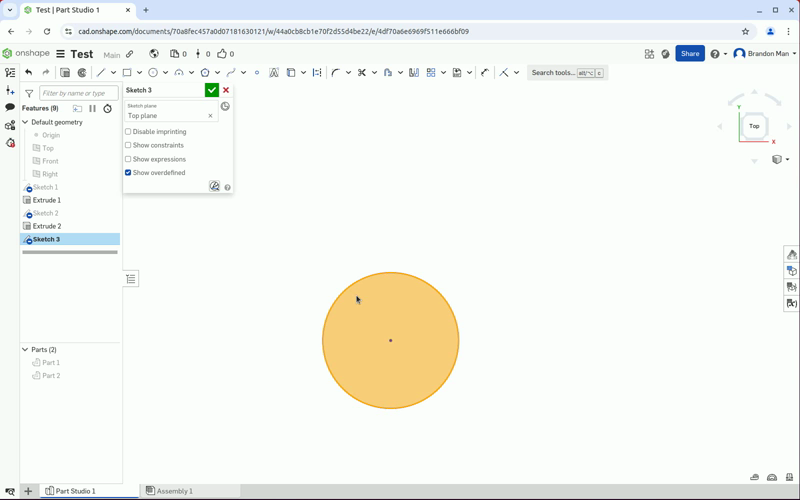
scroll(-6)
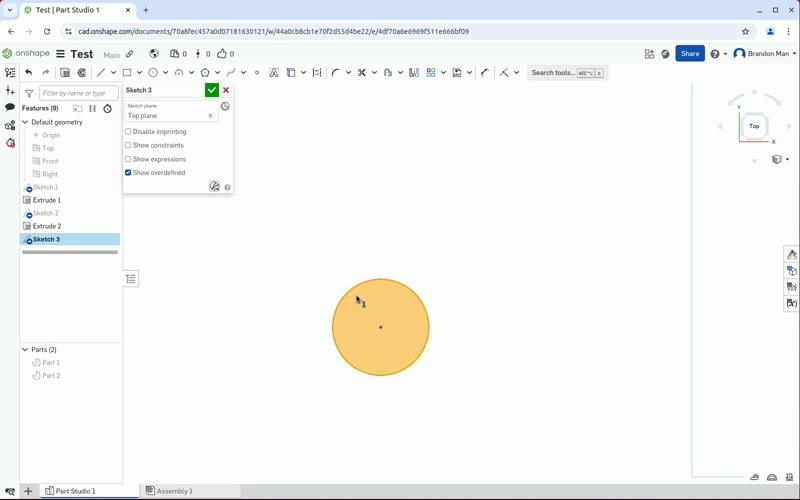
scroll(-6)
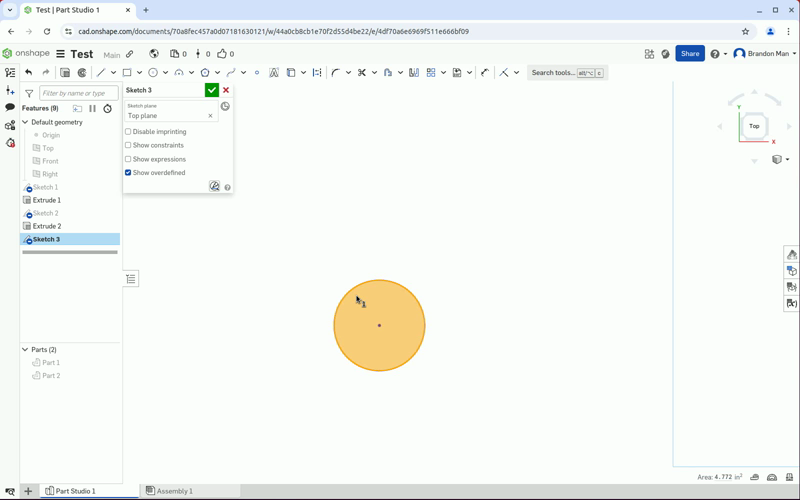
scroll(-6)
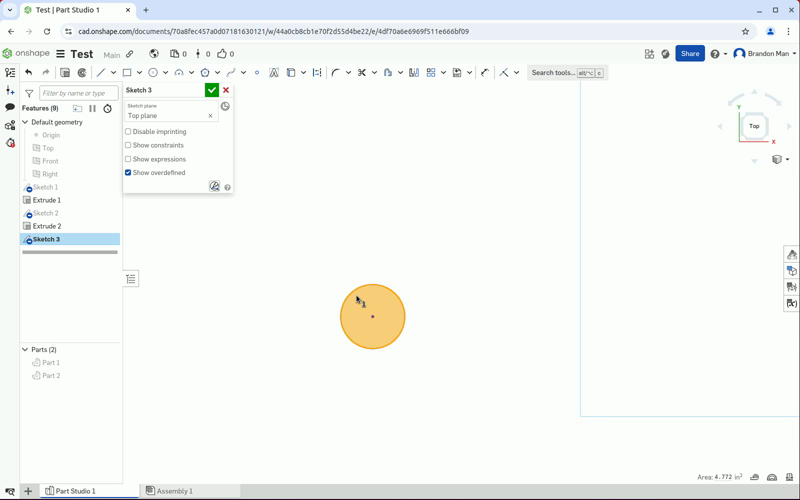
scroll(-6)
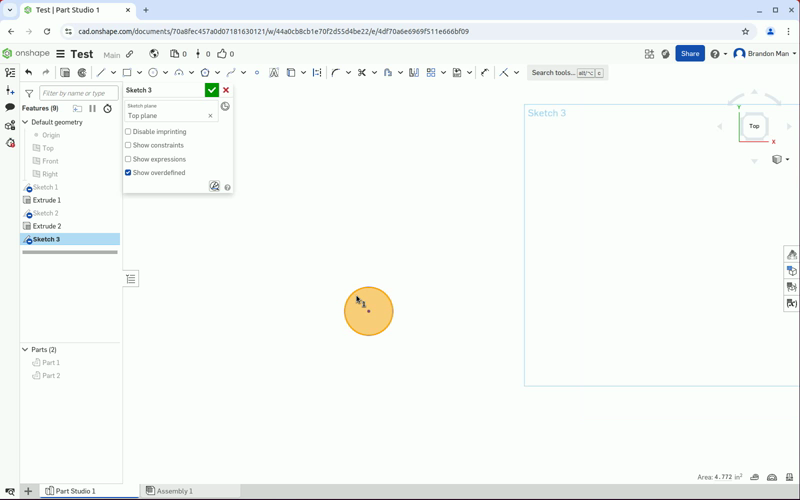
scroll(-6)
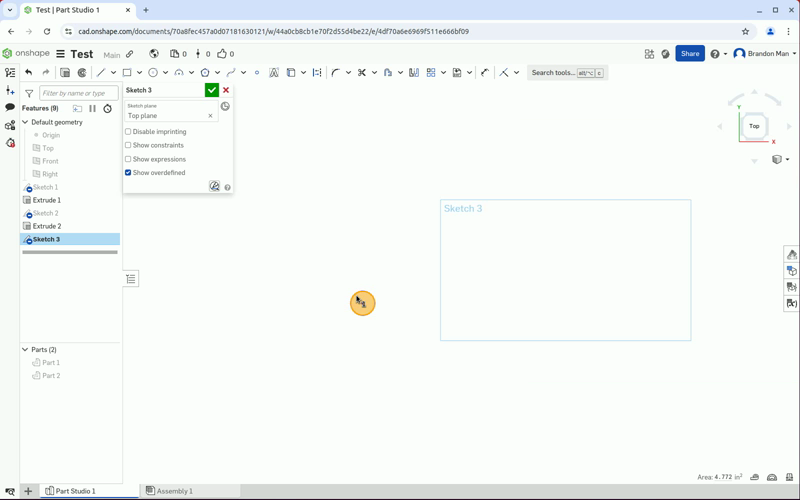
scroll(-6)
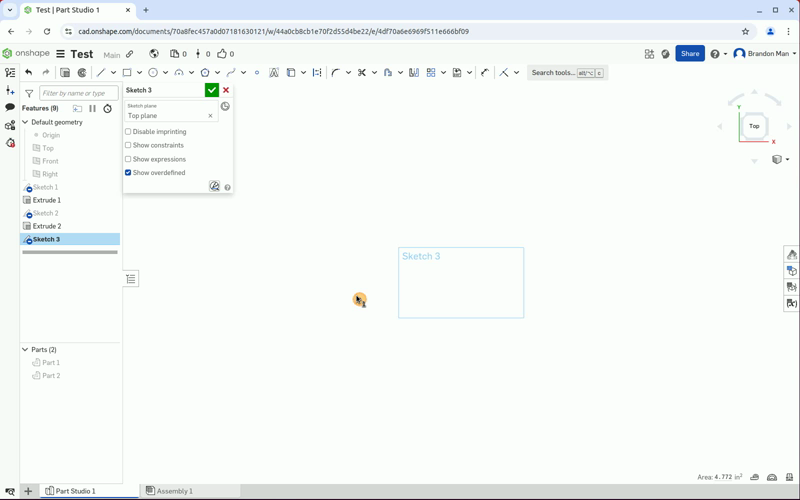
mouse_move(73, 352)
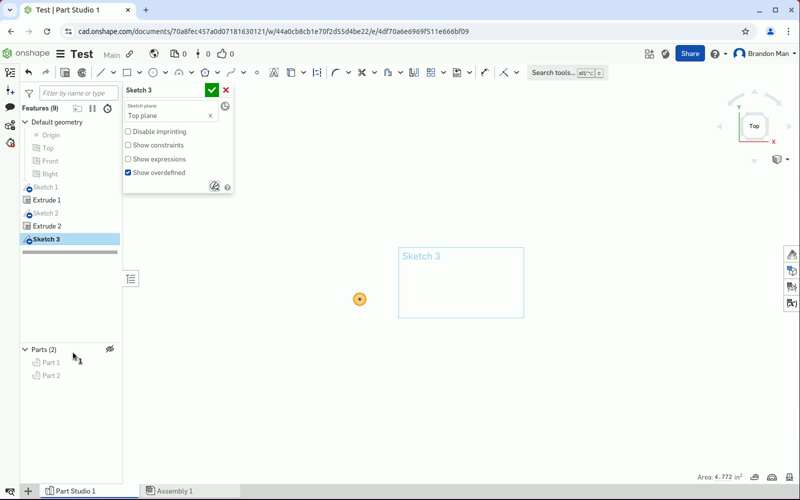
key(shift+y)
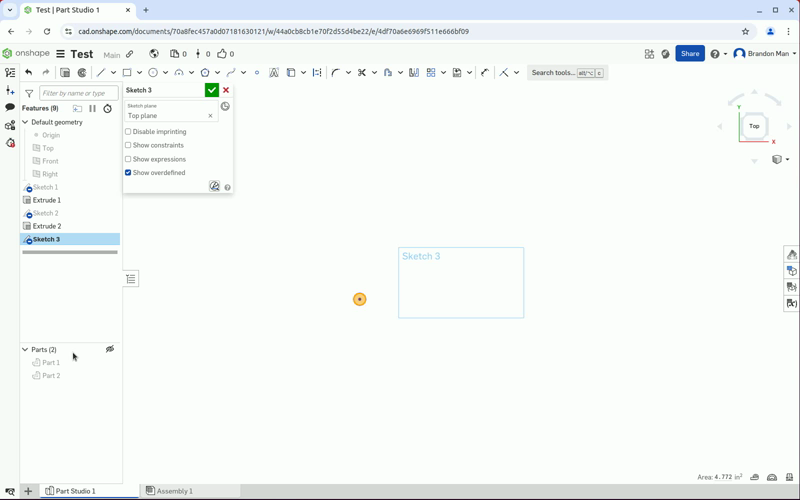
key(shift+e)
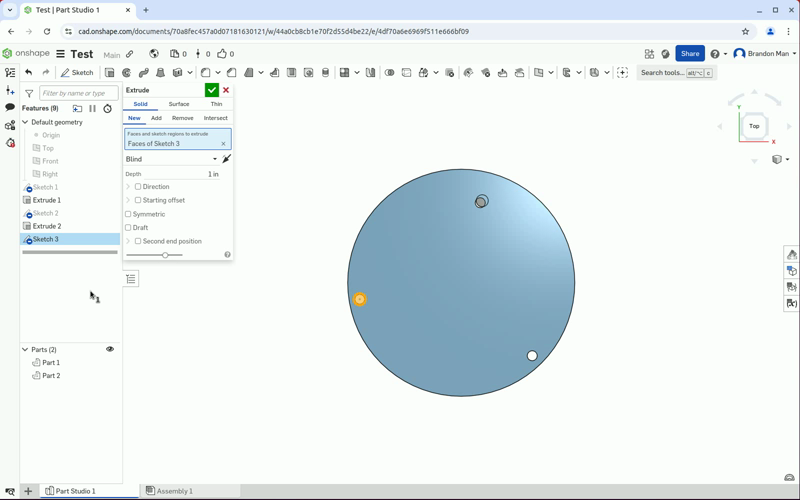
mouse_move(143, 106)
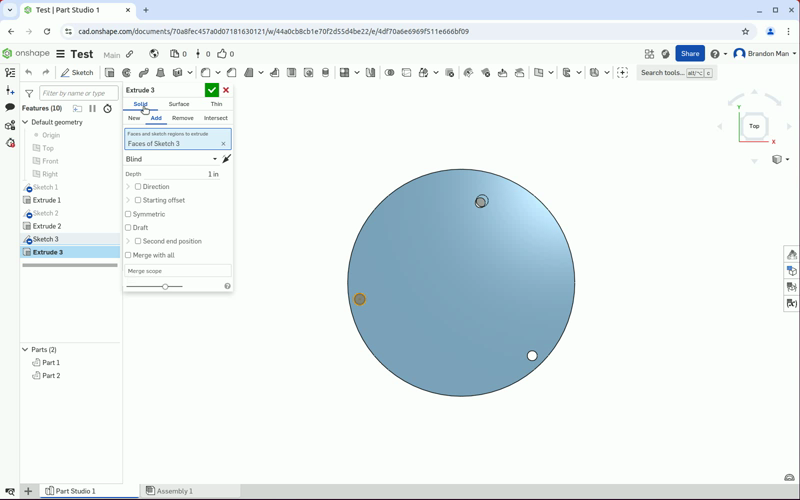
click(143, 106)
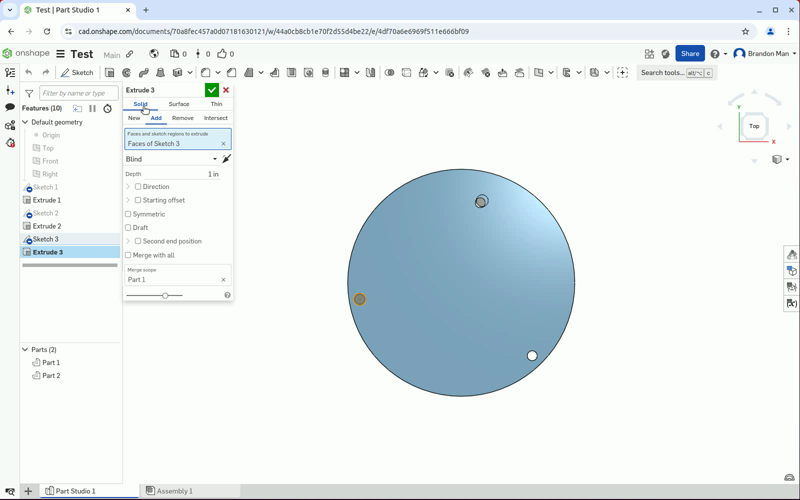
mouse_move(137, 120)
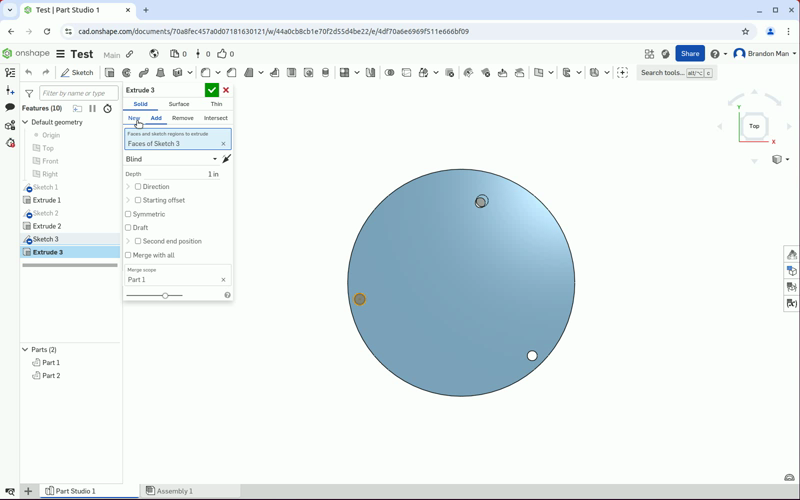
click(137, 120)
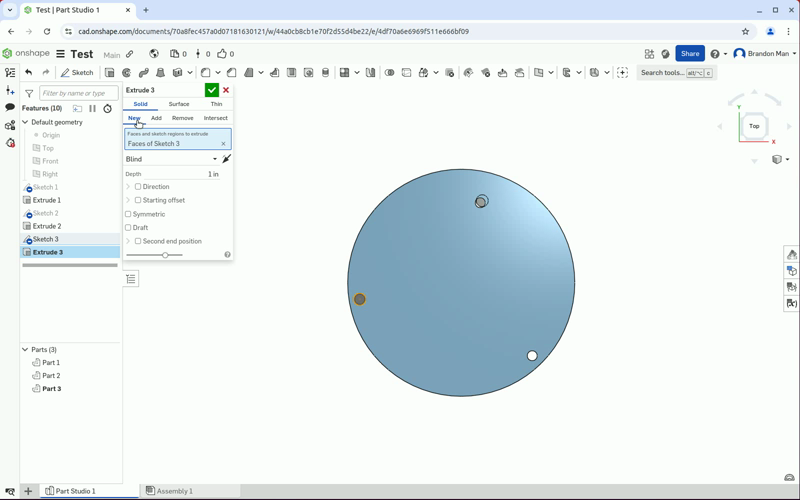
key(tab, 4)
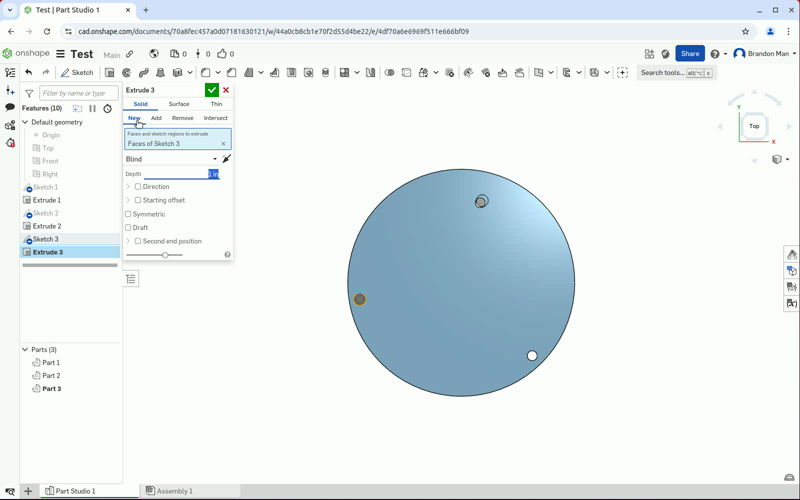
text(0.241)
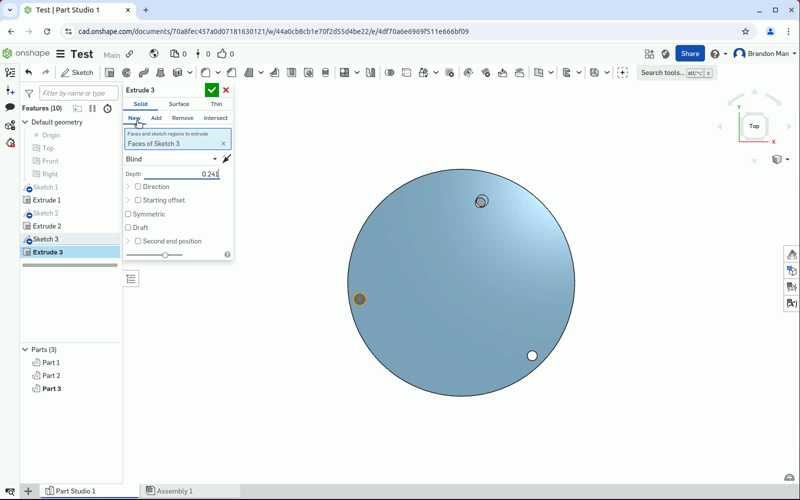
key(enter)
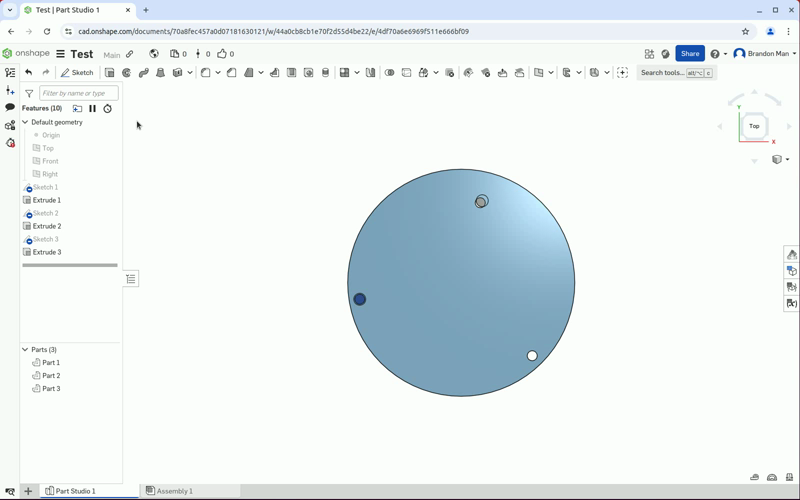
key(shift+h)
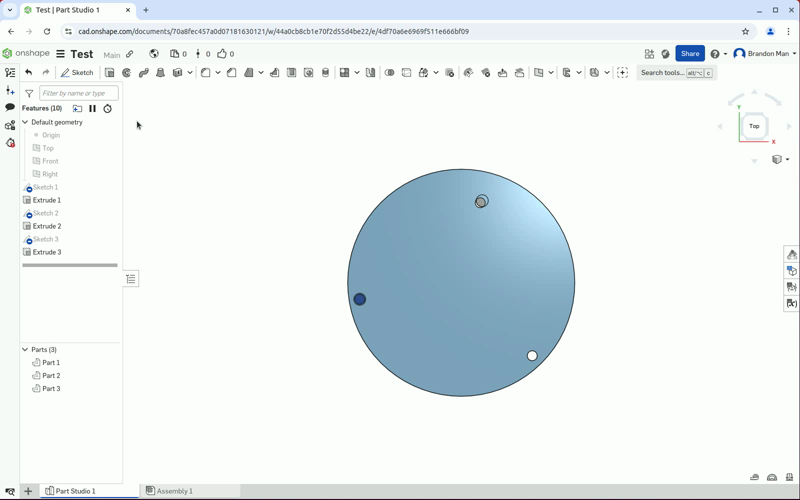
key(shift+h)
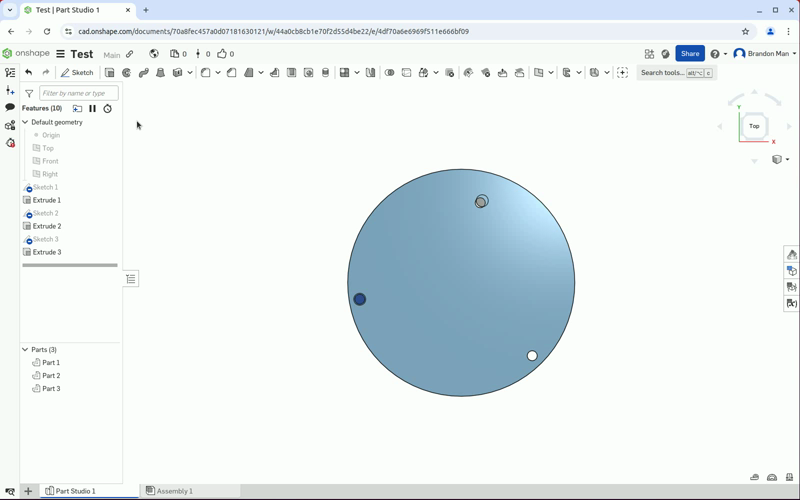
mouse_move(73, 189)
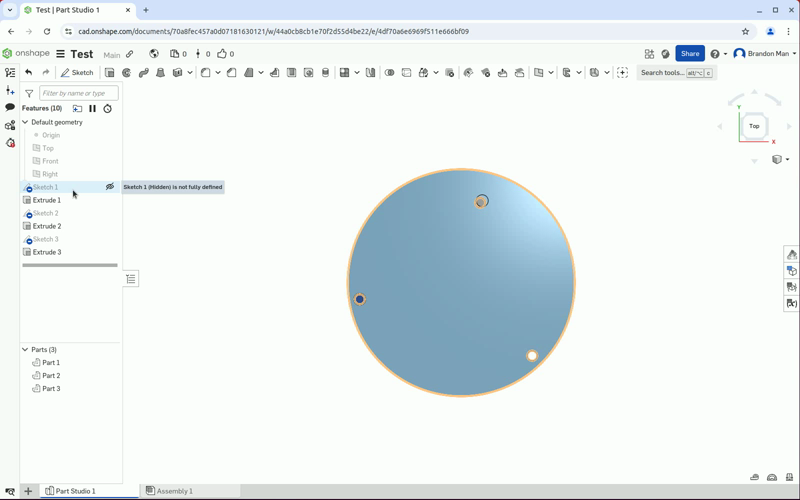
click(73, 189)
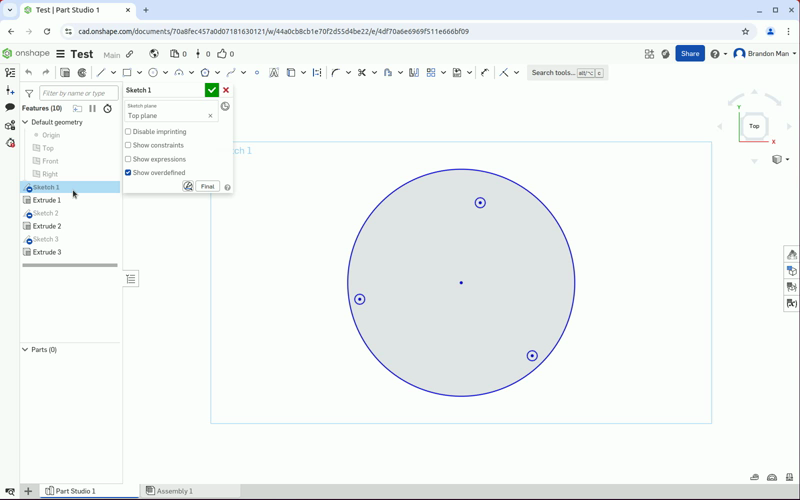
mouse_move(229, 92)
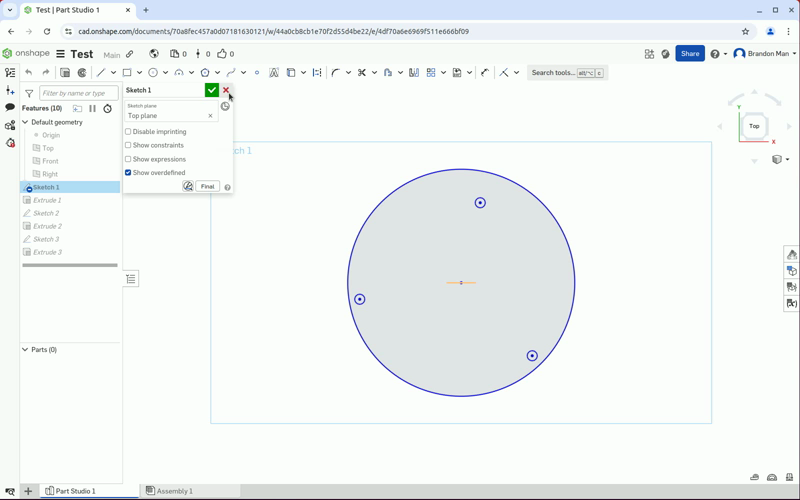
click(229, 92)
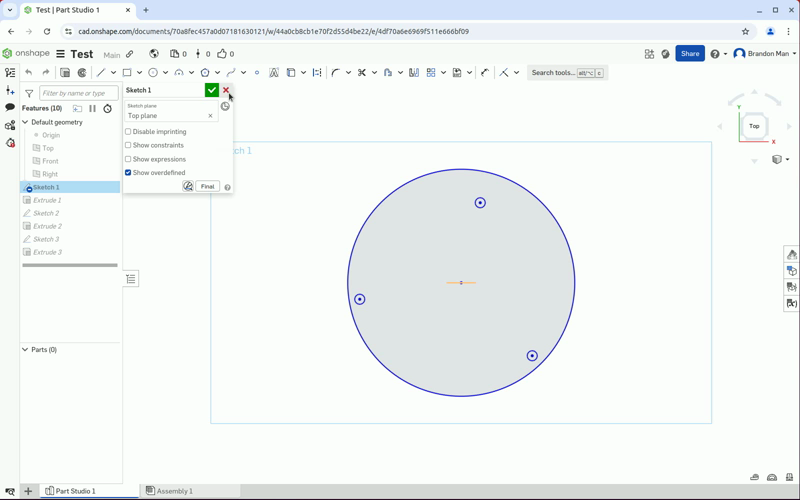
key(shift+s)
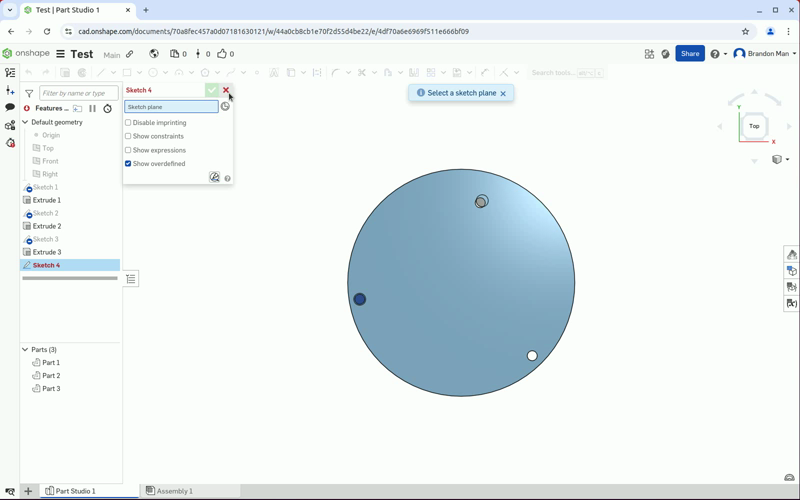
mouse_move(73, 150)
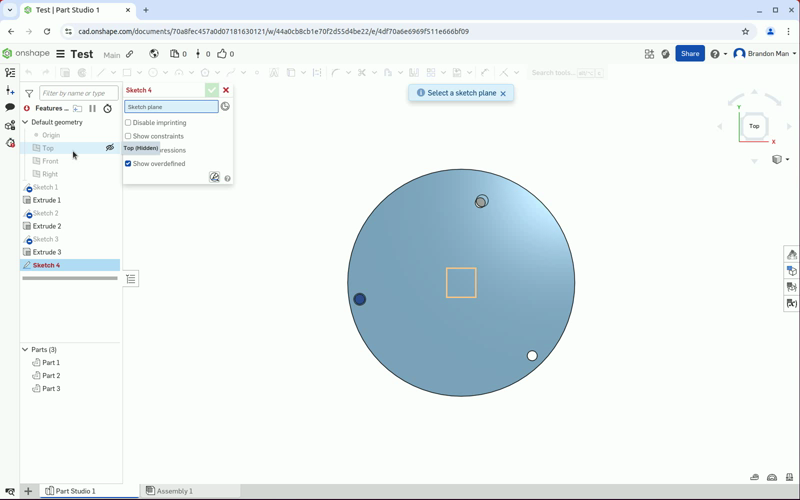
click(73, 150)
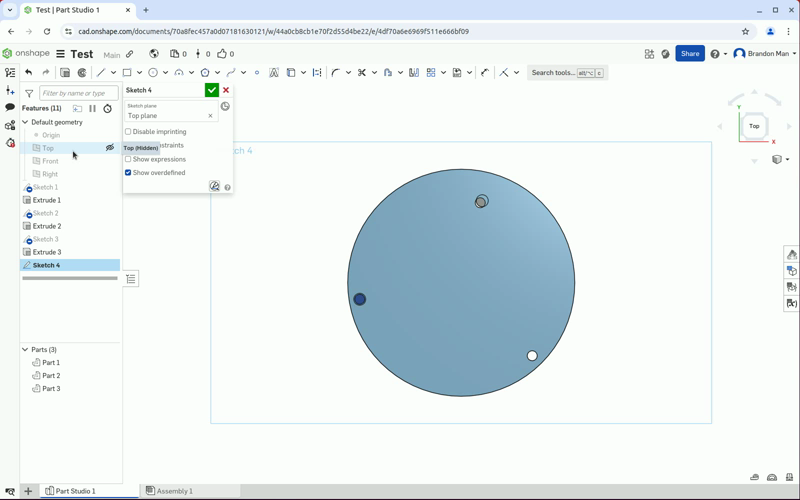
mouse_move(73, 352)
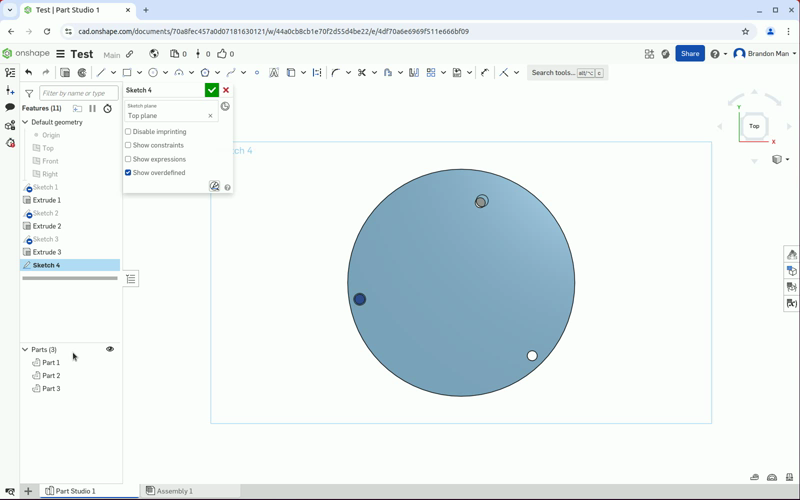
key(y)
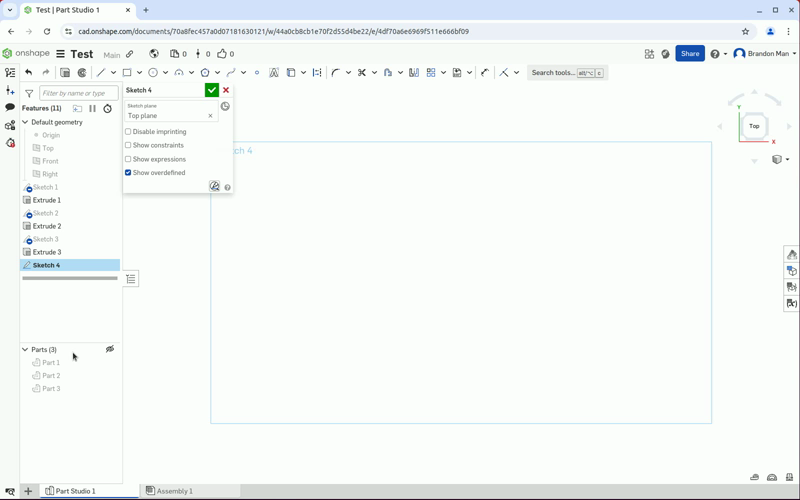
key(c)
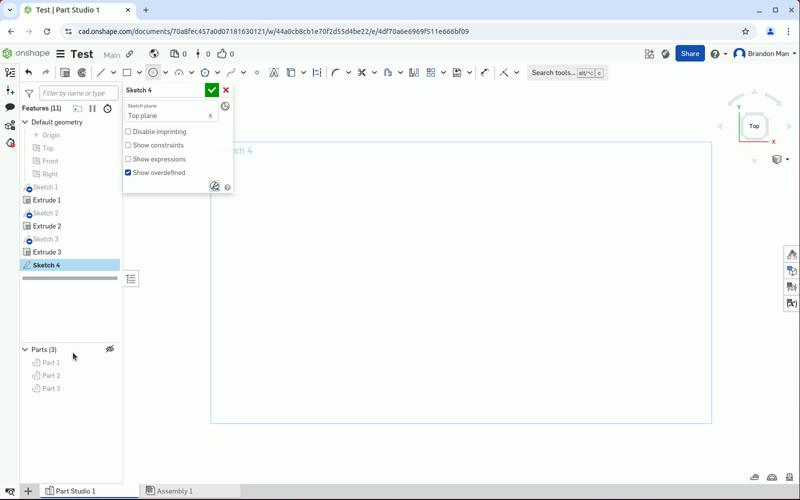
key_down(shift)
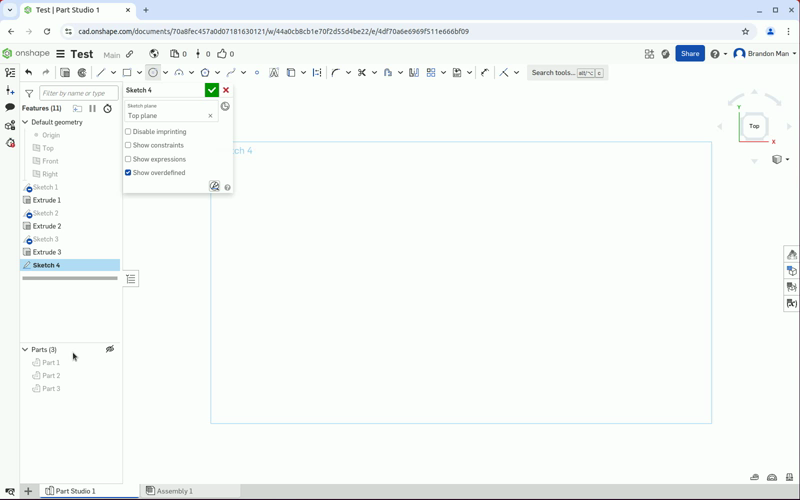
mouse_move(534, 355)
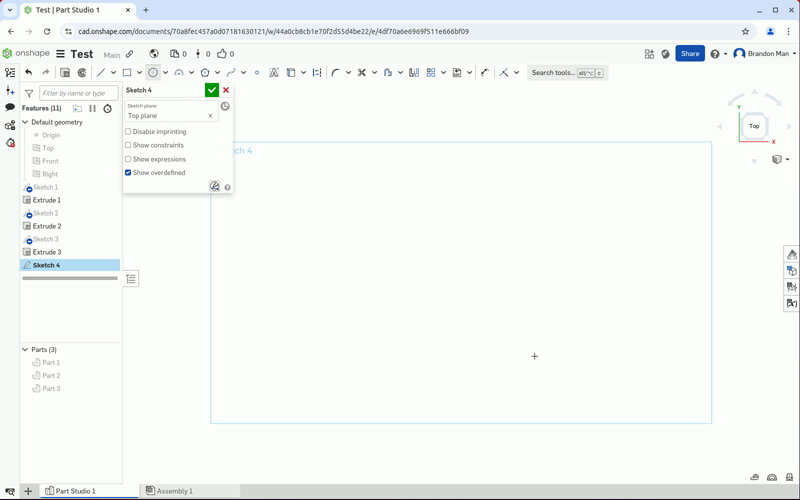
click(534, 355)
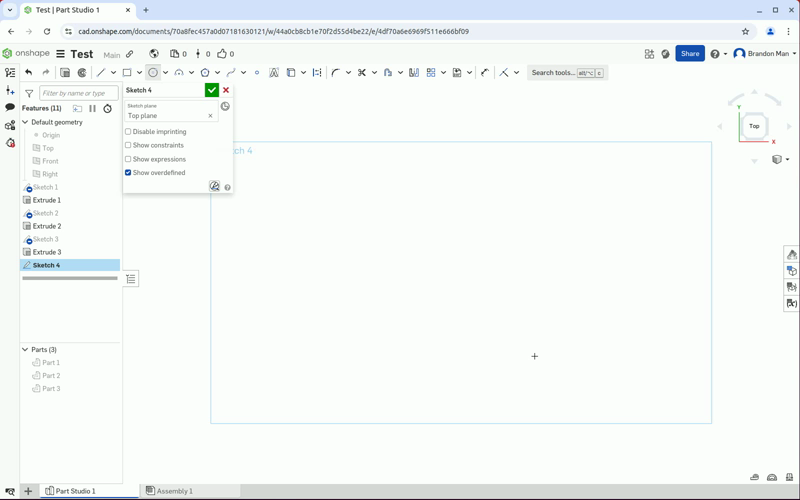
key_up(shift)
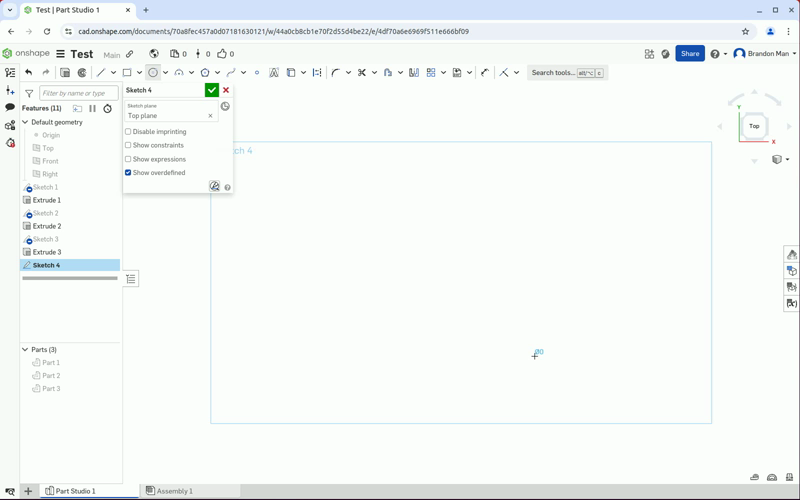
mouse_move(540, 355)
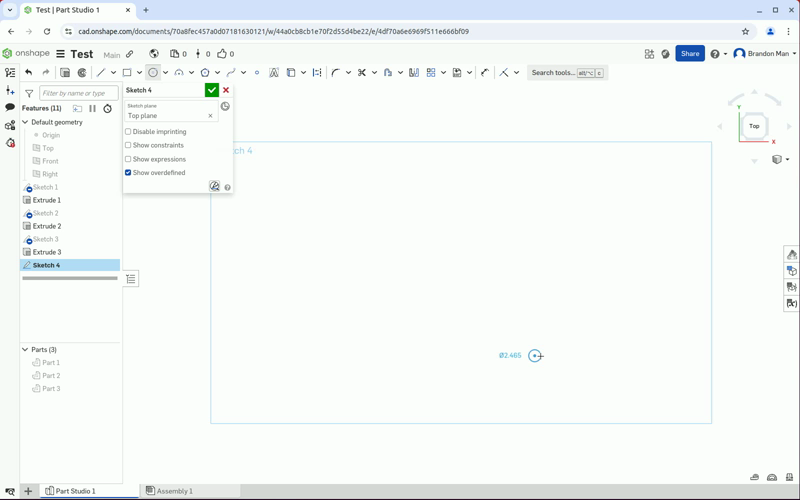
click(540, 355)
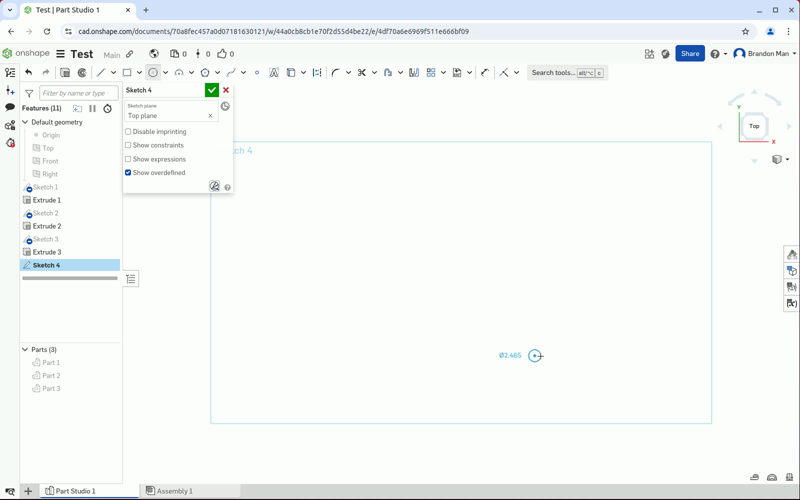
key(esc)
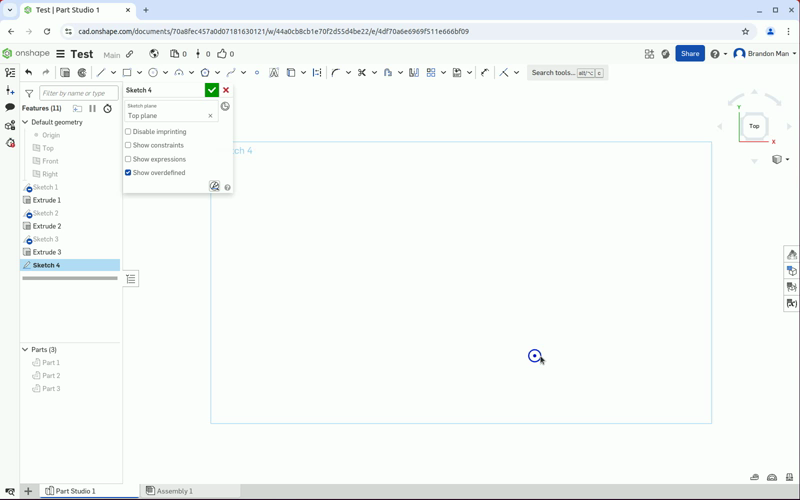
mouse_move(532, 351)
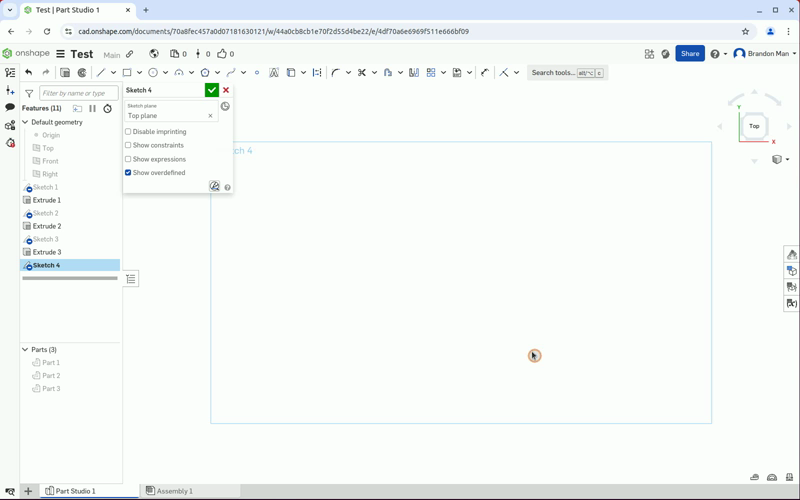
scroll(6)
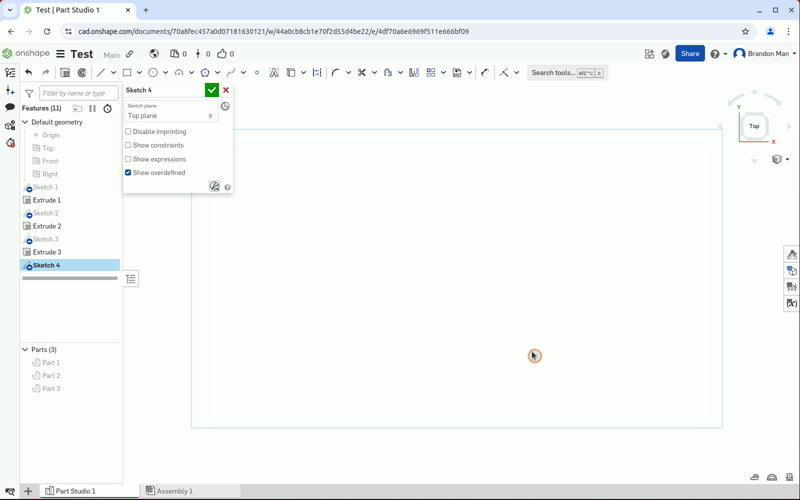
scroll(6)
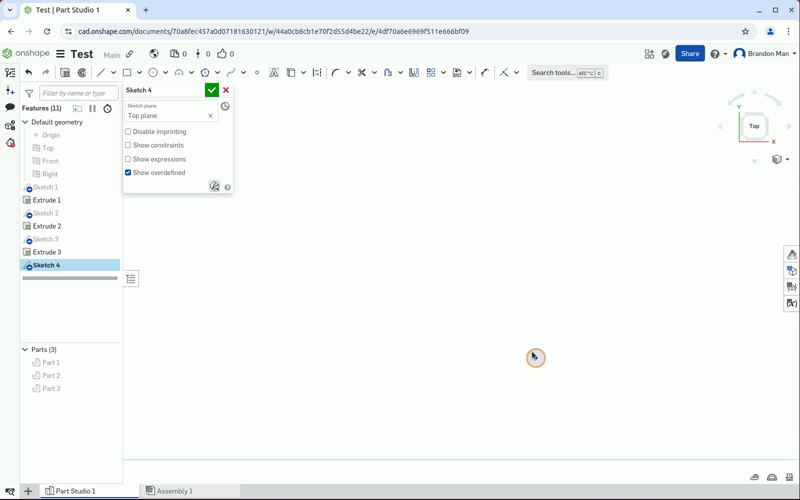
scroll(6)
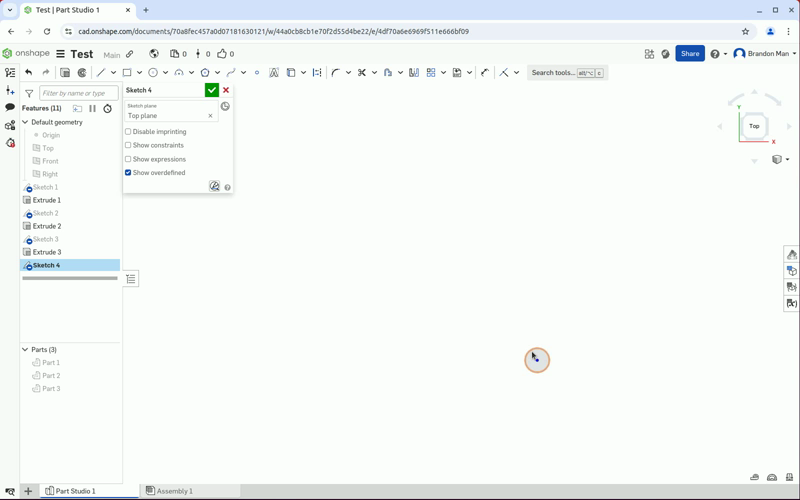
scroll(6)
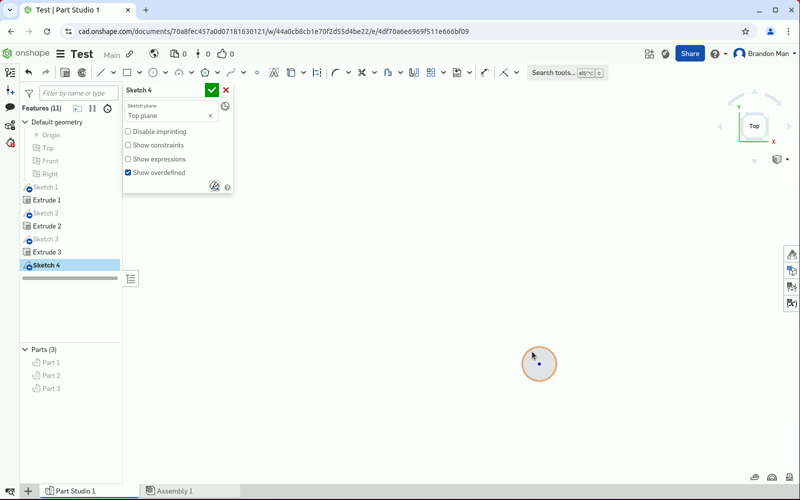
scroll(6)
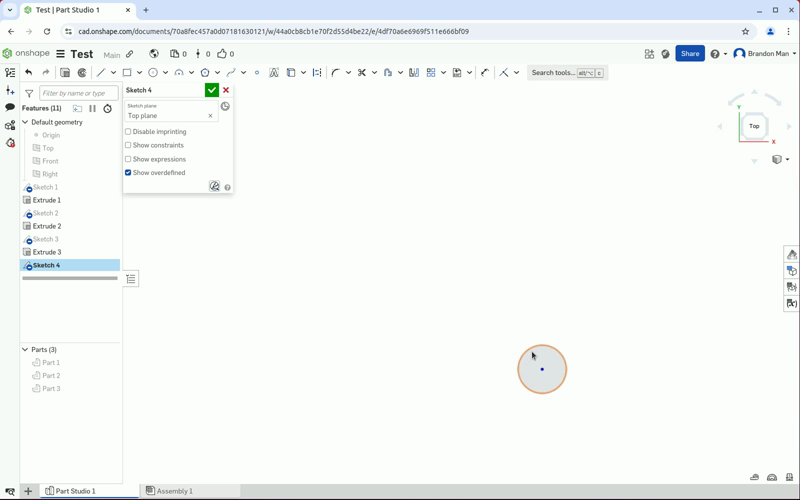
scroll(6)
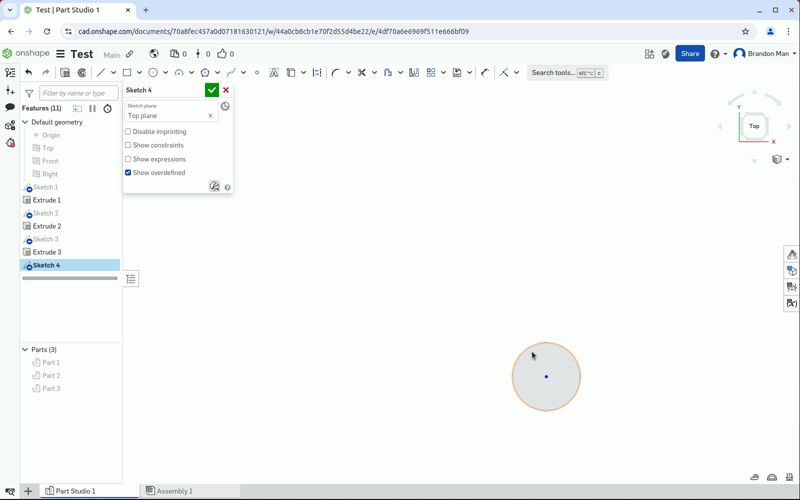
scroll(6)
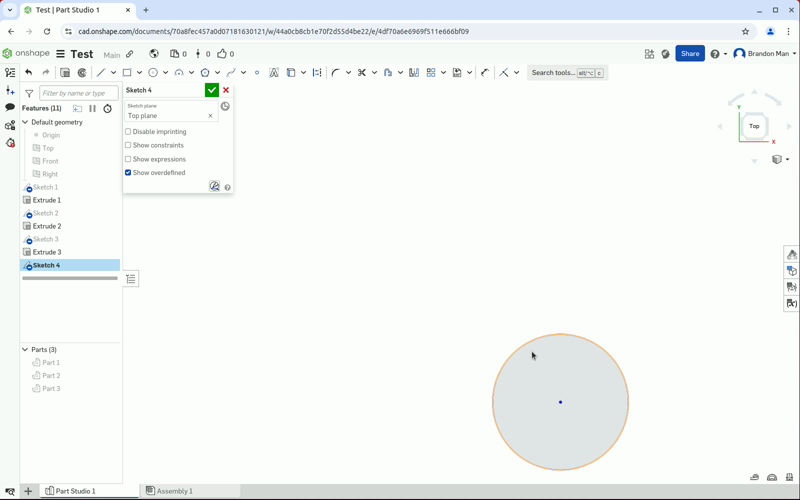
click(532, 351)
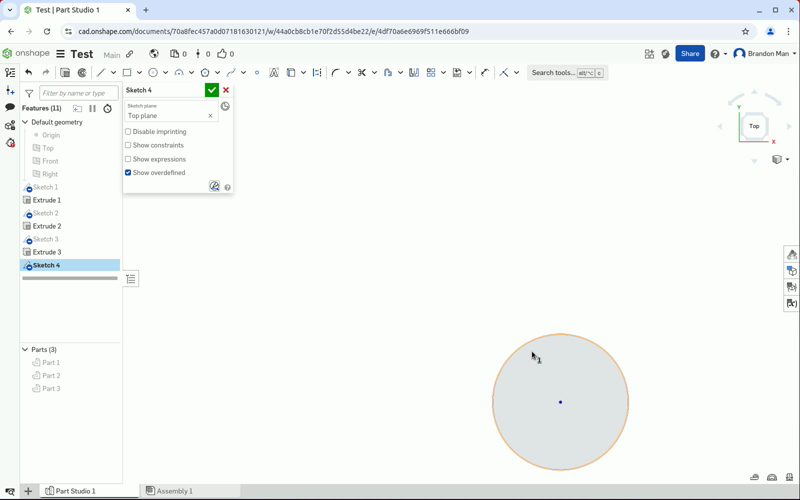
scroll(-6)
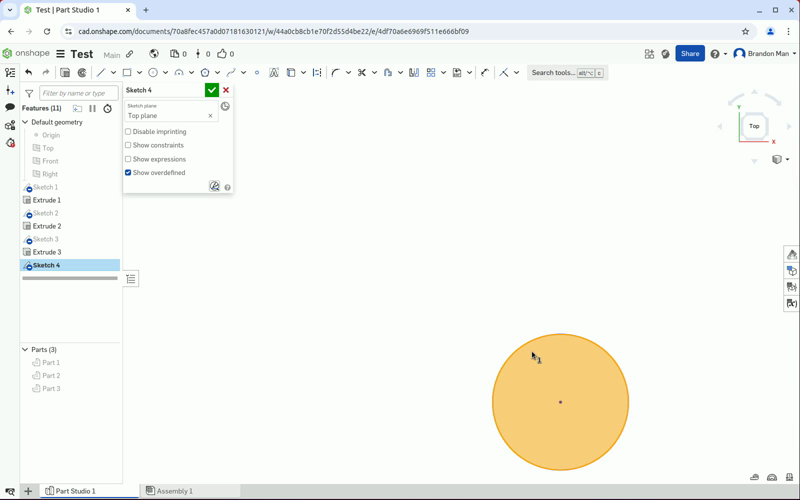
scroll(-6)
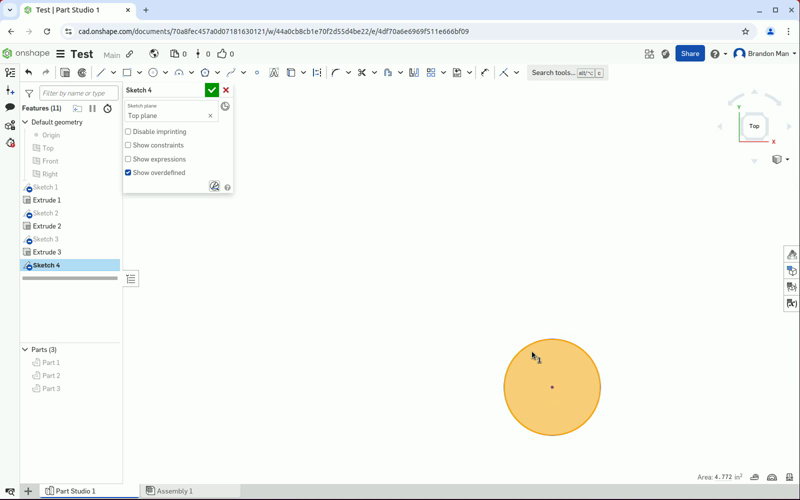
scroll(-6)
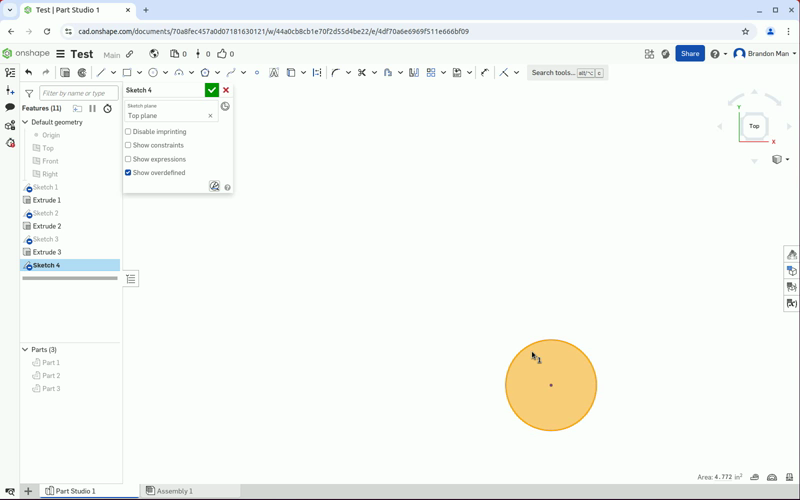
scroll(-6)
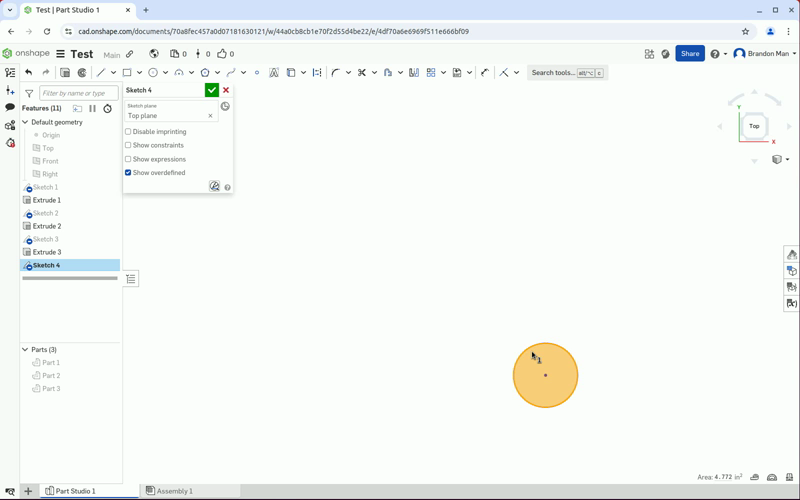
scroll(-6)
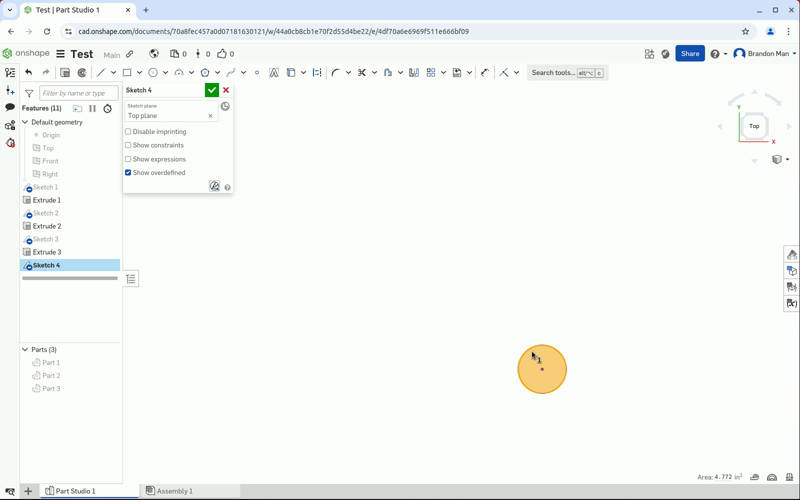
scroll(-6)
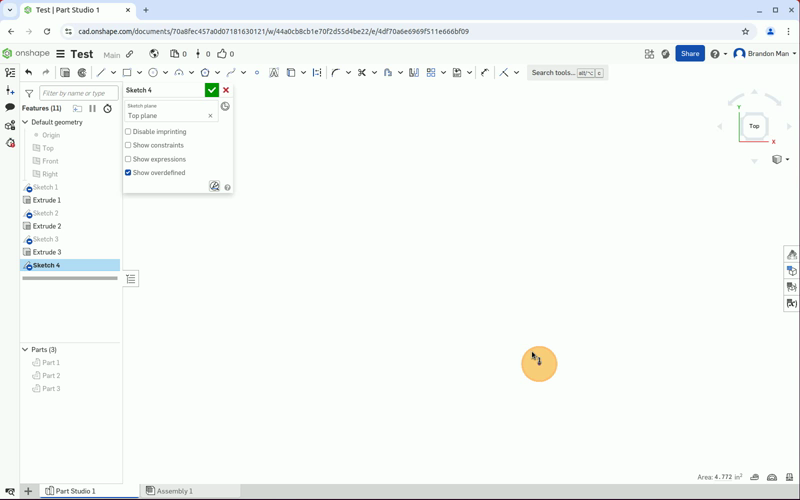
scroll(-6)
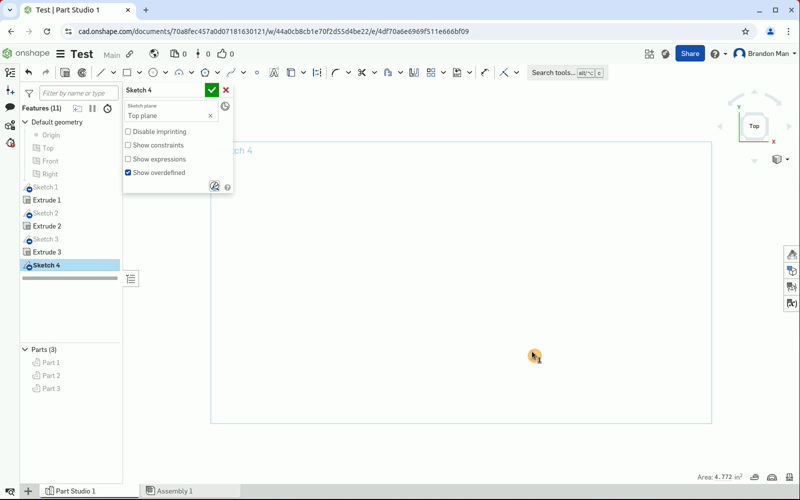
mouse_move(73, 352)
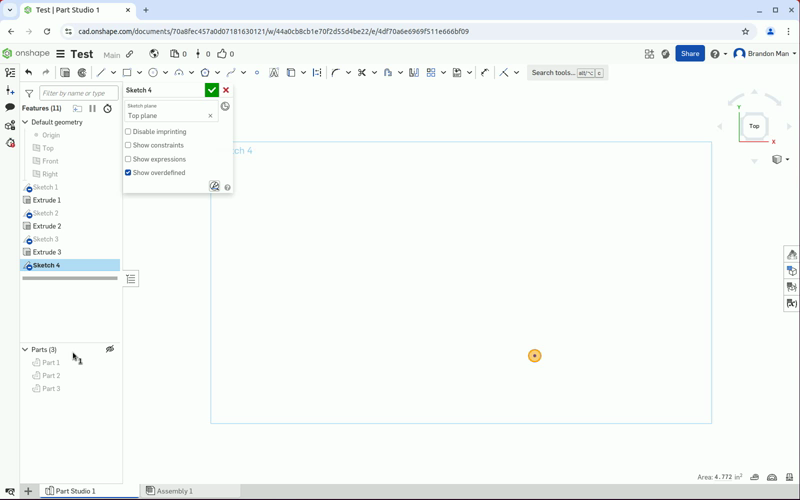
key(shift+y)
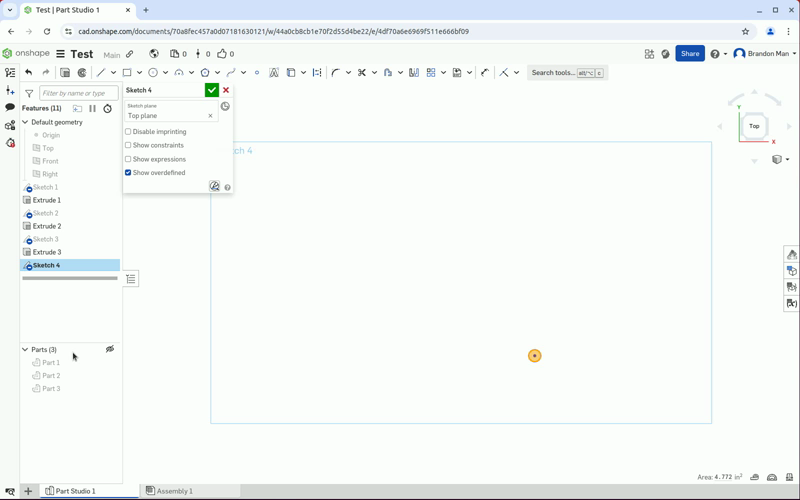
key(shift+e)
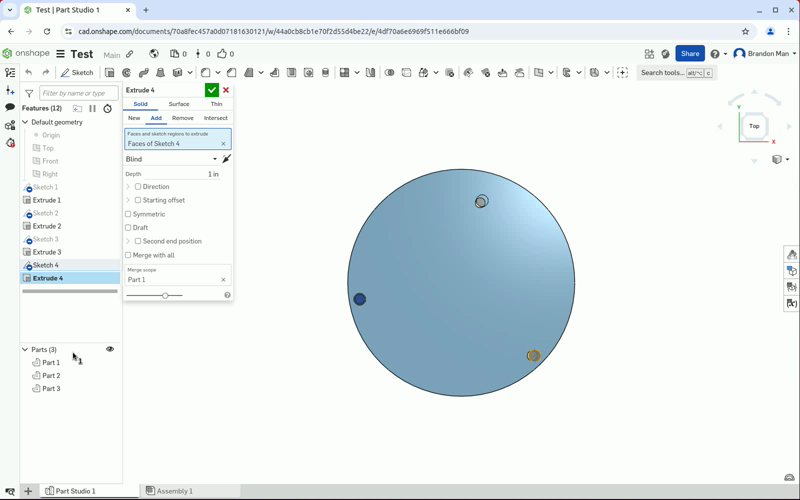
mouse_move(143, 106)
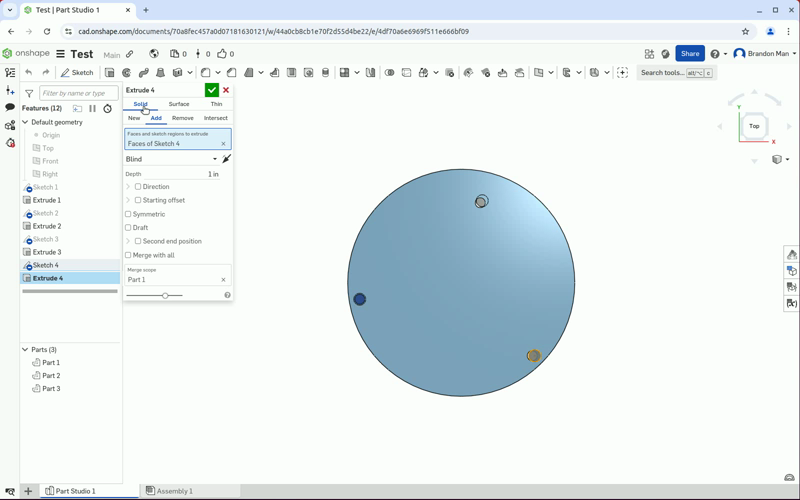
click(143, 106)
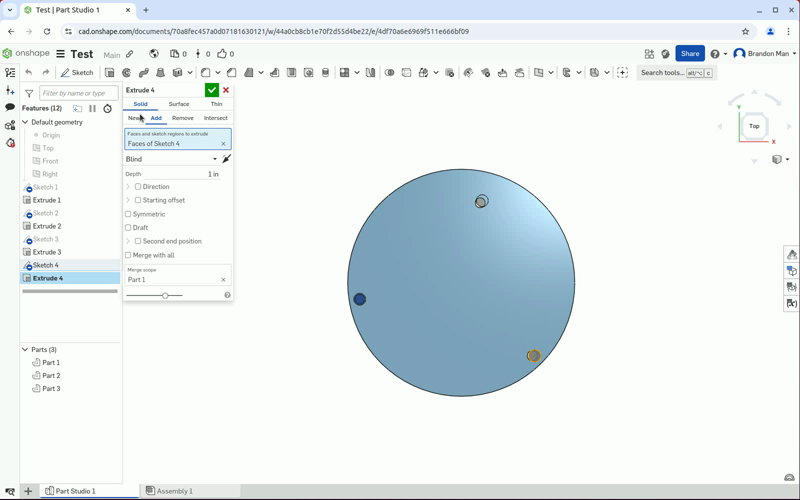
mouse_move(137, 120)
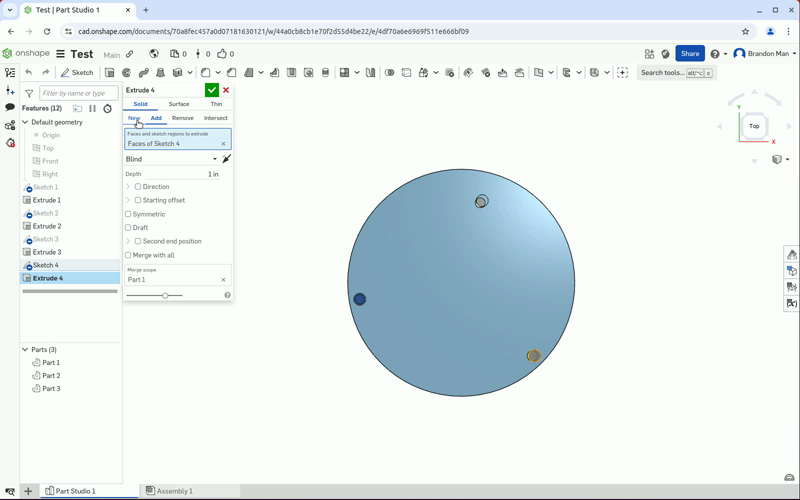
click(137, 120)
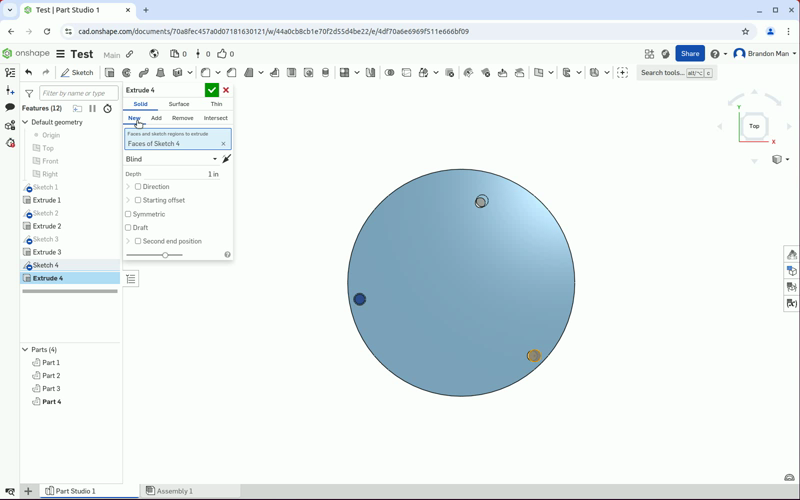
key(tab, 4)
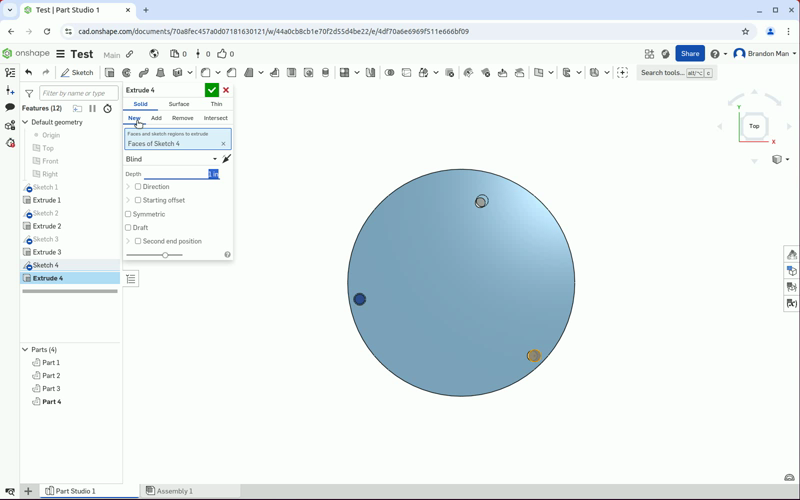
text(0.241)
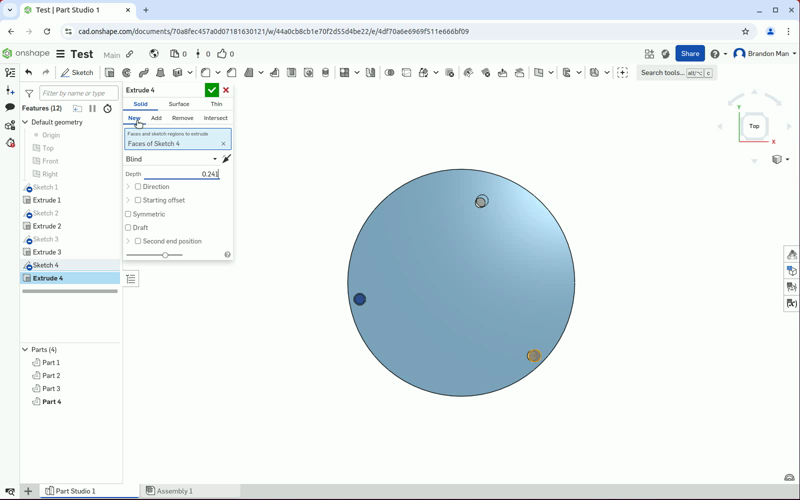
key(enter)
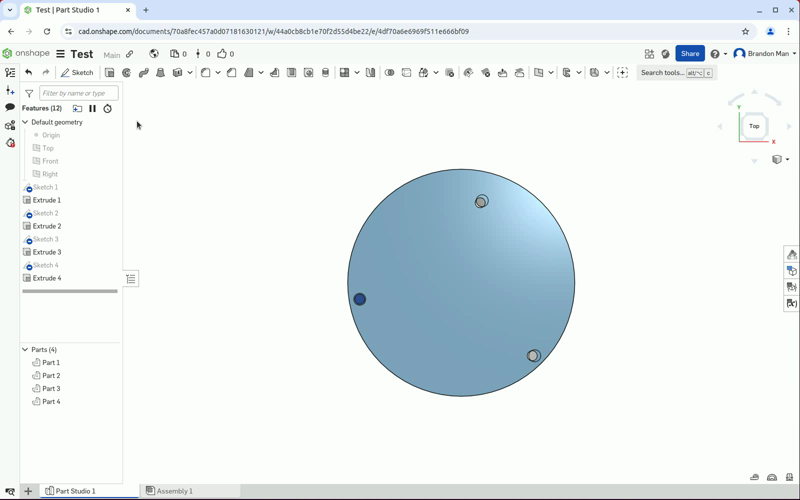
key(shift+h)
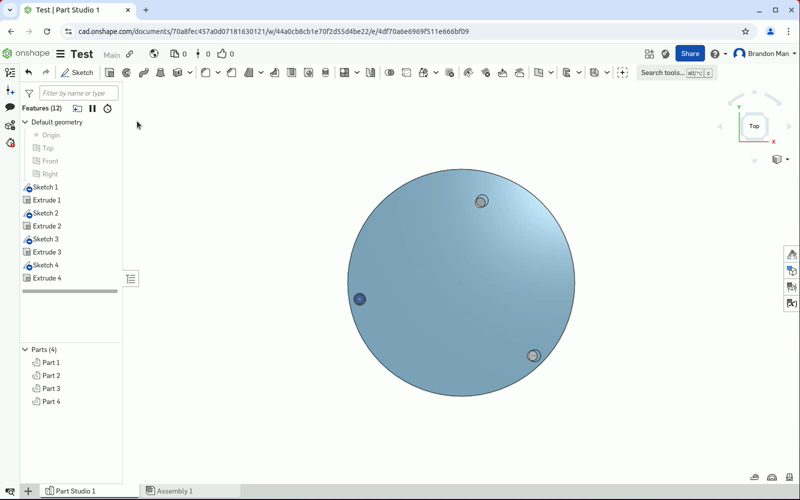
key(shift+h)
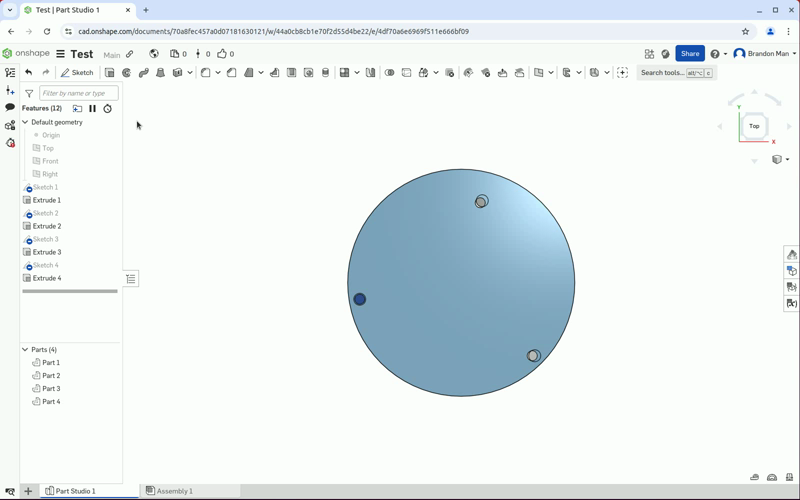
mouse_move(73, 189)
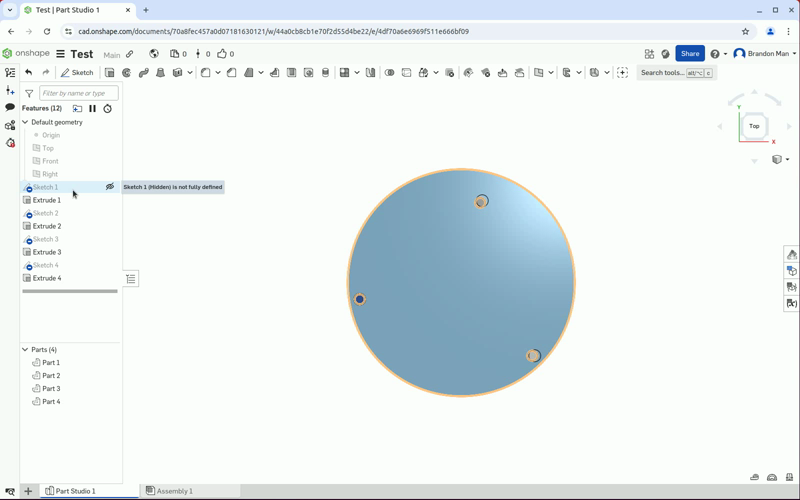
click(73, 189)
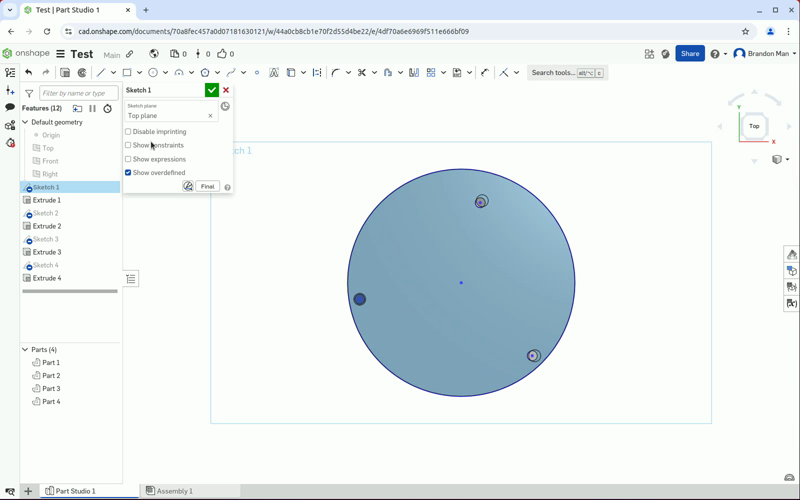
mouse_move(229, 92)
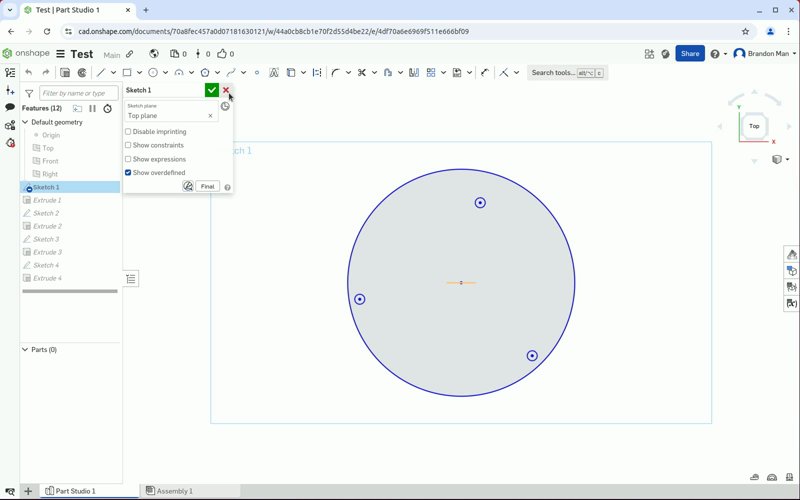
click(229, 92)
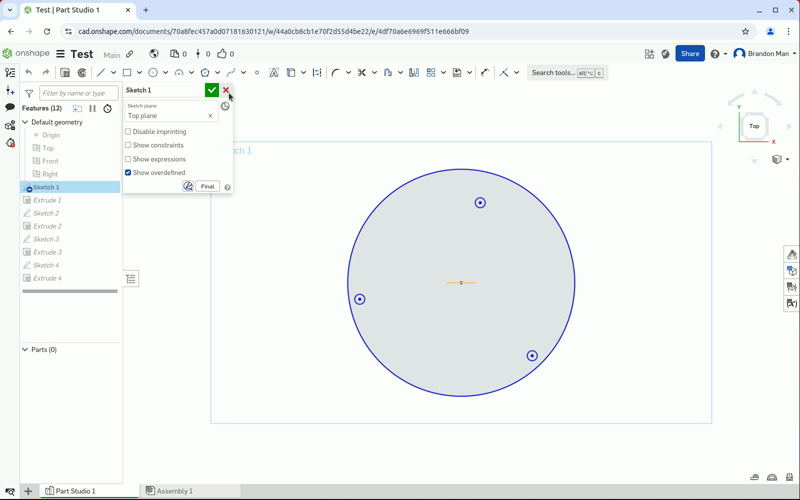
key(shift+s)
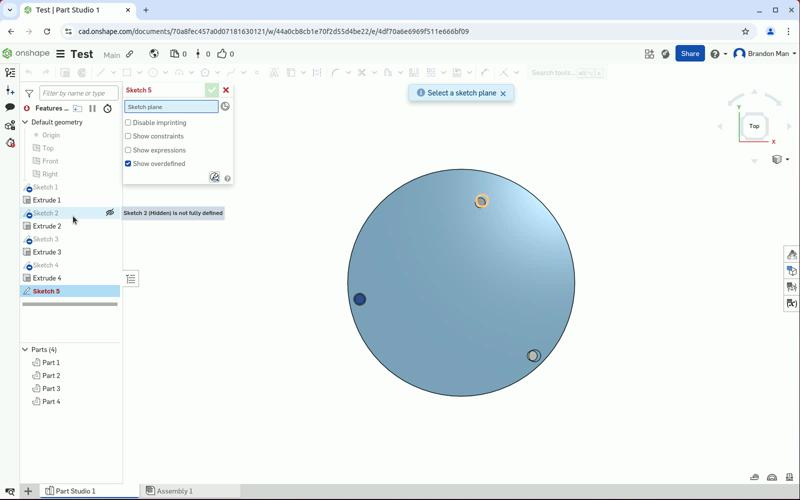
scroll(3)
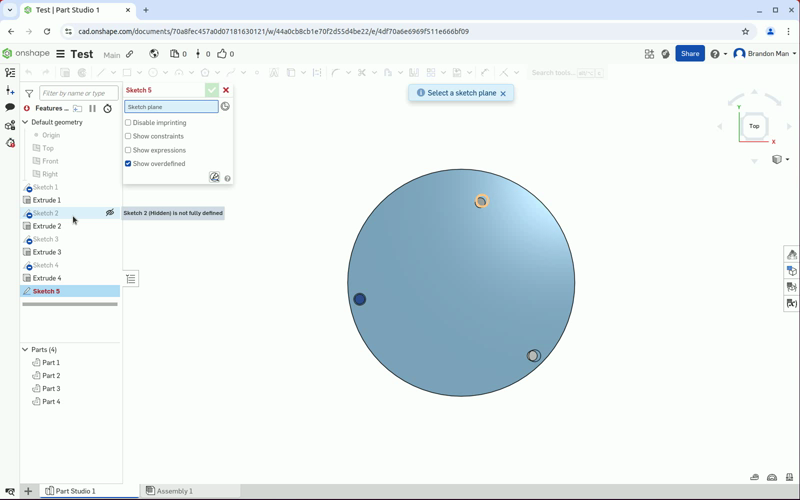
mouse_move(73, 150)
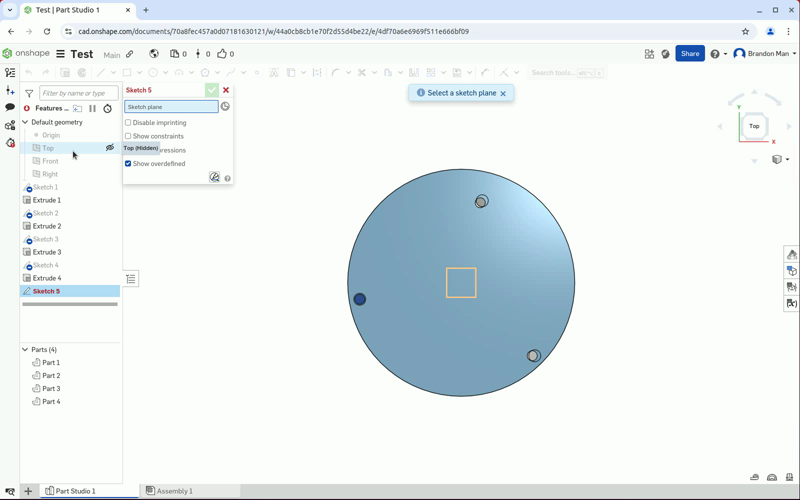
click(73, 150)
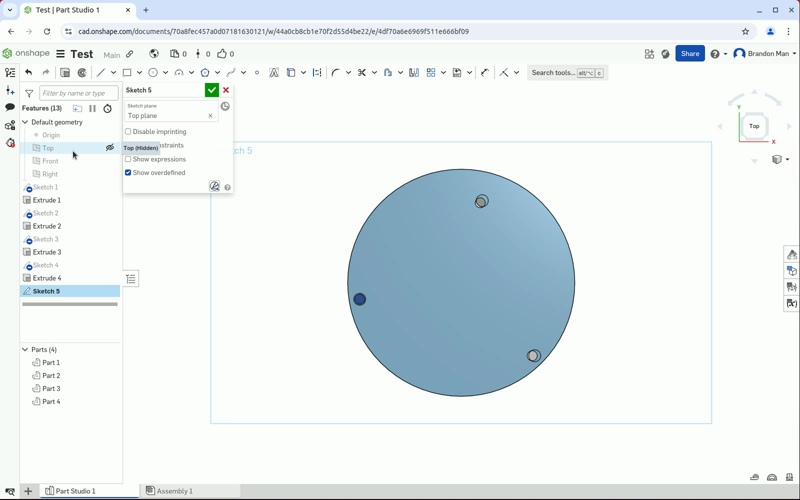
mouse_move(73, 352)
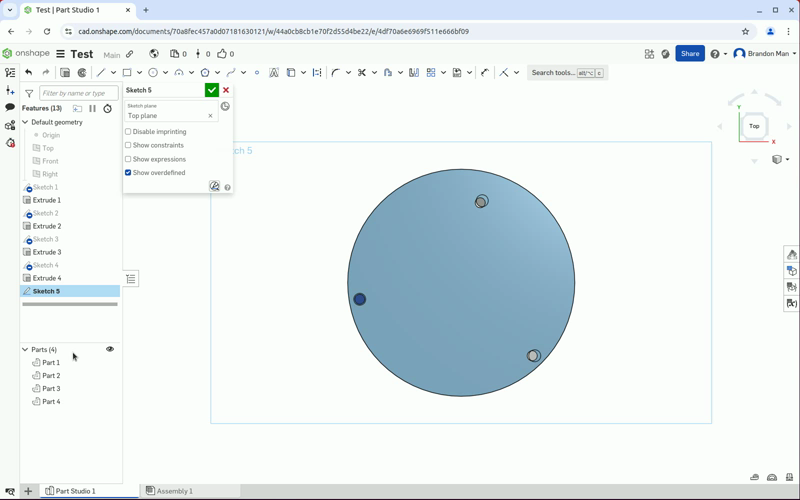
key(y)
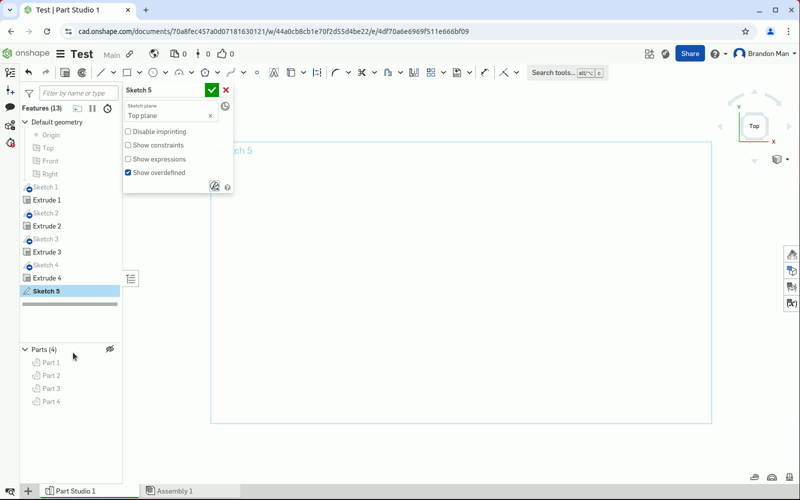
key(c)
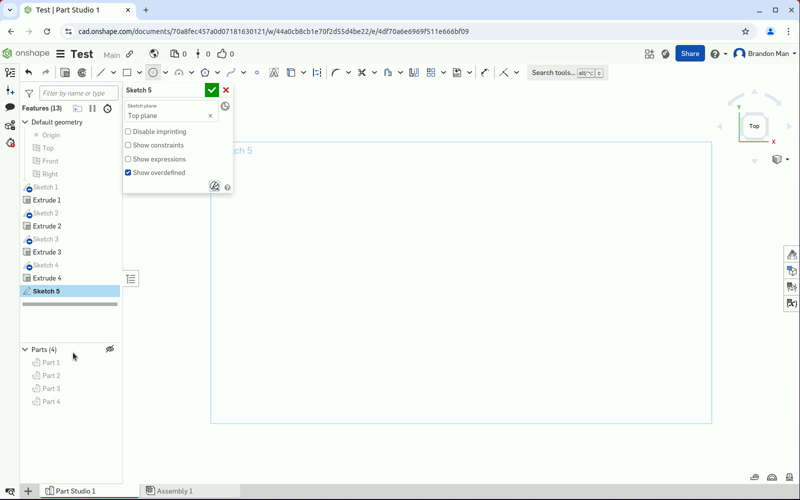
key_down(shift)
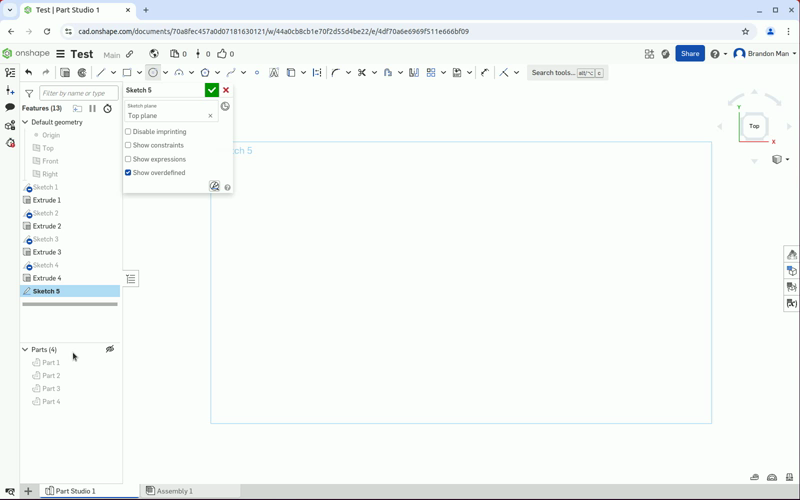
mouse_move(359, 299)
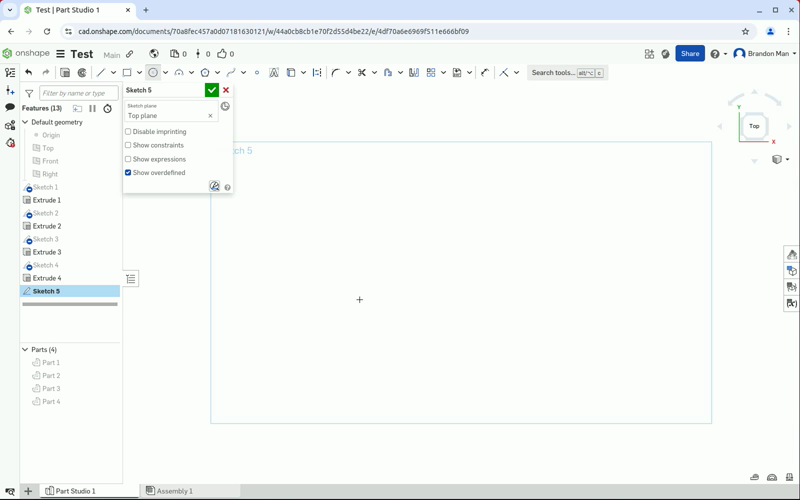
click(359, 299)
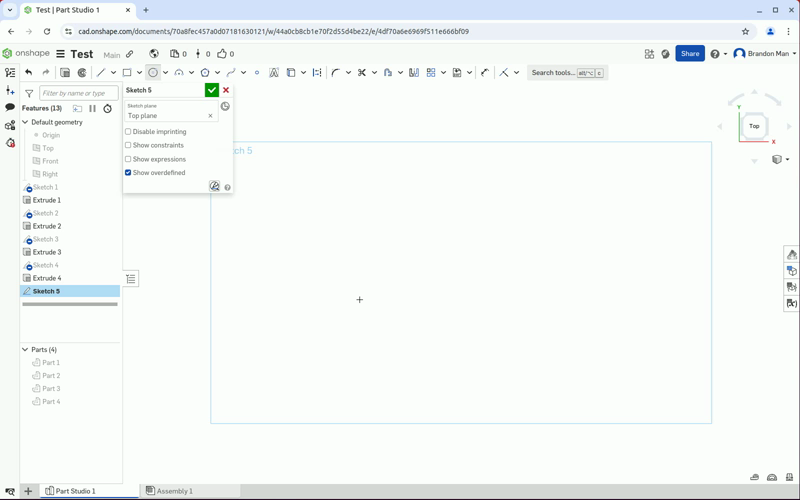
key_up(shift)
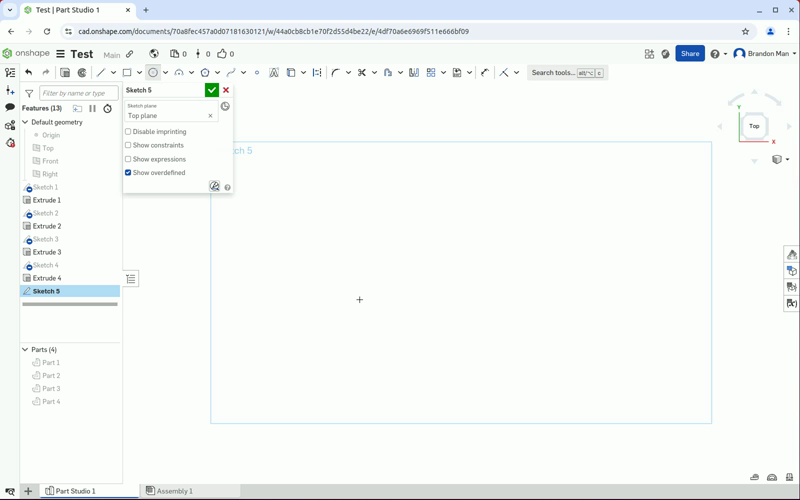
mouse_move(365, 299)
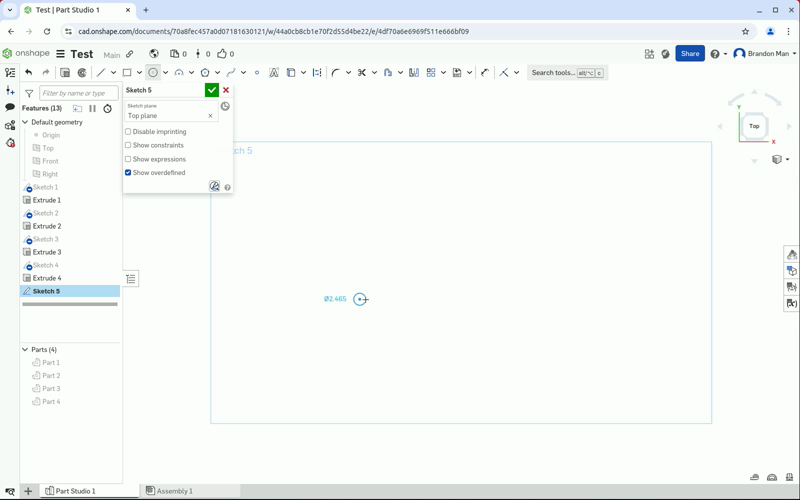
click(365, 299)
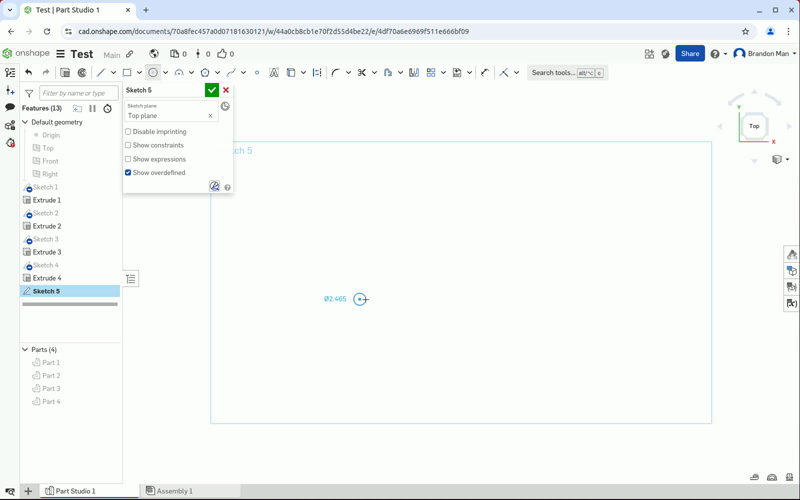
key(esc)
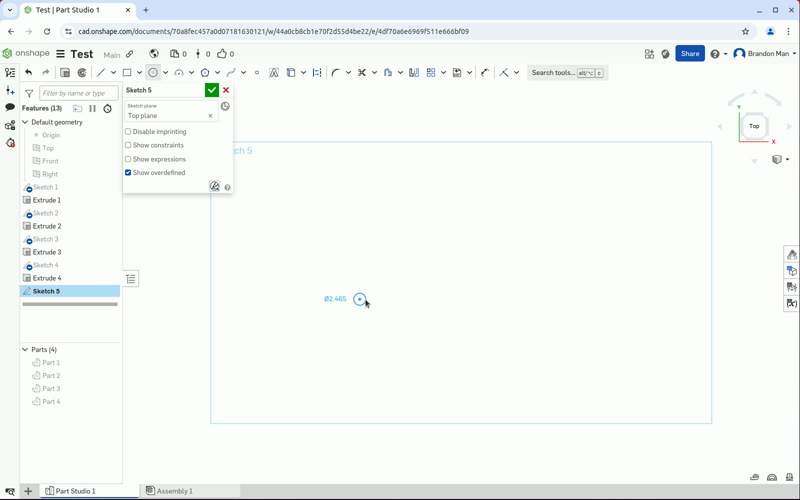
mouse_move(355, 301)
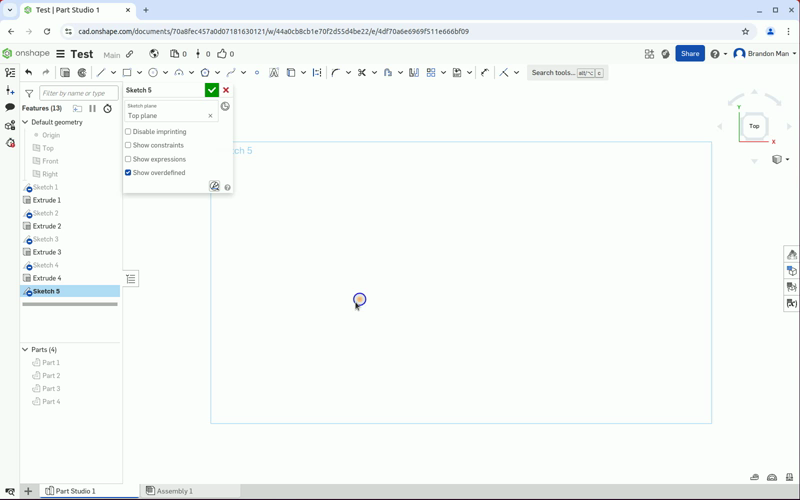
scroll(6)
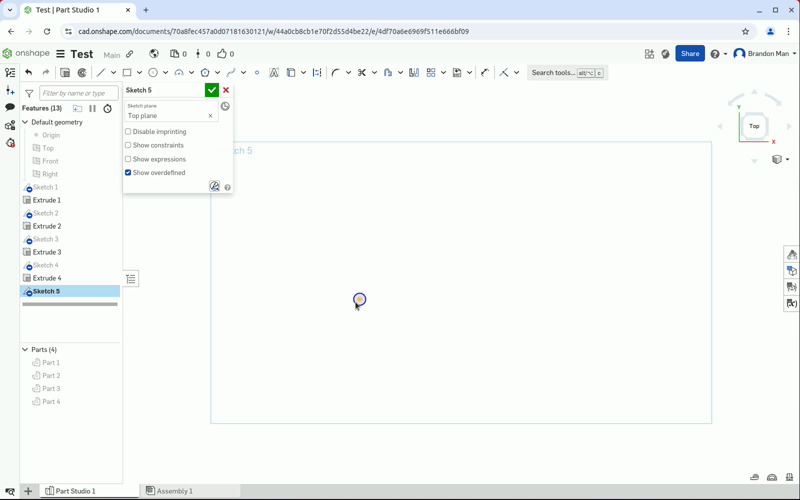
scroll(6)
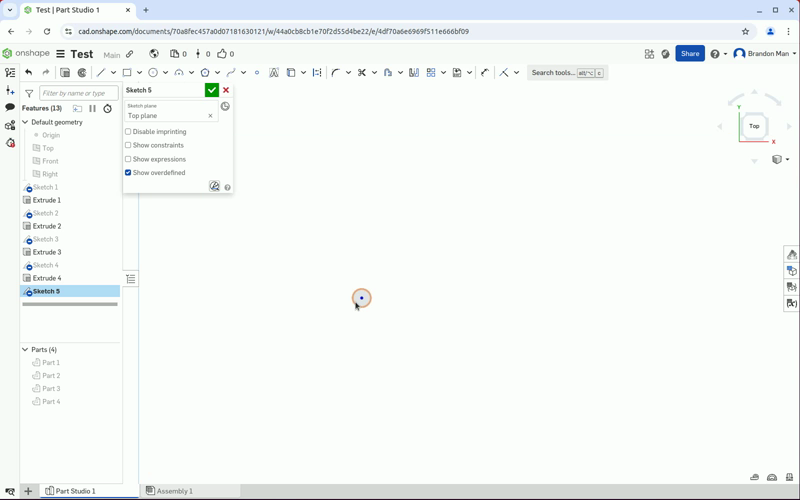
scroll(6)
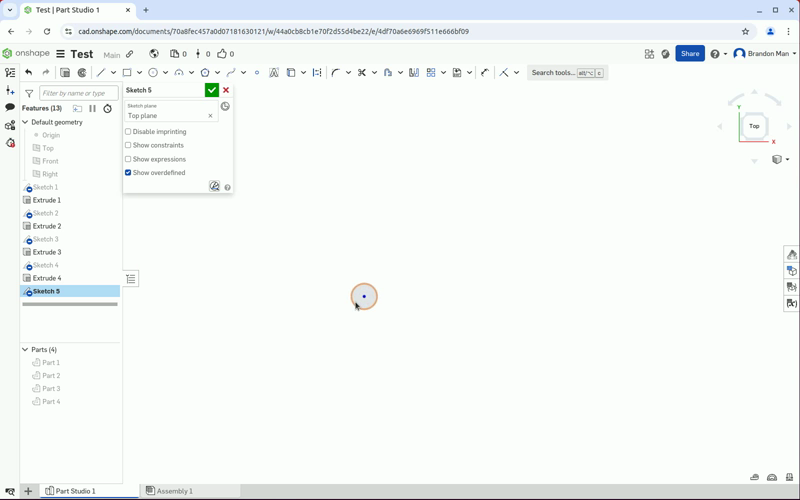
scroll(6)
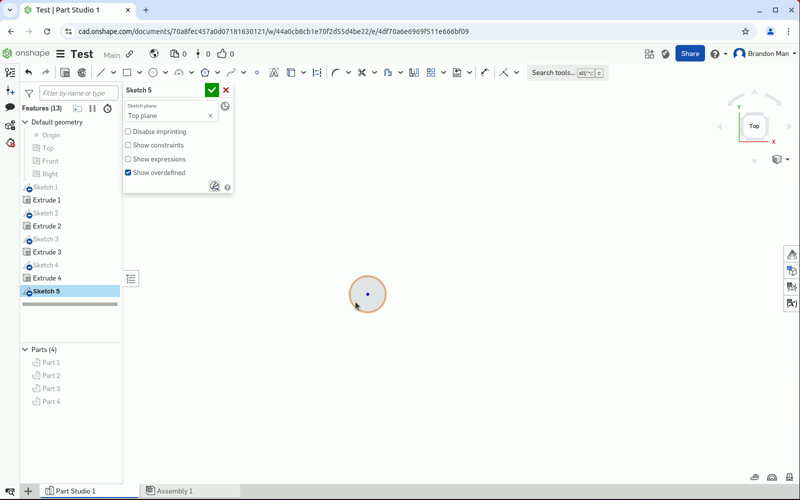
scroll(6)
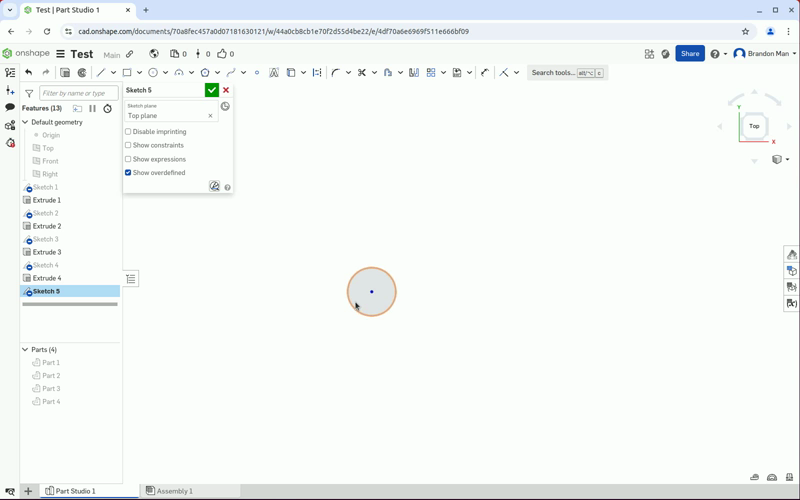
scroll(6)
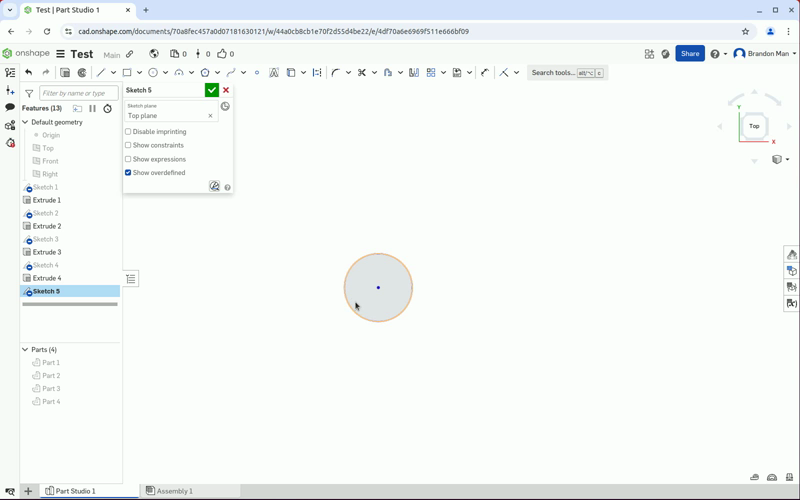
scroll(6)
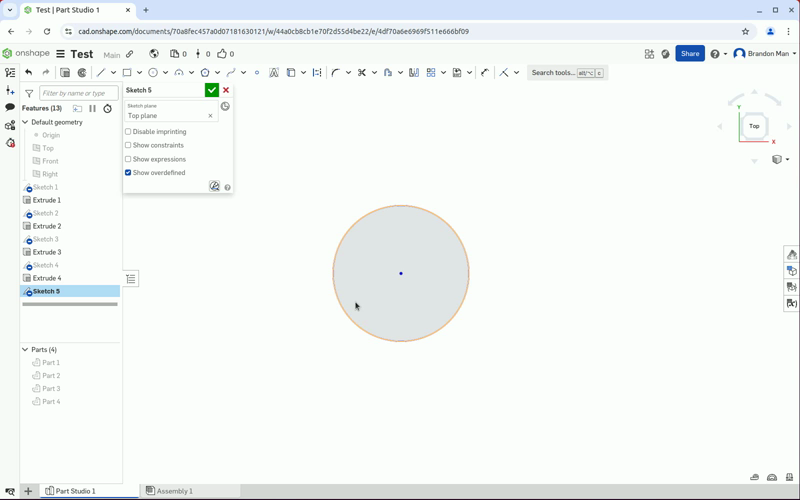
click(355, 301)
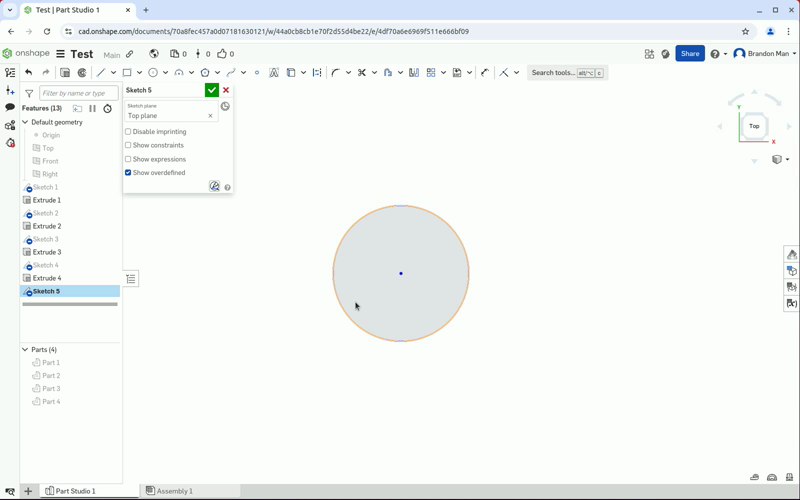
scroll(-6)
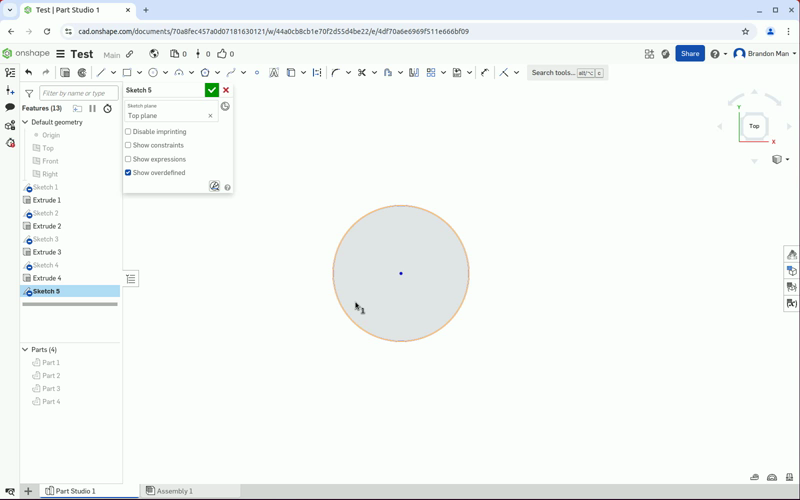
scroll(-6)
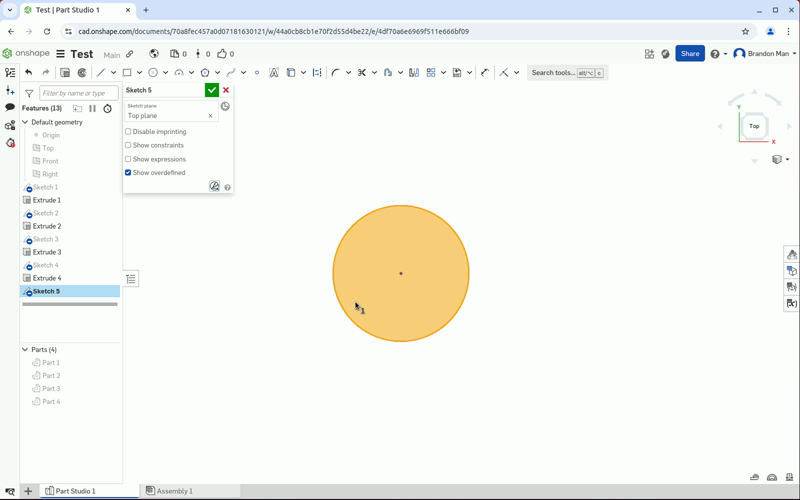
scroll(-6)
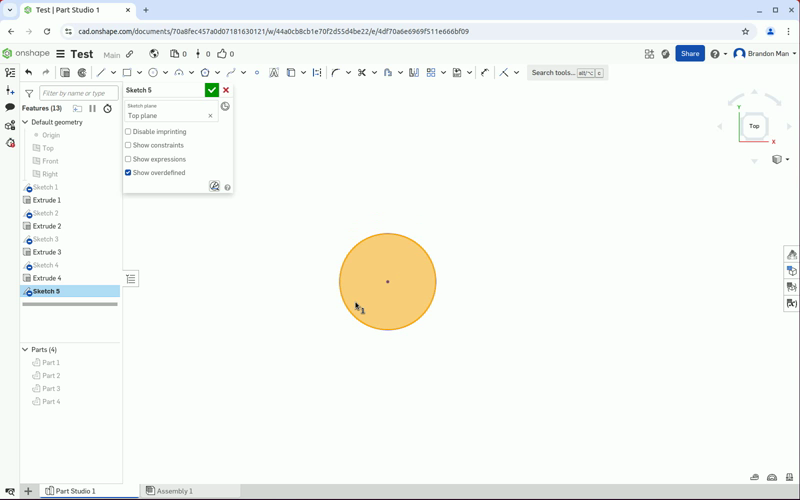
scroll(-6)
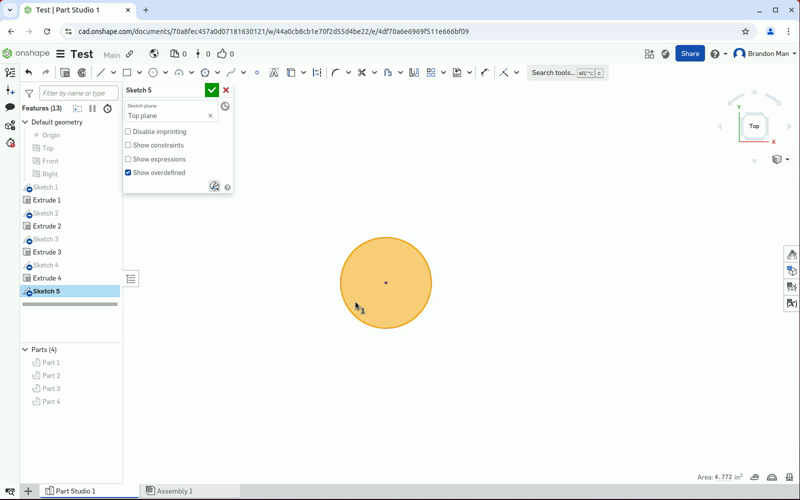
scroll(-6)
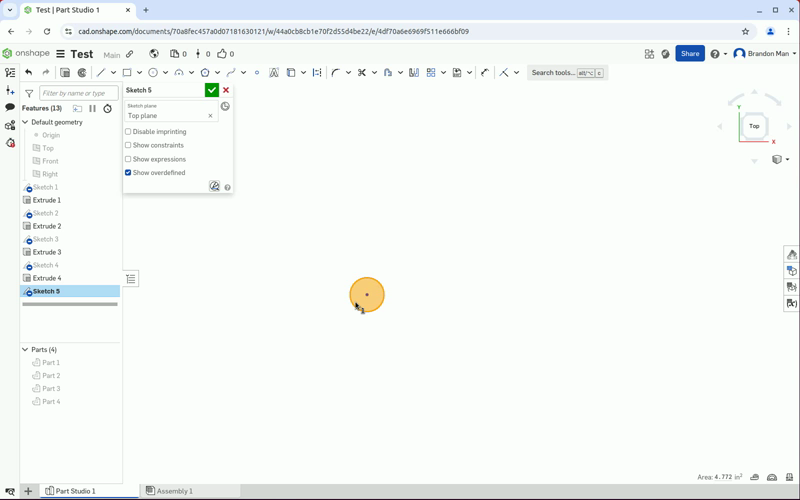
scroll(-6)
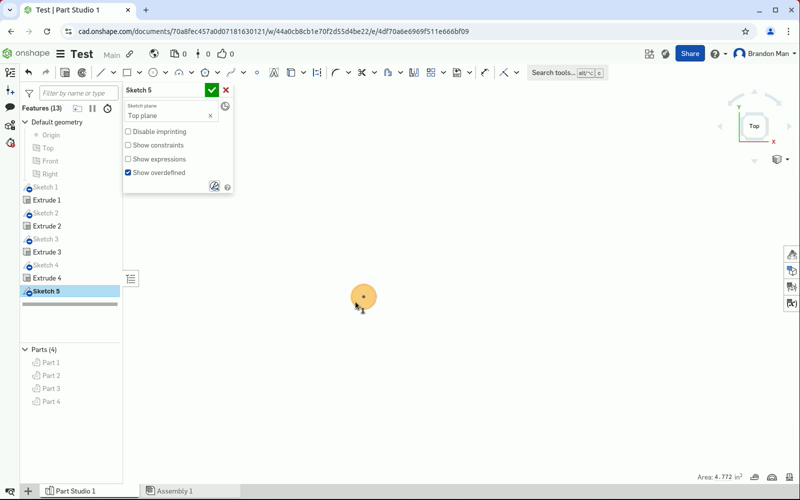
scroll(-6)
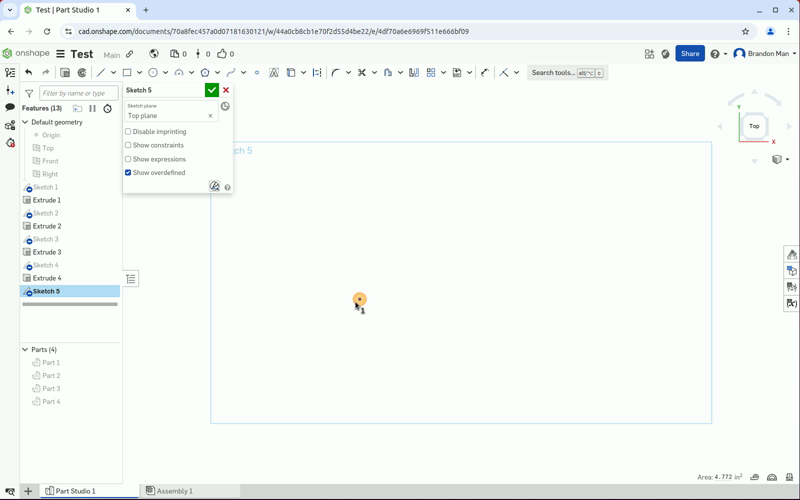
mouse_move(73, 352)
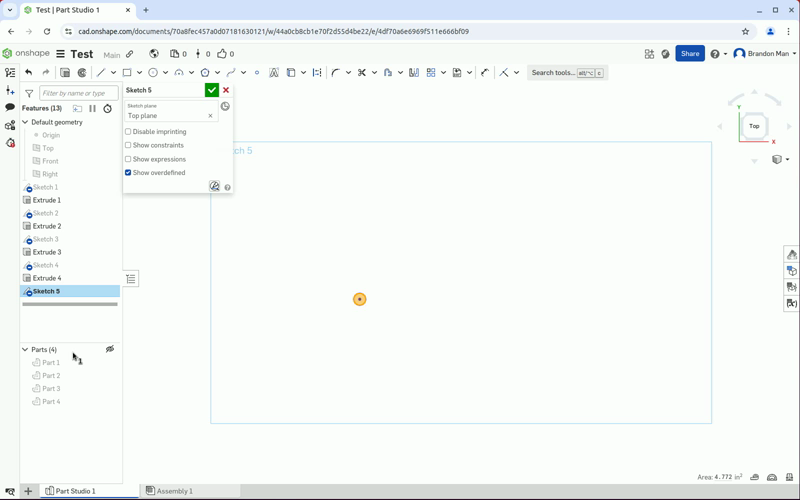
key(shift+y)
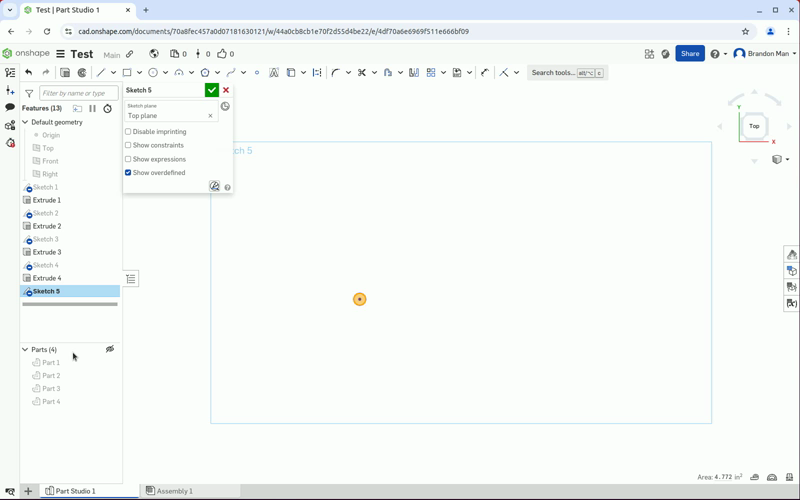
key(shift+e)
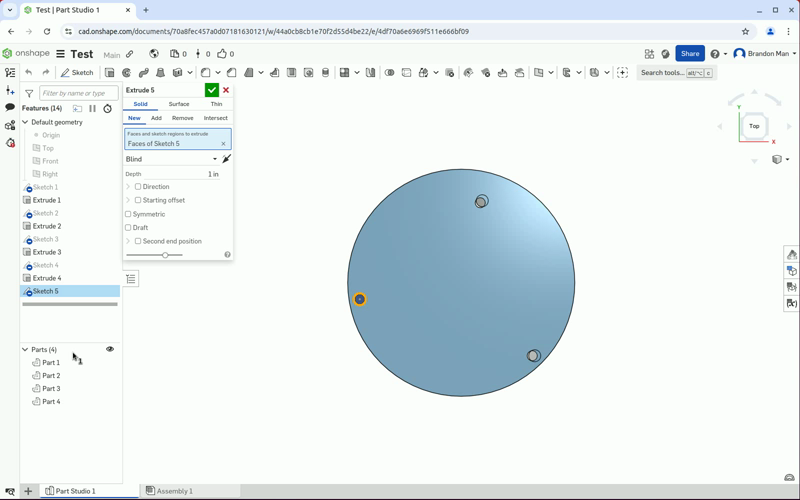
mouse_move(143, 106)
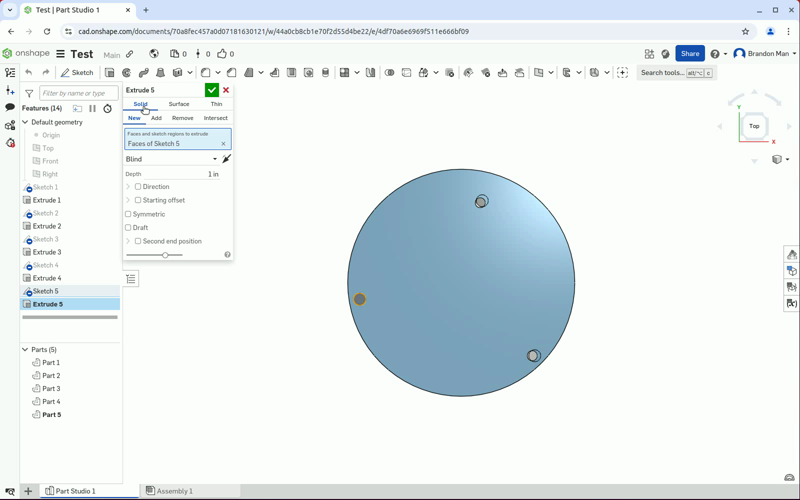
click(143, 106)
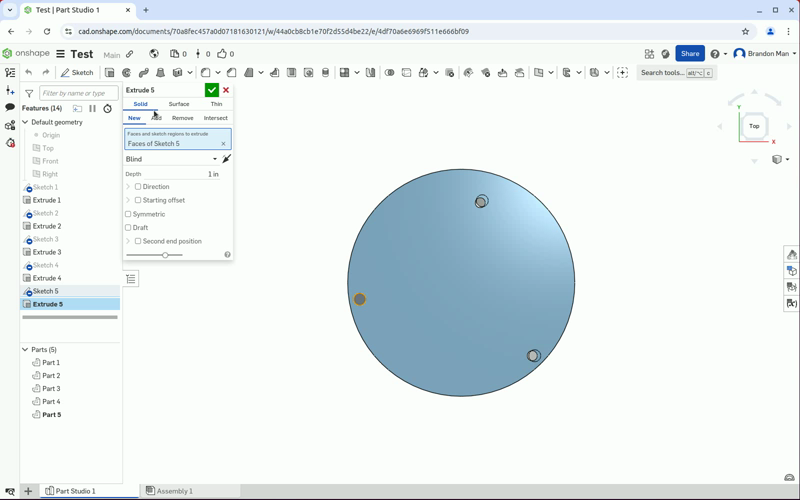
mouse_move(186, 120)
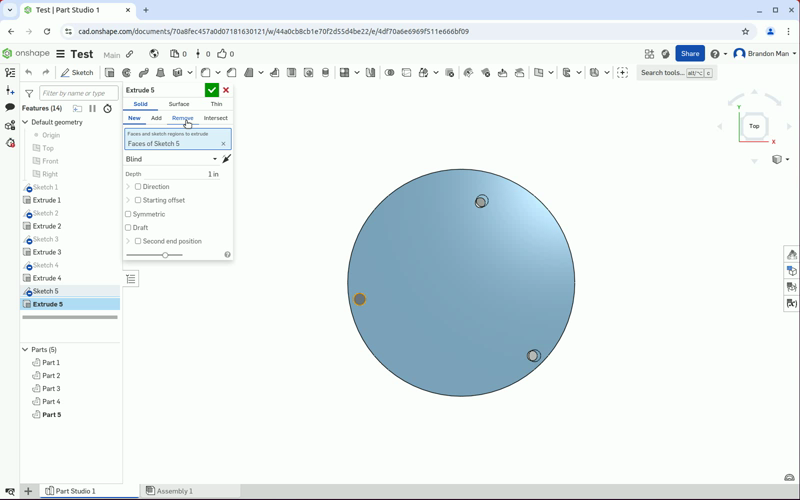
click(186, 120)
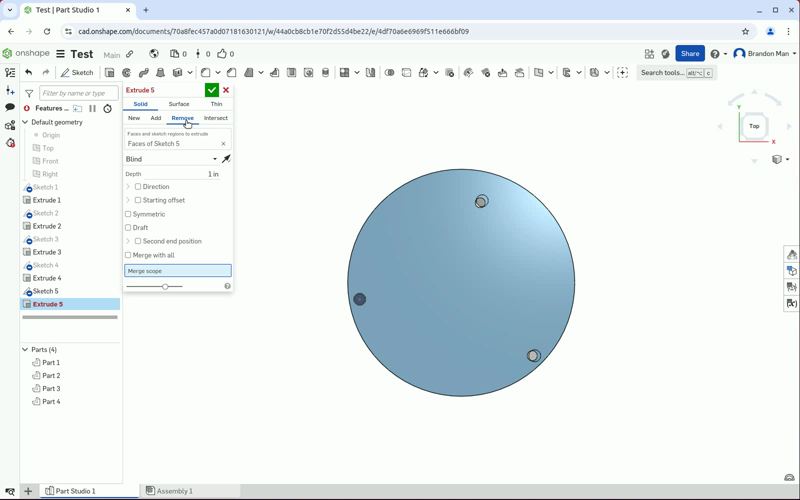
key(tab, 4)
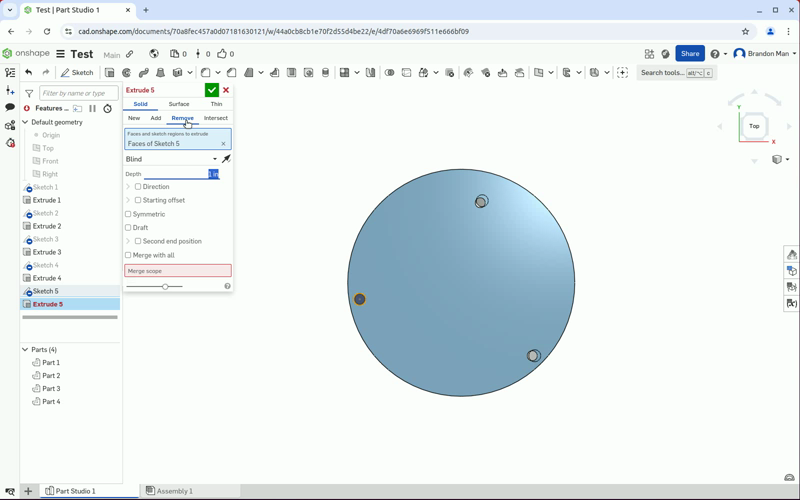
text(0.241)
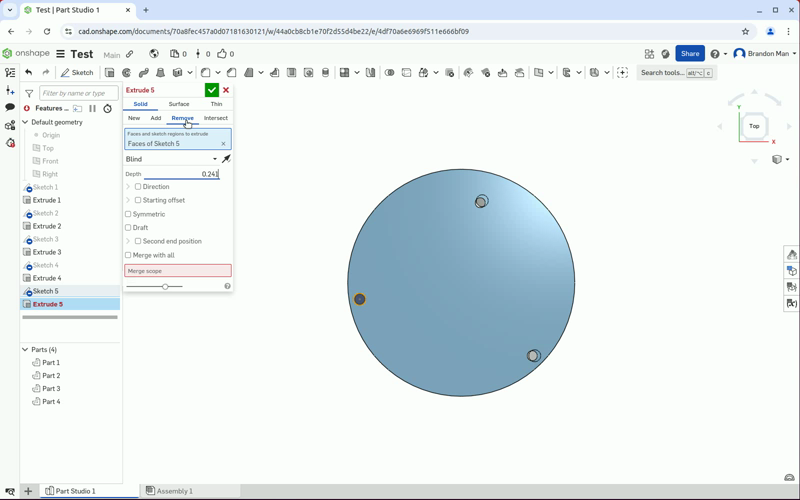
key(tab, 6)
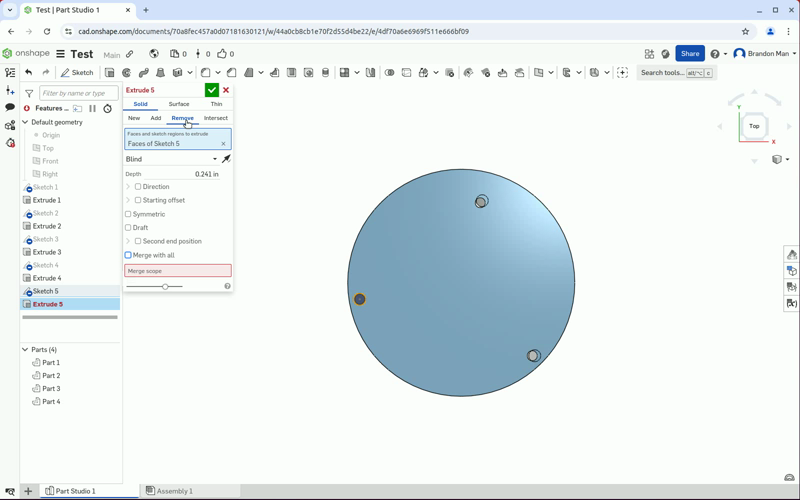
key(space)
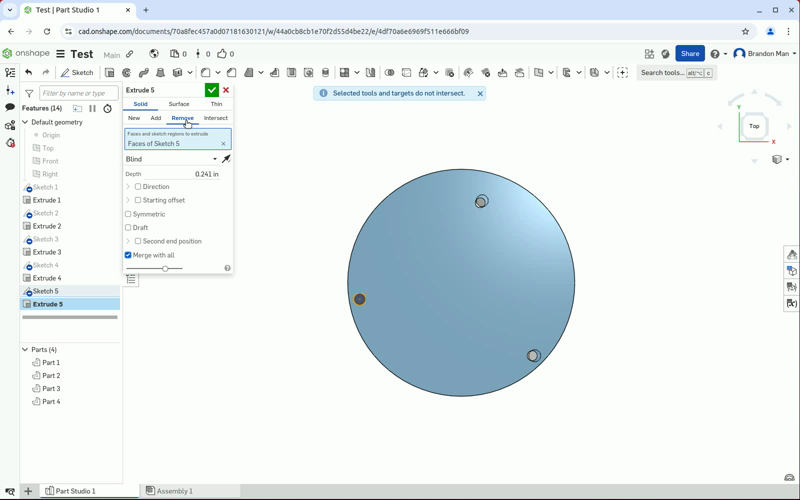
key(enter)
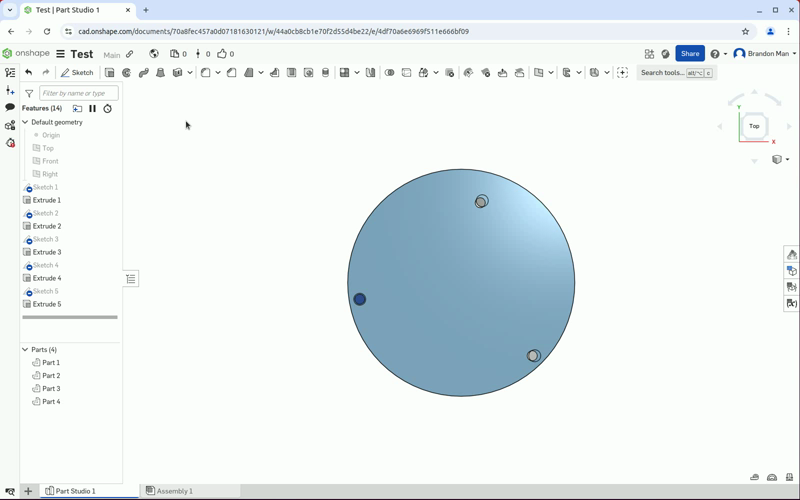
key(shift+h)
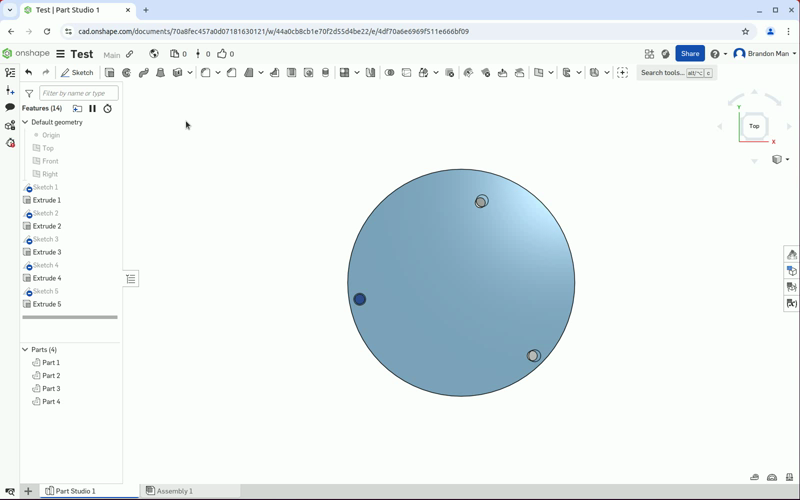
key(shift+h)
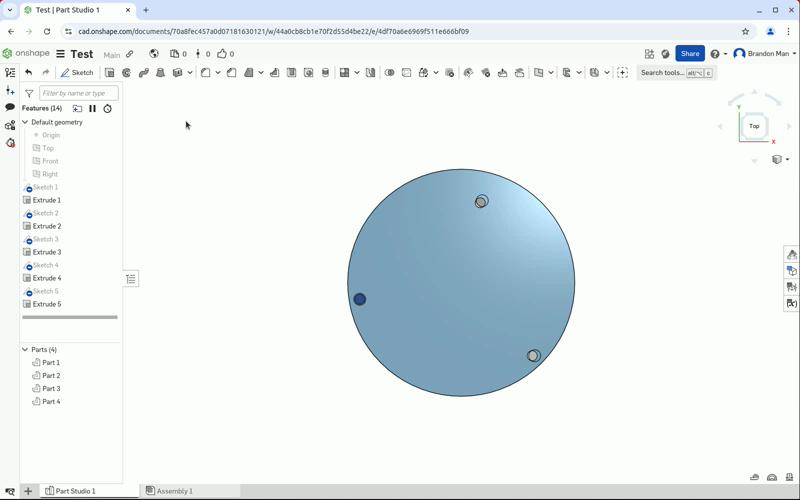
mouse_move(73, 189)
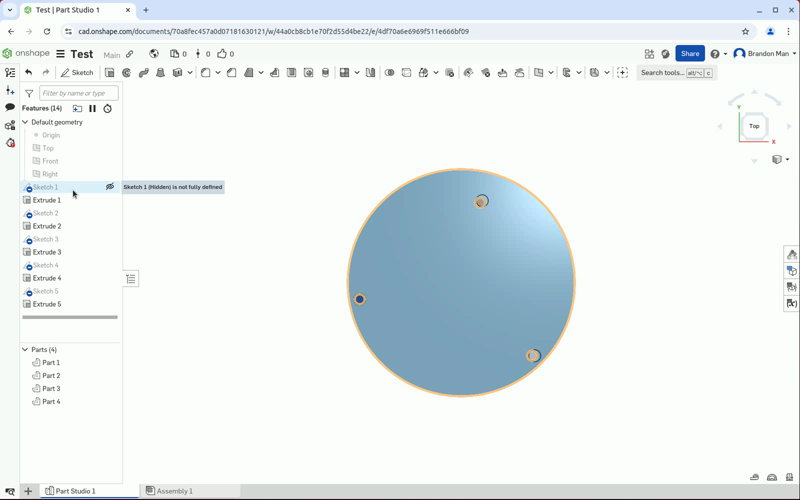
click(73, 189)
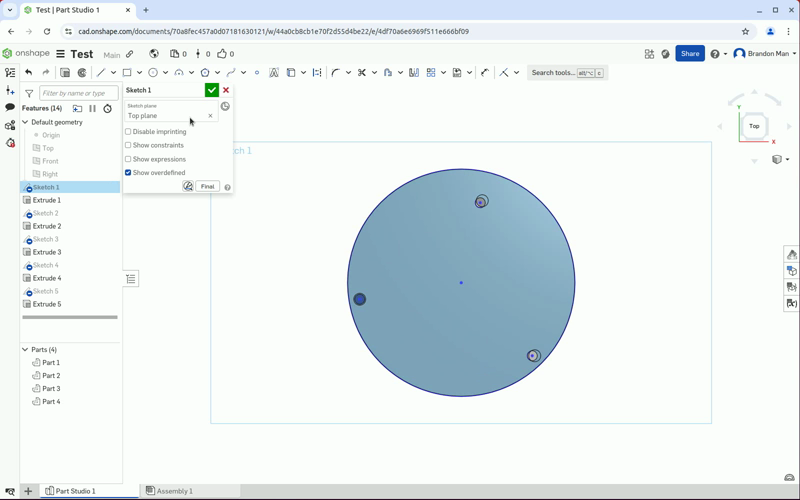
mouse_move(229, 92)
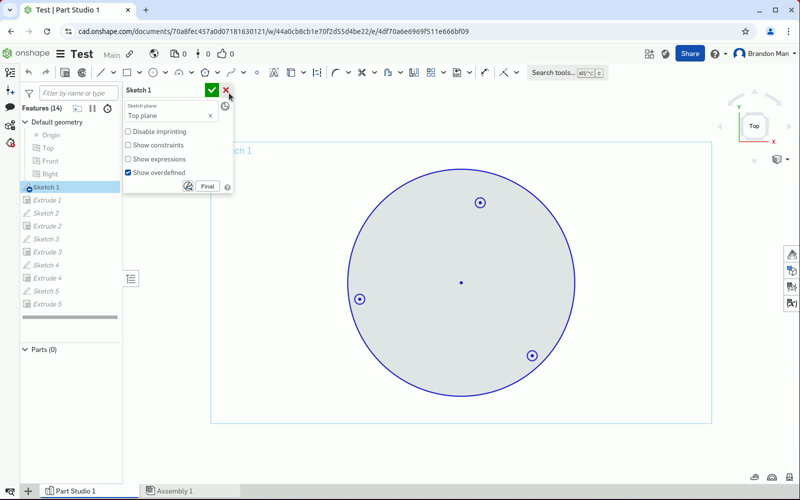
click(229, 92)
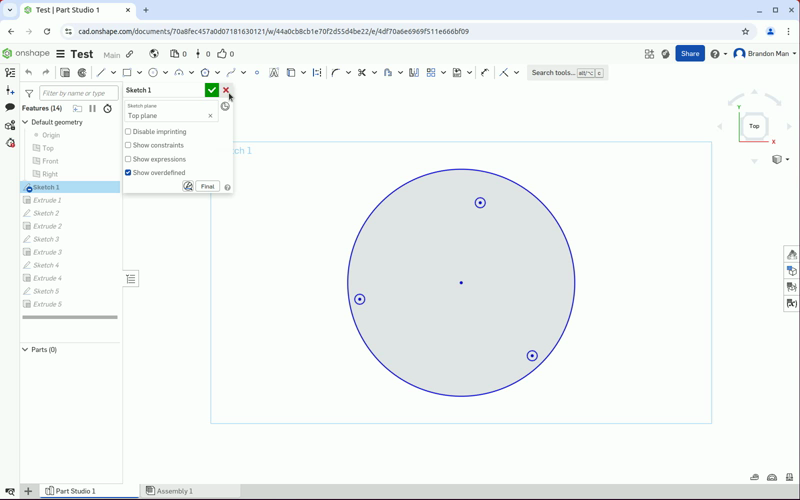
key(shift+s)
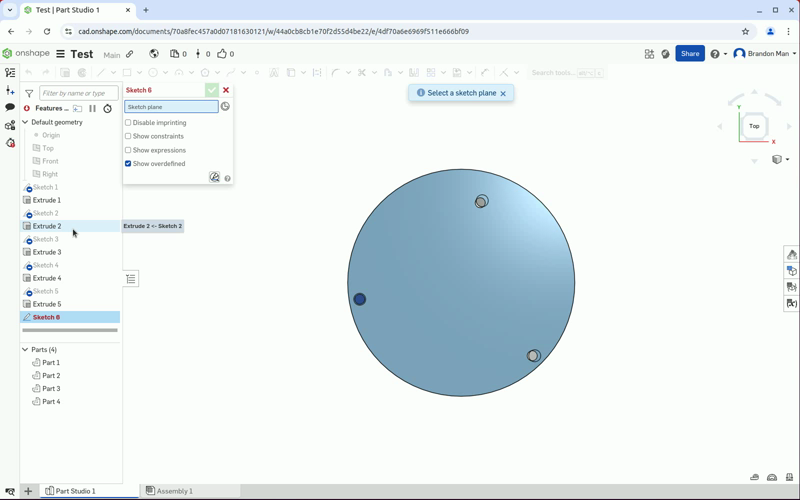
scroll(3)
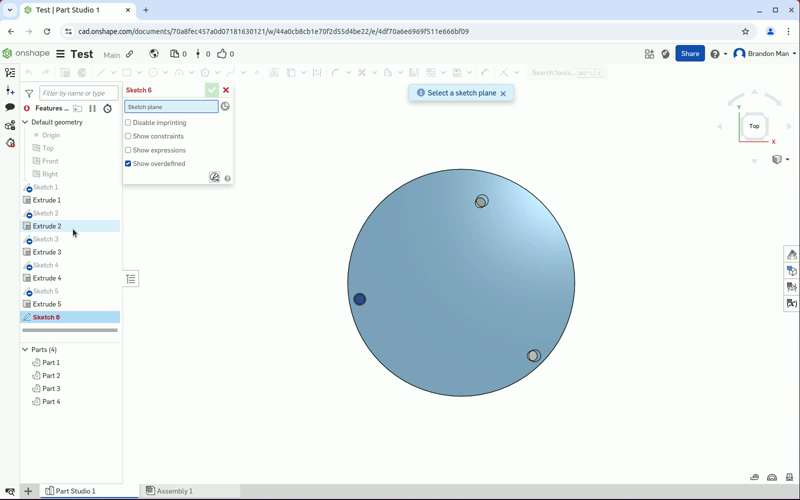
mouse_move(73, 150)
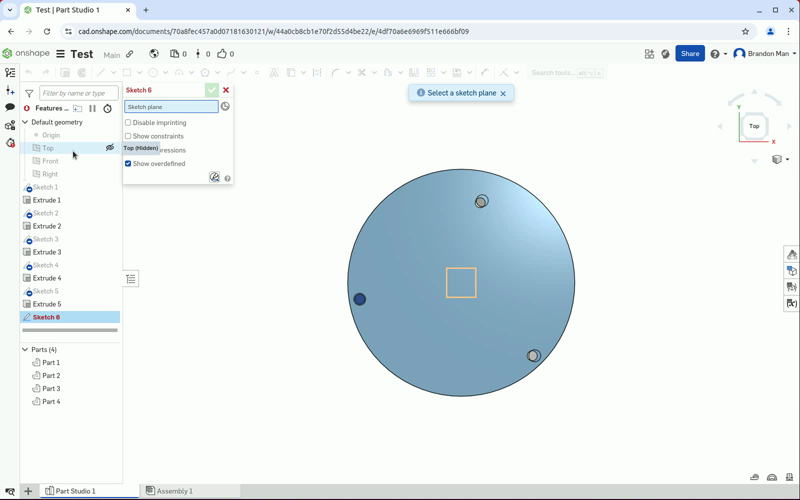
click(73, 150)
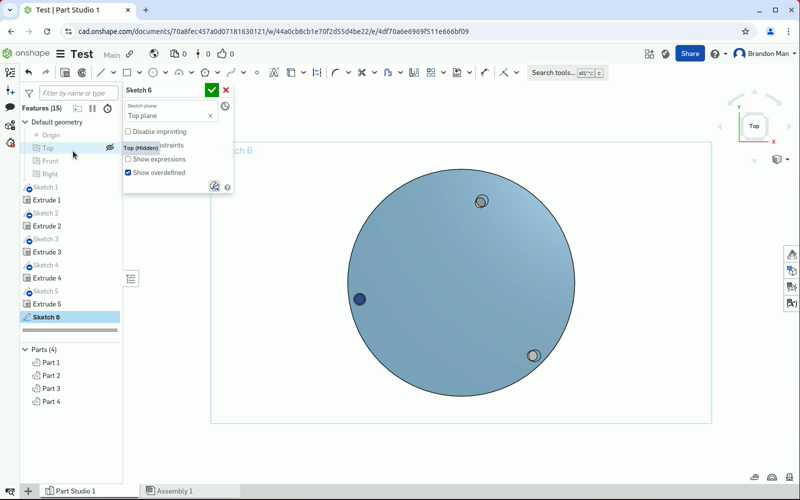
mouse_move(73, 352)
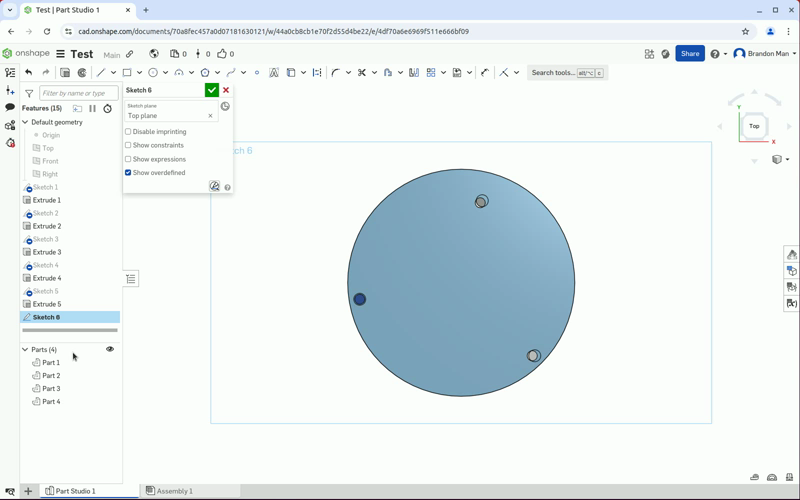
key(y)
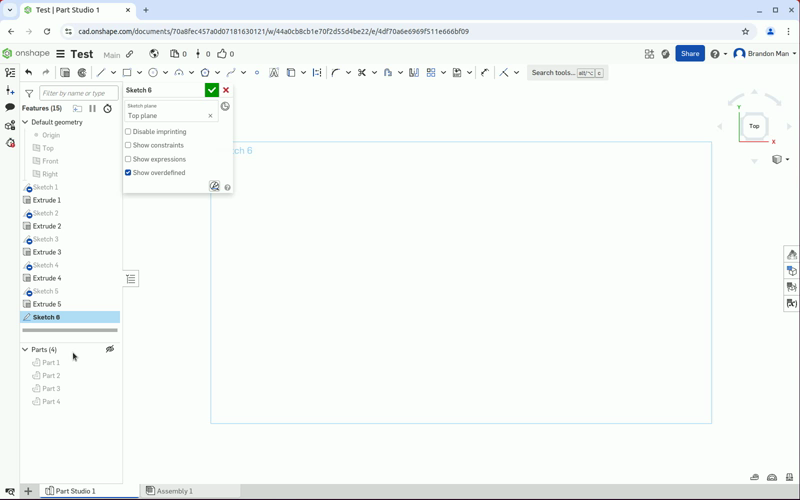
key(c)
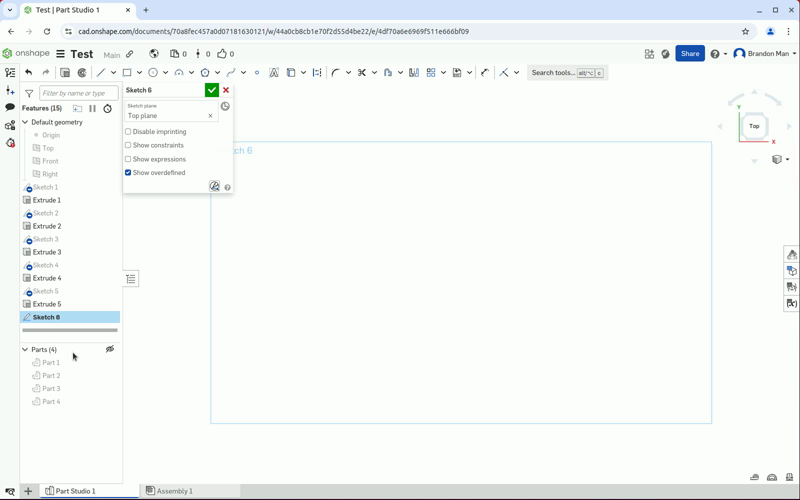
key_down(shift)
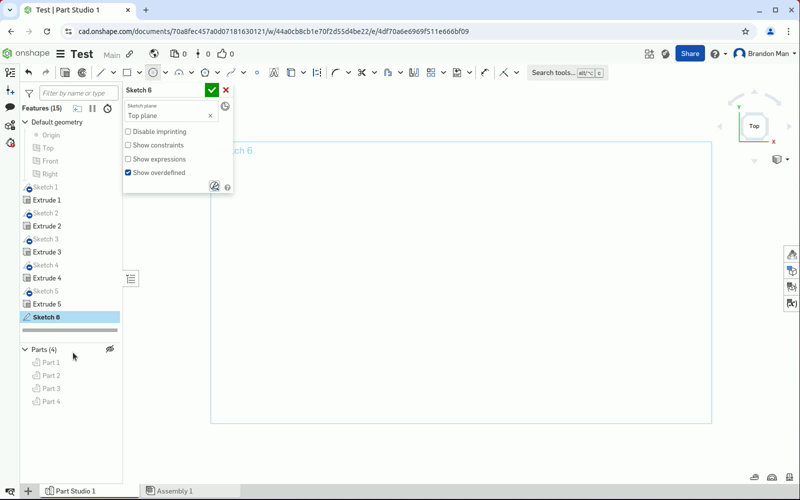
mouse_move(482, 200)
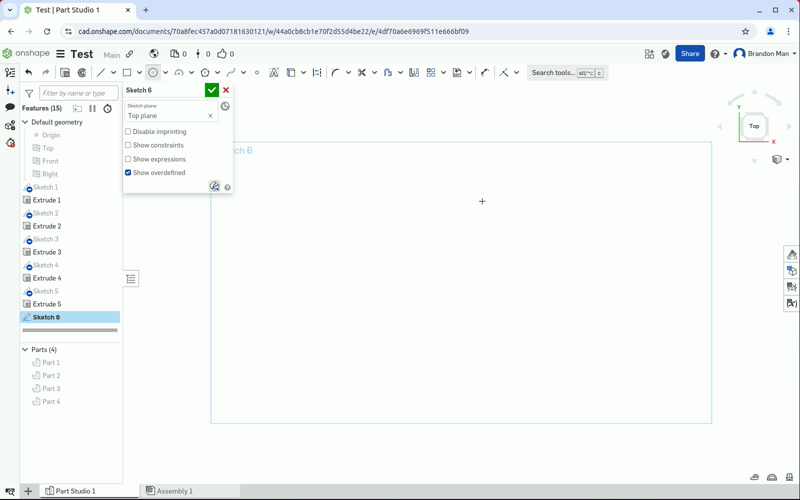
click(482, 200)
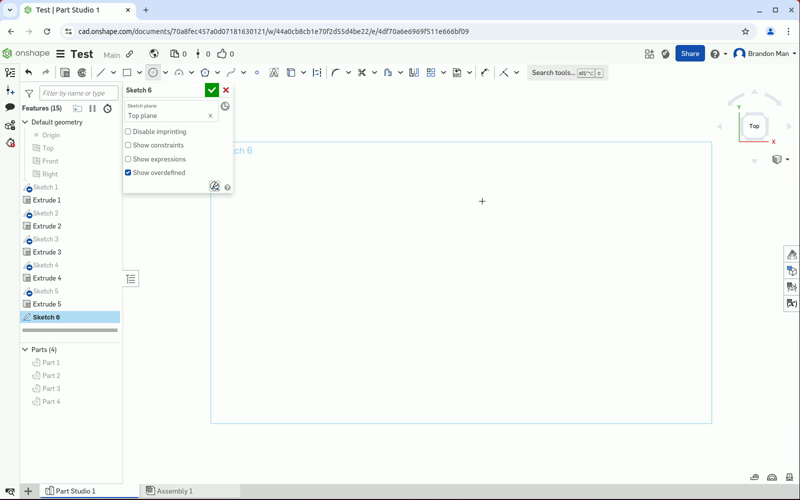
key_up(shift)
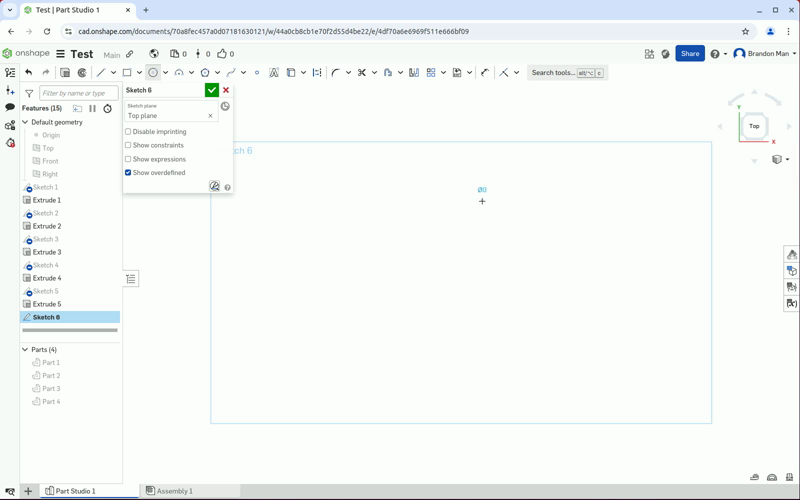
mouse_move(488, 200)
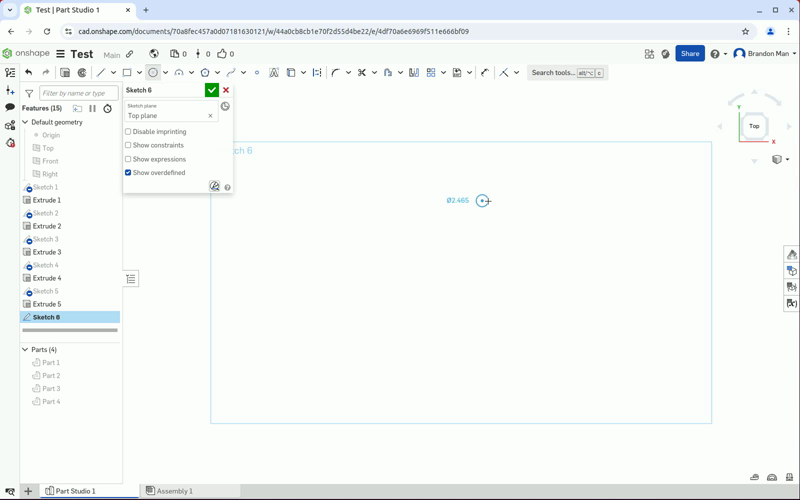
click(488, 200)
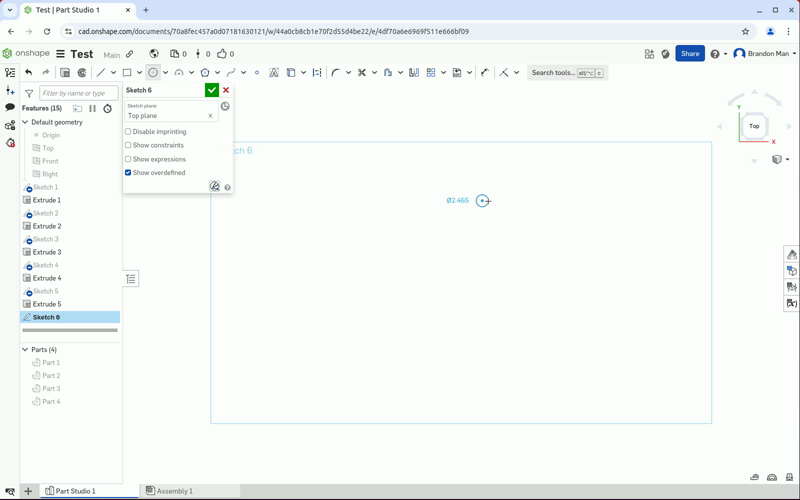
key(esc)
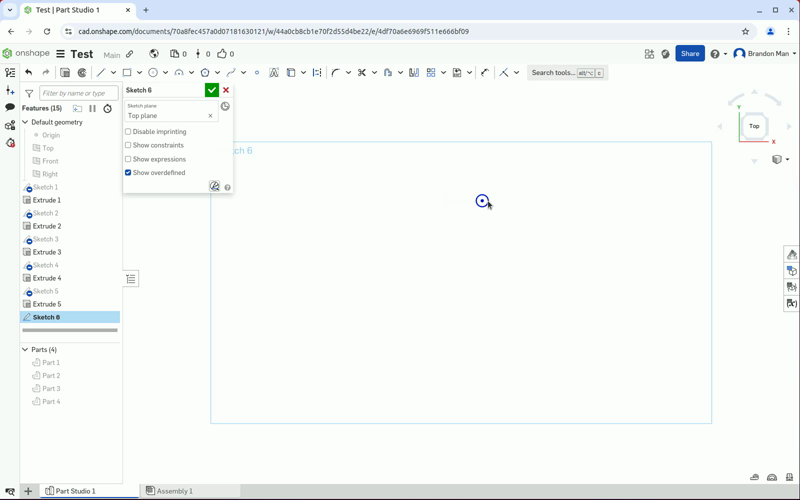
mouse_move(480, 195)
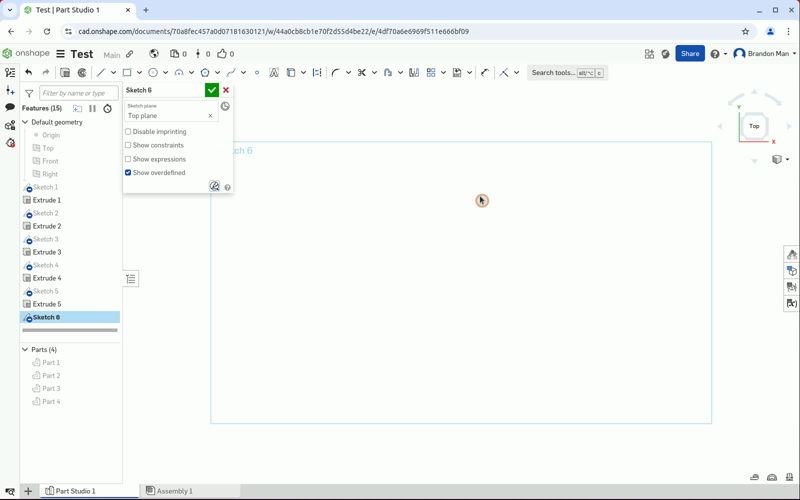
scroll(6)
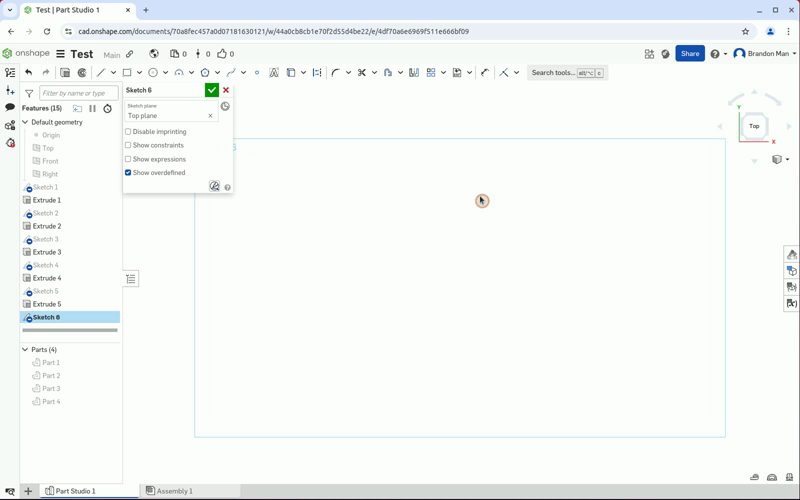
scroll(6)
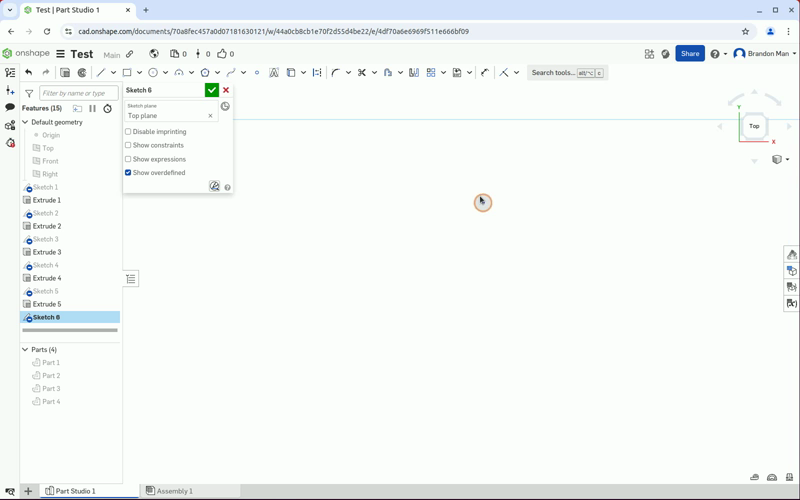
scroll(6)
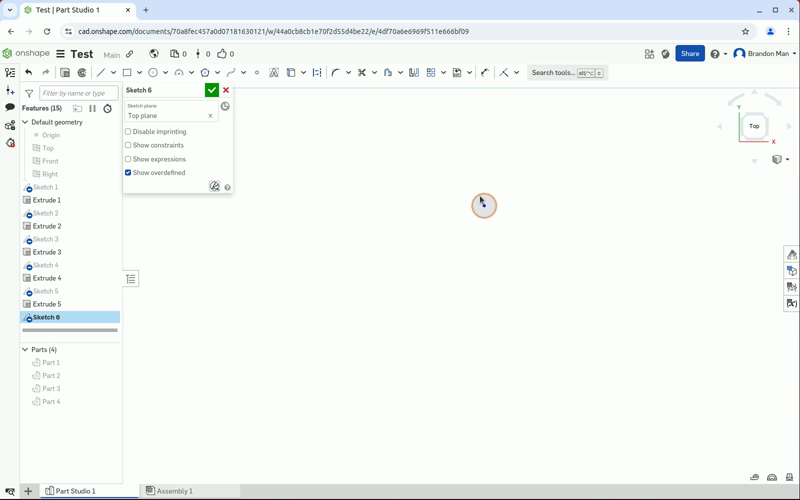
scroll(6)
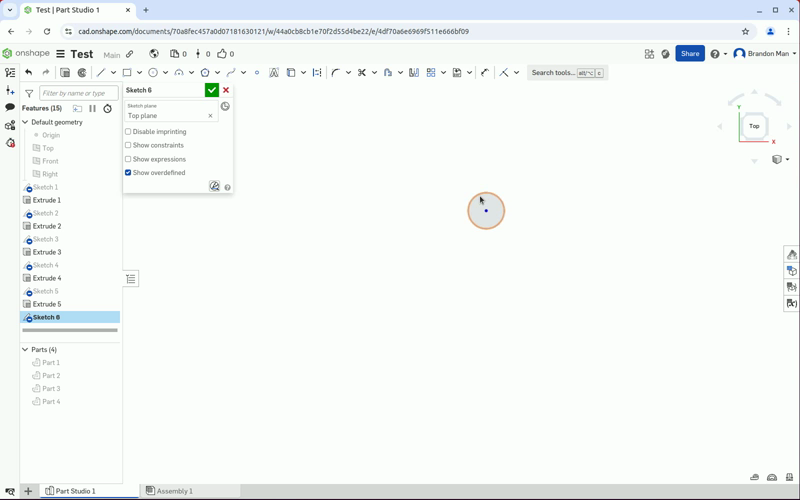
scroll(6)
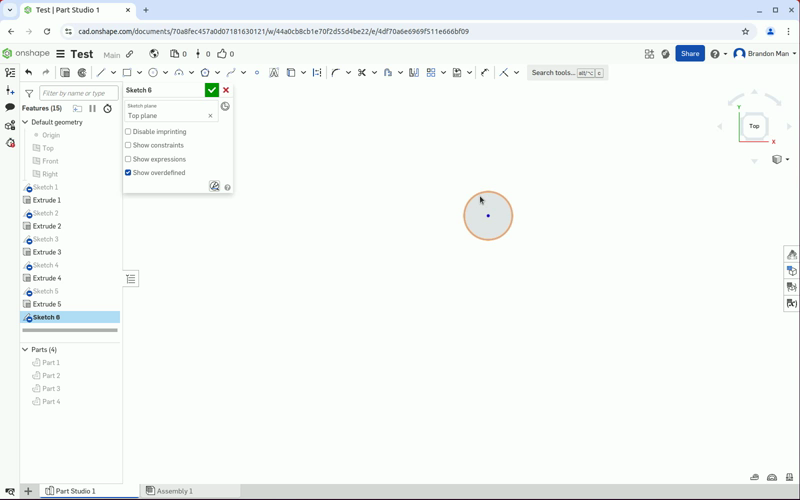
scroll(6)
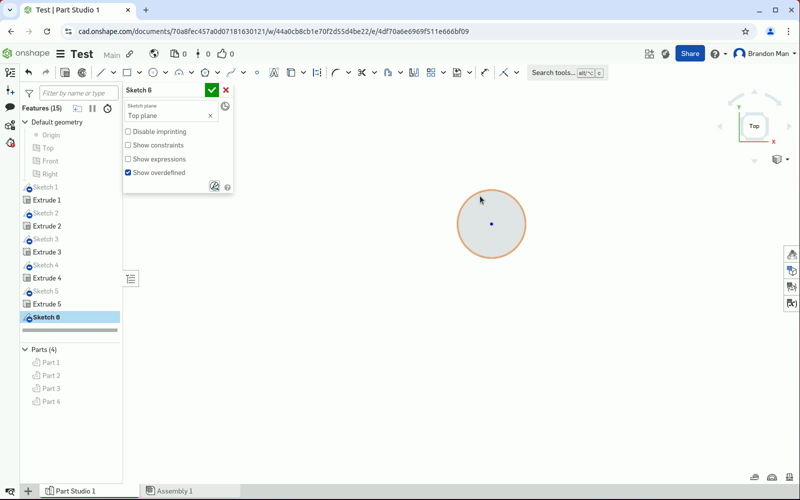
scroll(6)
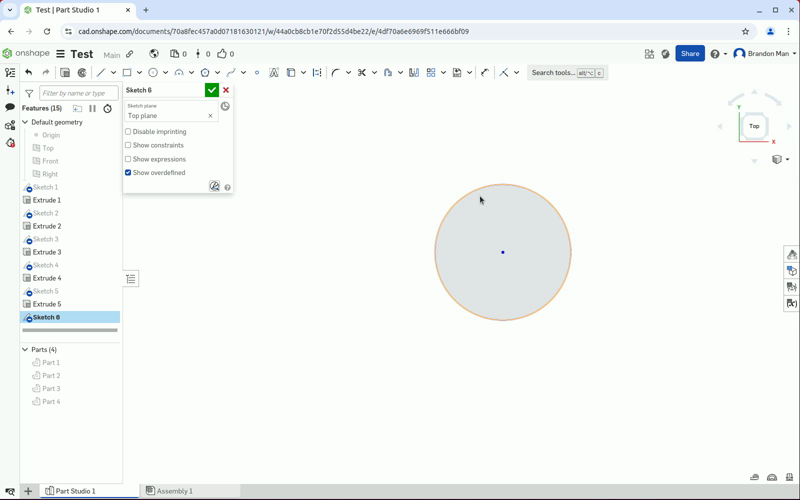
click(480, 195)
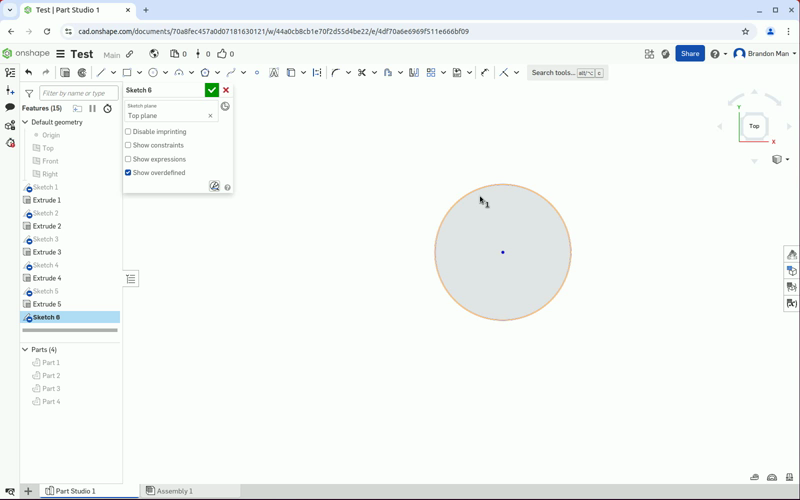
scroll(-6)
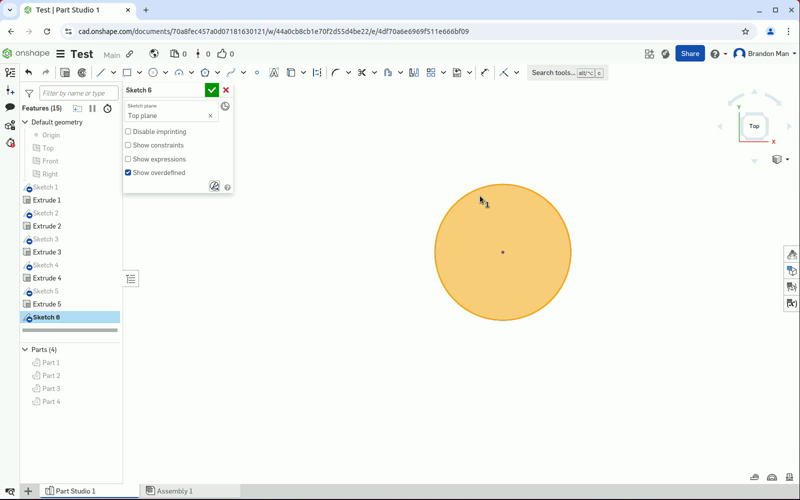
scroll(-6)
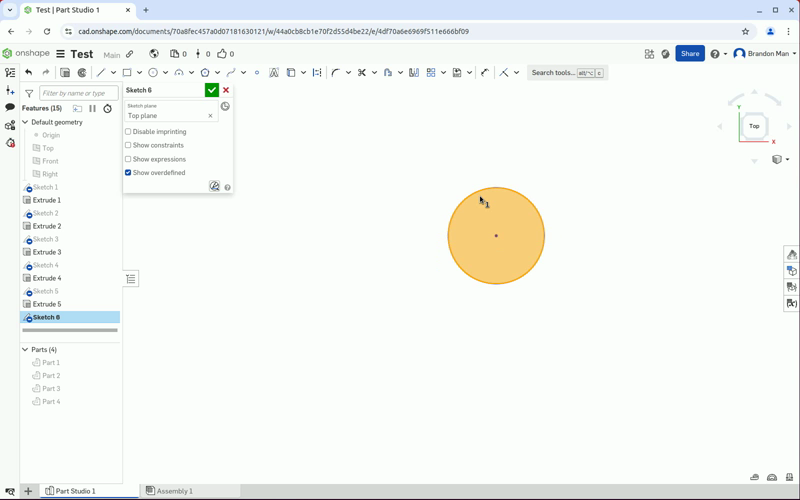
scroll(-6)
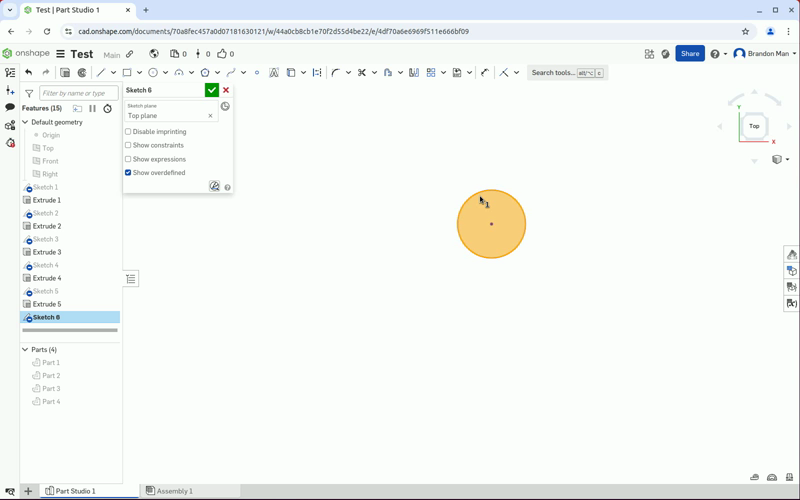
scroll(-6)
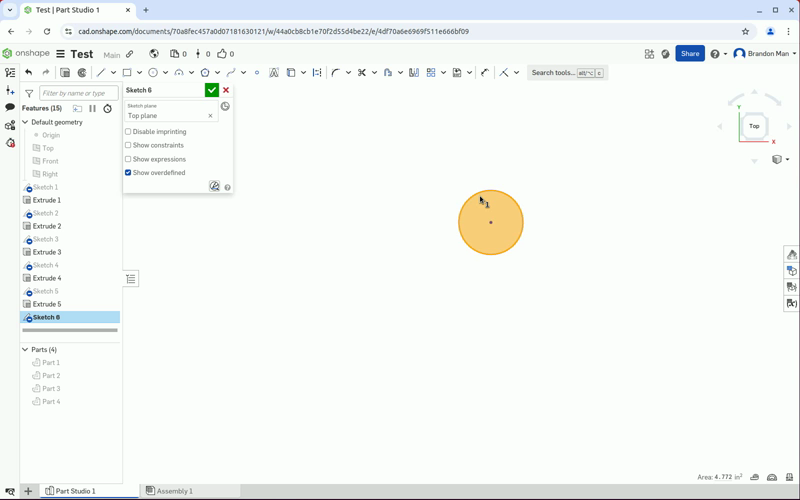
scroll(-6)
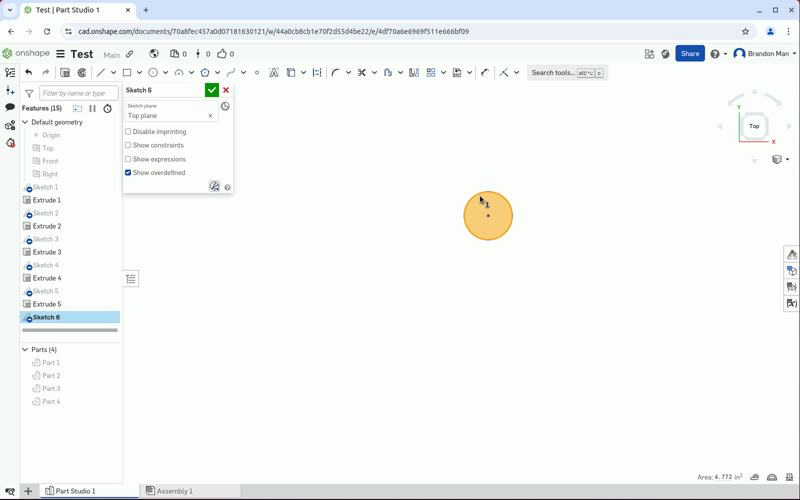
scroll(-6)
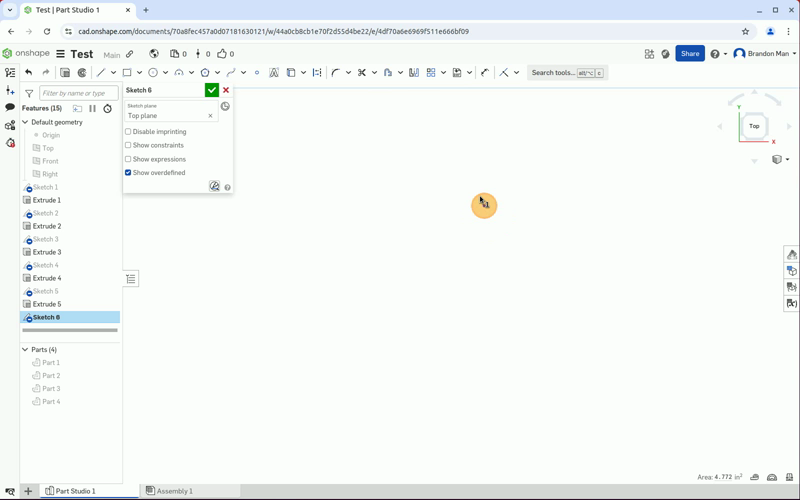
scroll(-6)
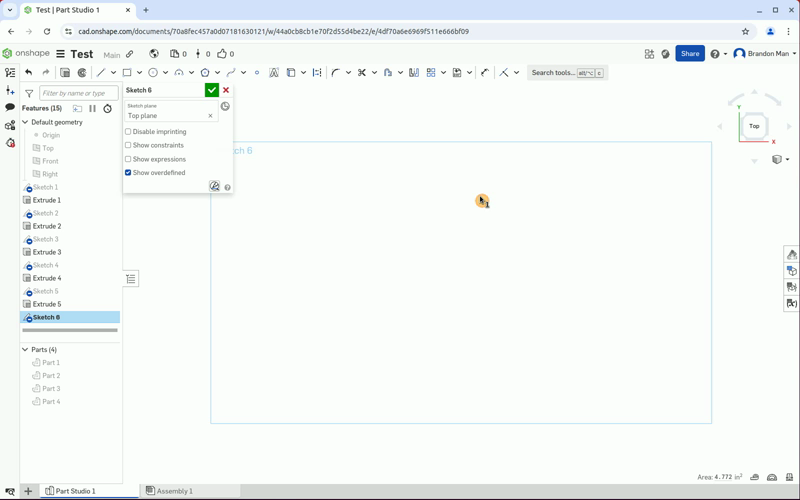
mouse_move(73, 352)
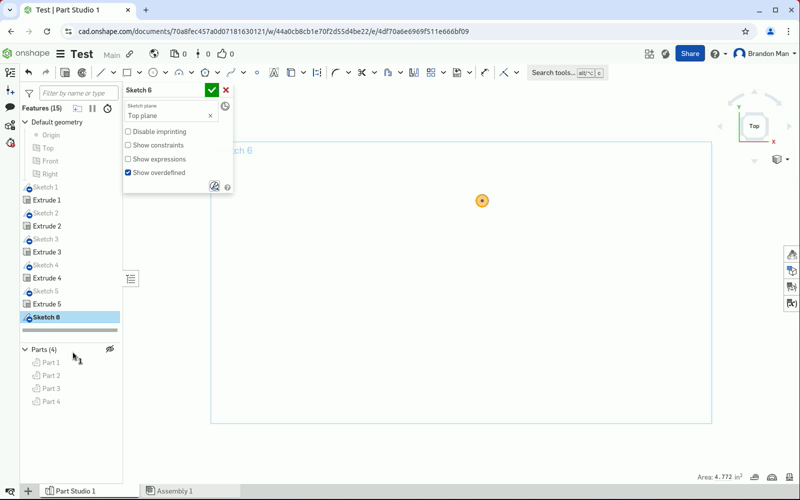
key(shift+y)
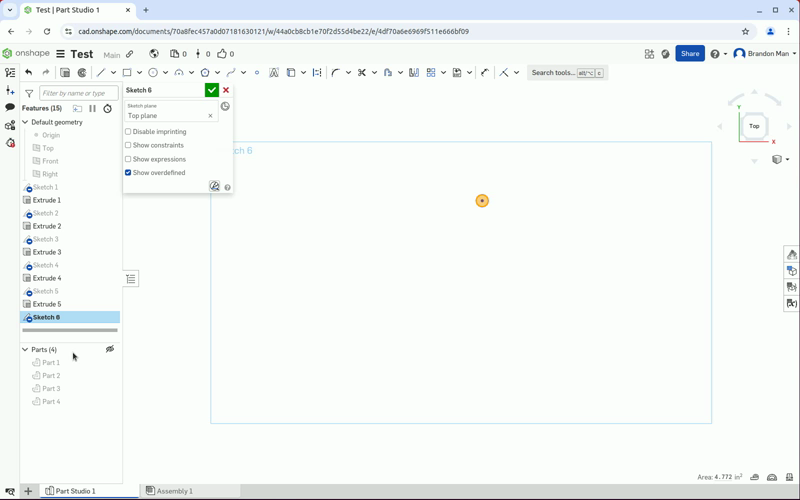
key(shift+e)
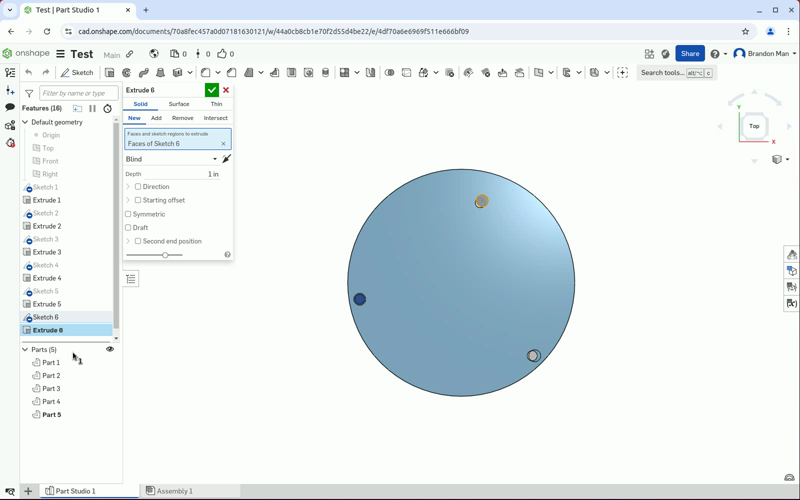
mouse_move(143, 106)
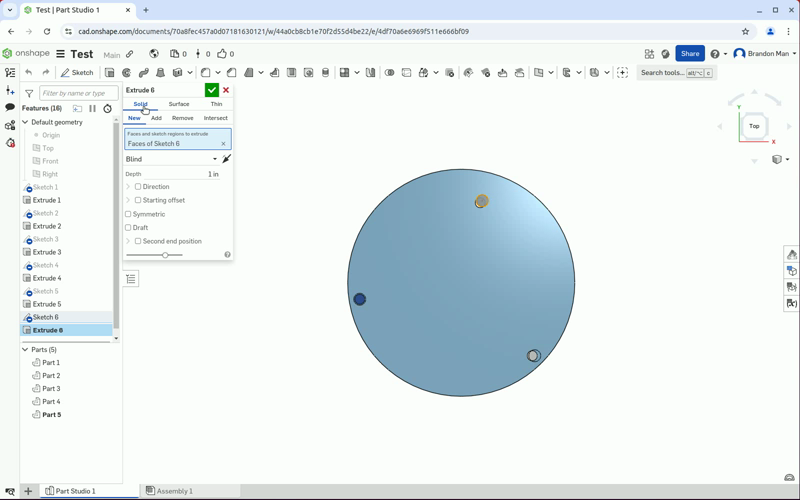
click(143, 106)
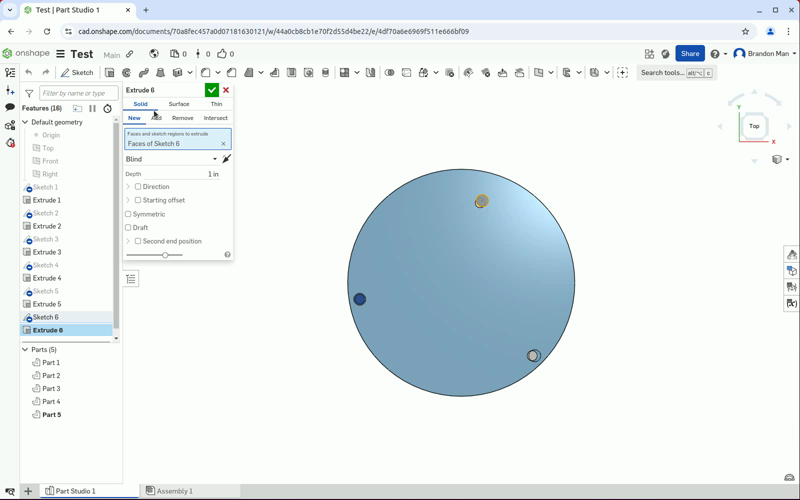
mouse_move(186, 120)
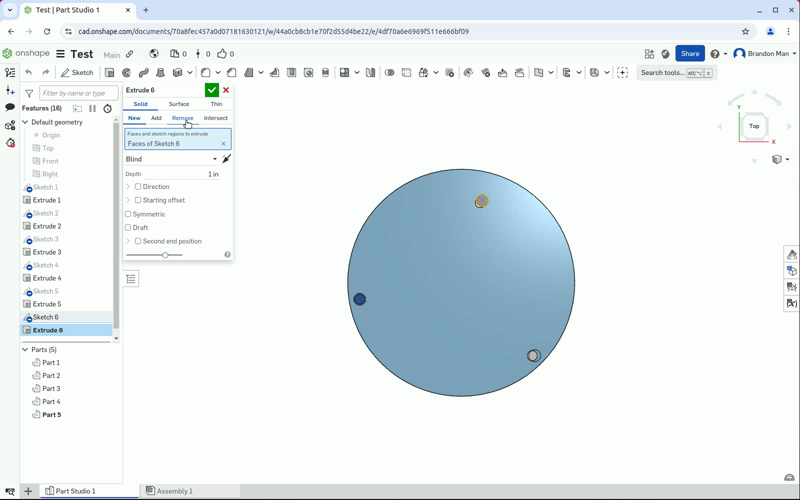
click(186, 120)
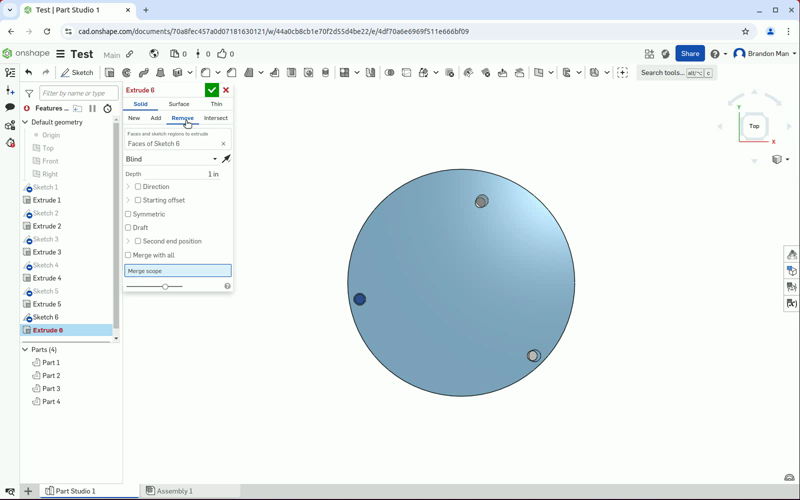
key(tab, 4)
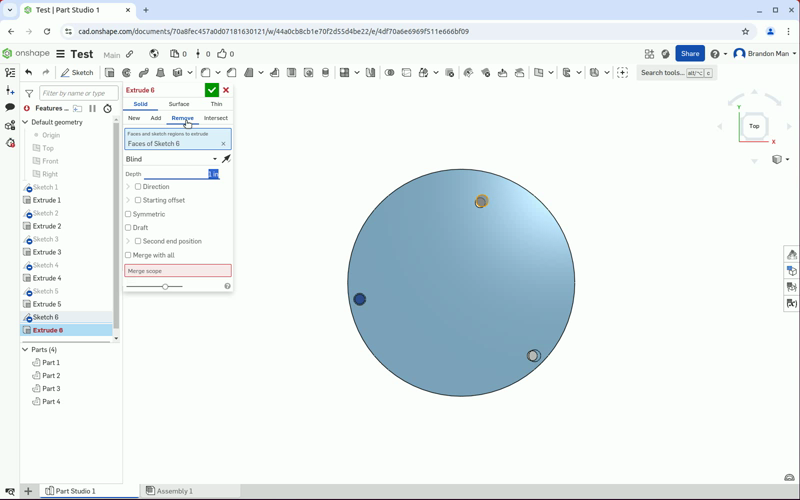
text(0.241)
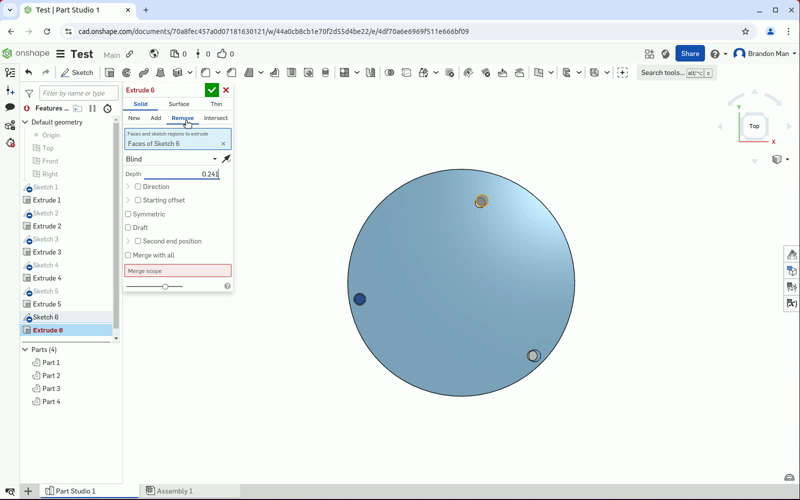
key(tab, 6)
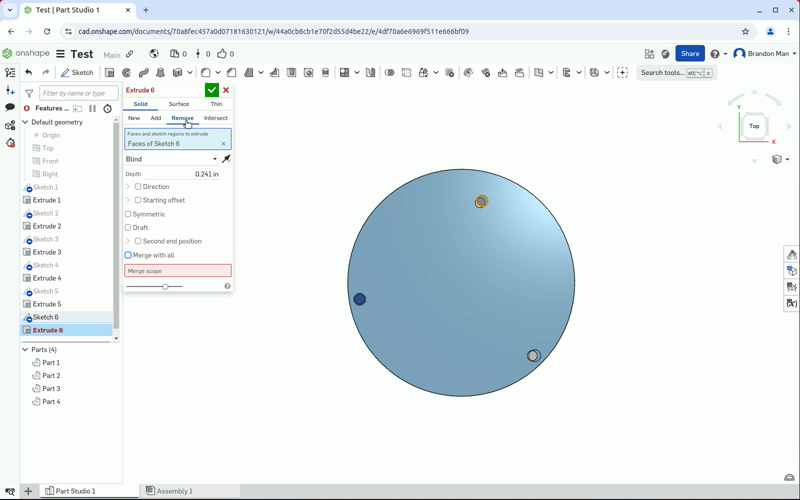
key(space)
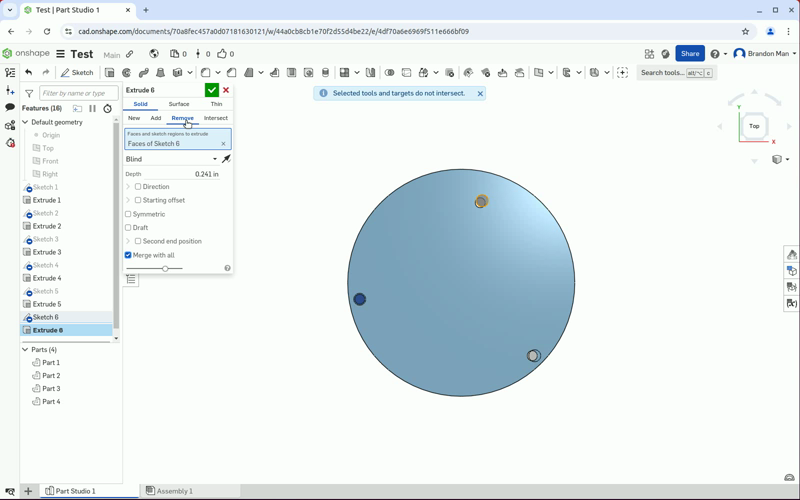
key(enter)
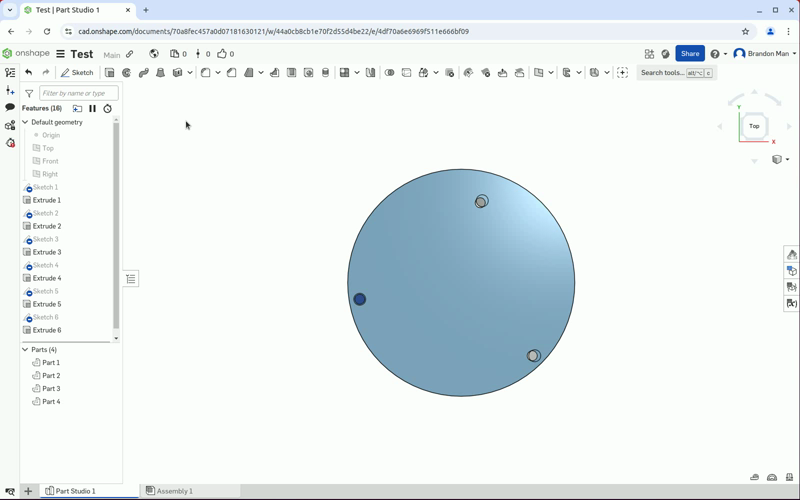
key(shift+h)
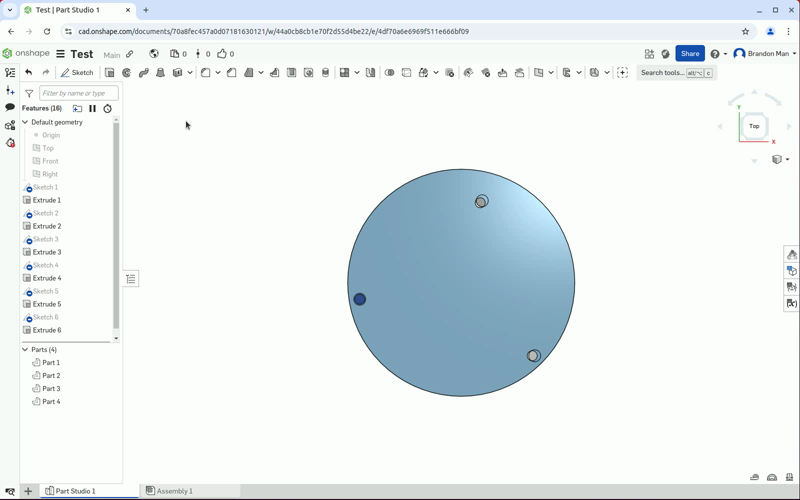
key(shift+h)
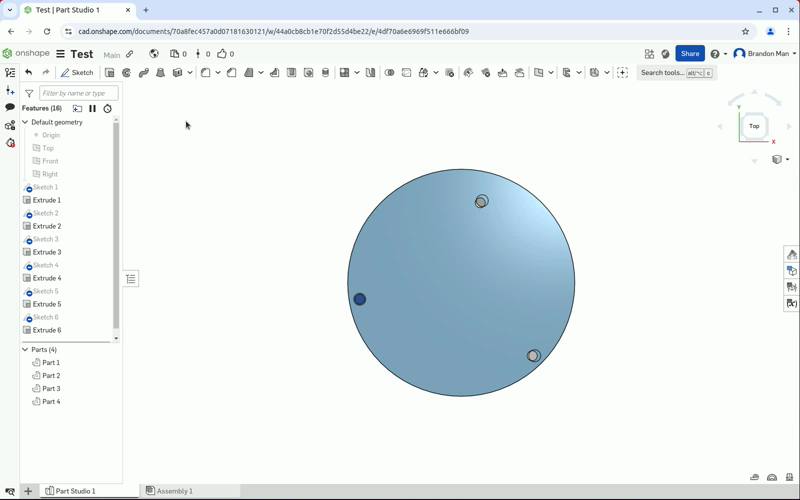
mouse_move(69, 189)
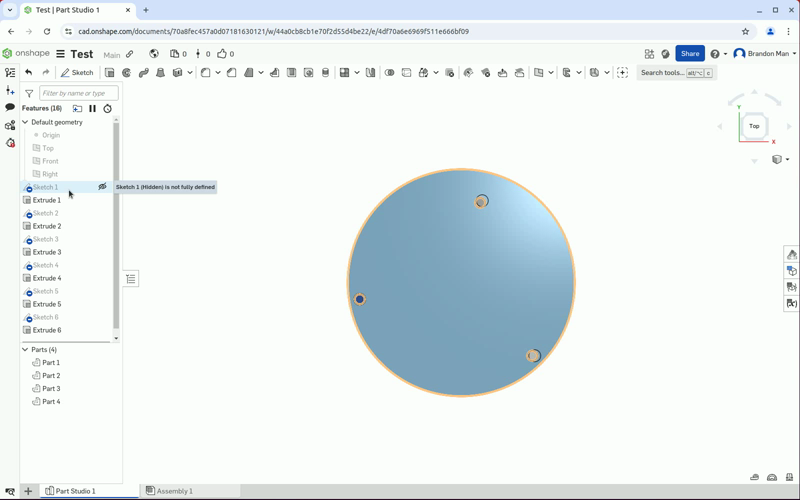
click(69, 189)
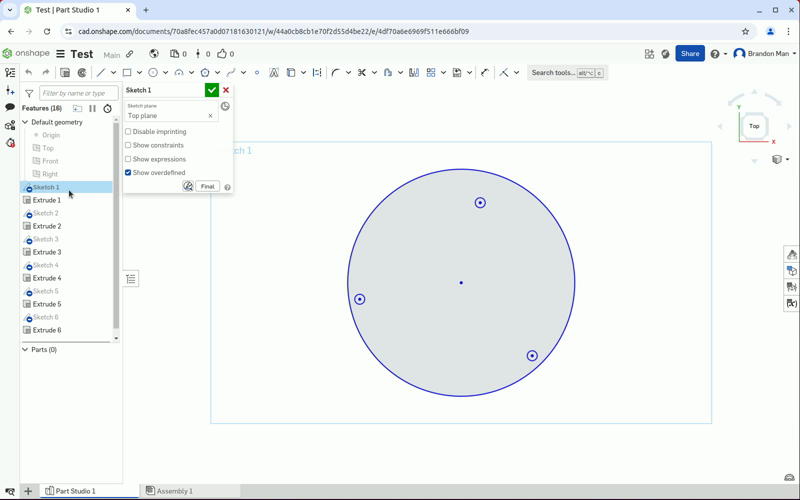
mouse_move(229, 92)
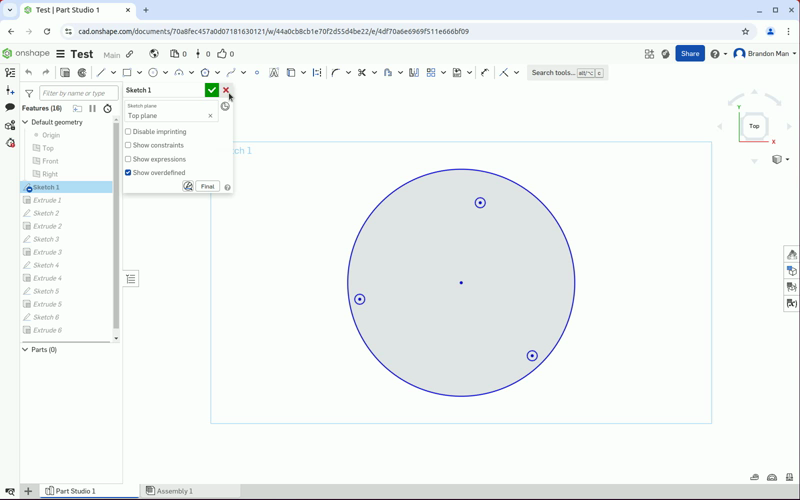
click(229, 92)
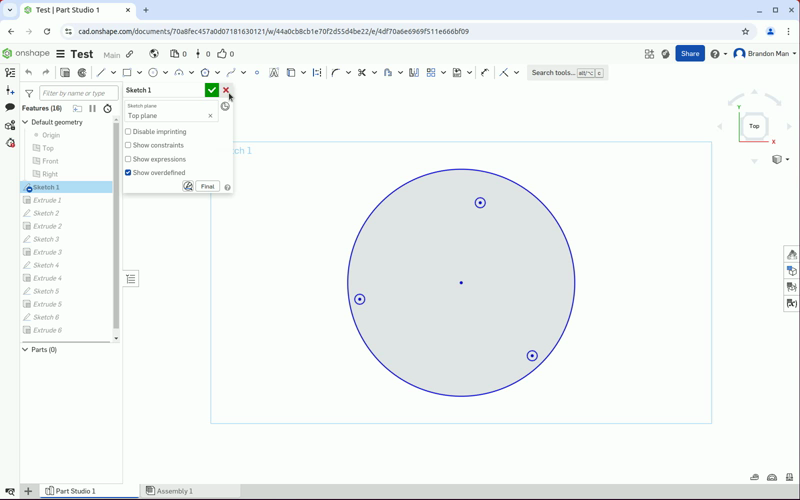
key(shift+s)
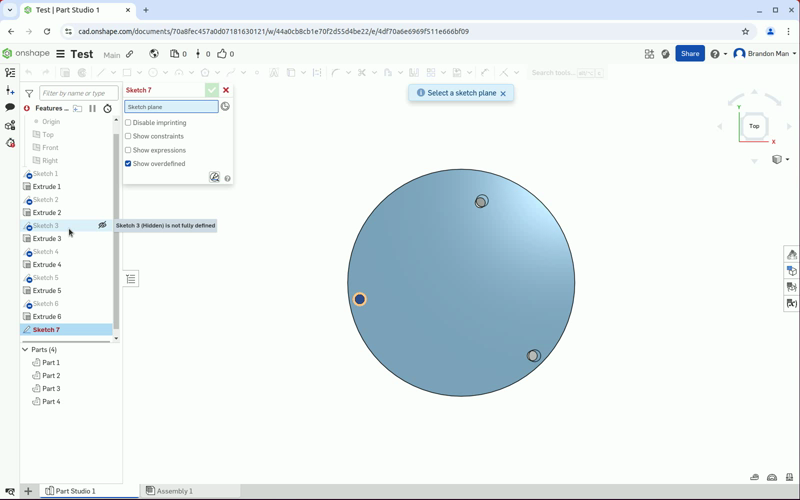
scroll(3)
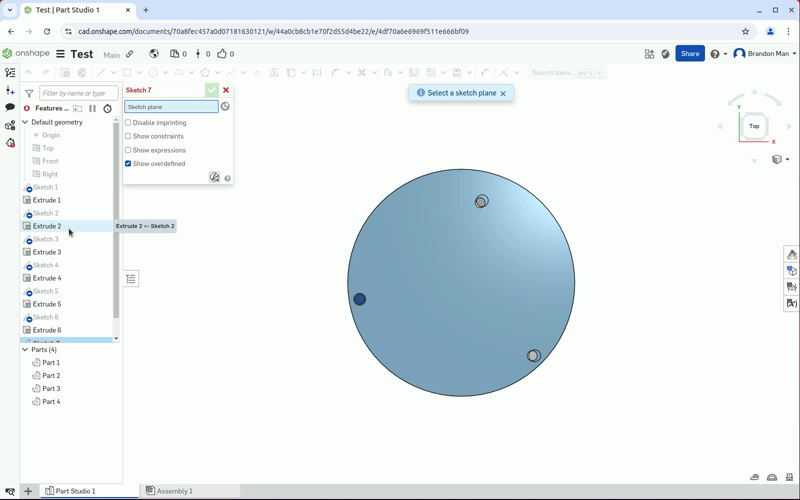
mouse_move(69, 150)
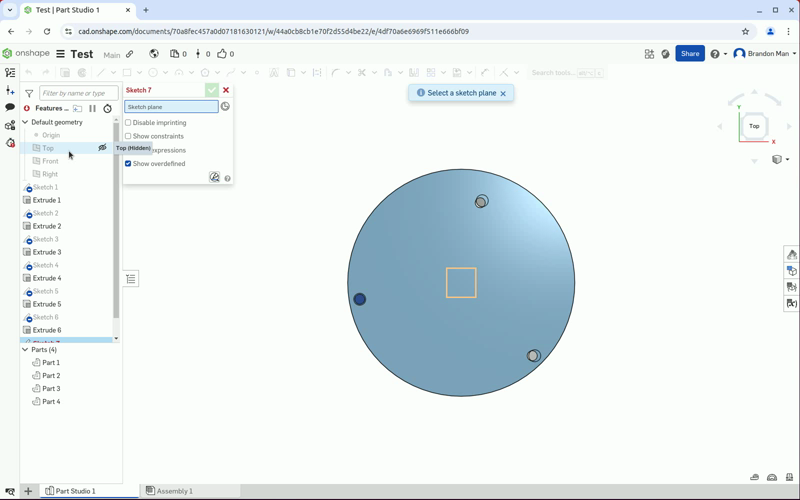
click(69, 150)
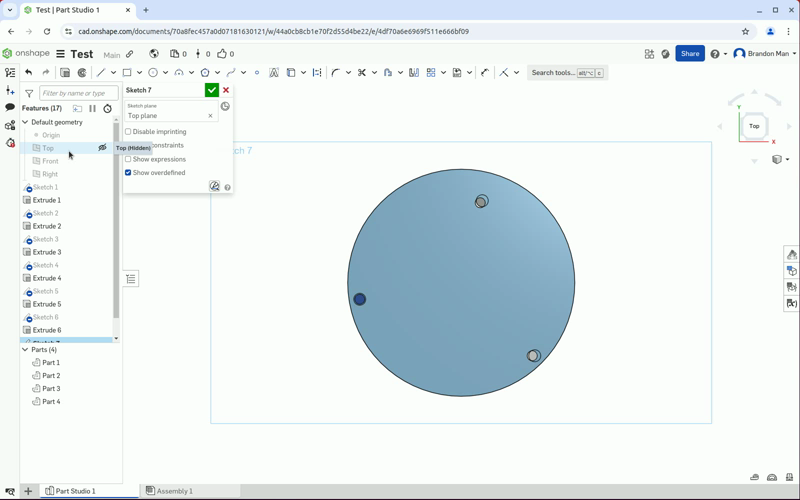
mouse_move(73, 352)
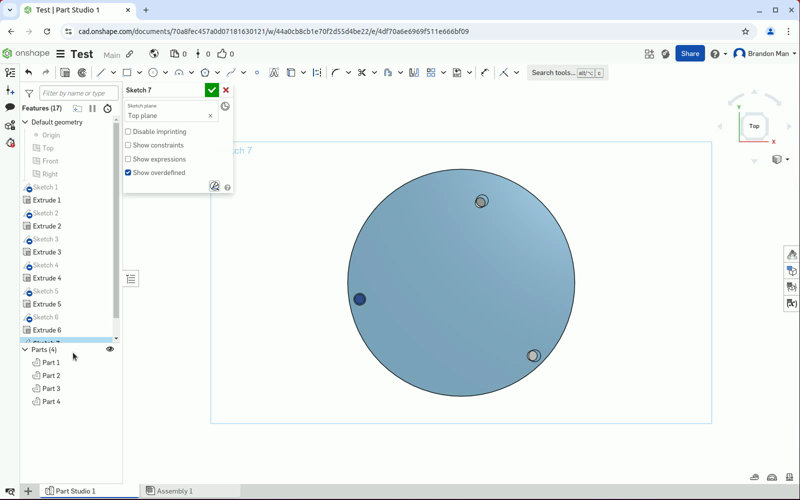
key(y)
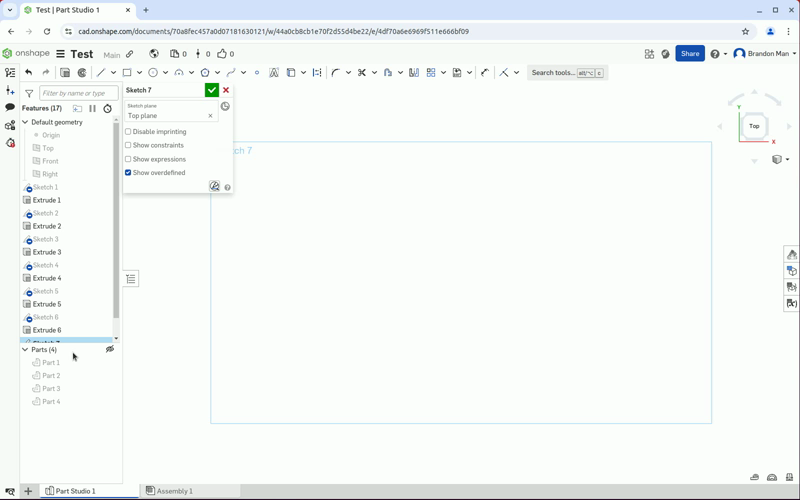
key(c)
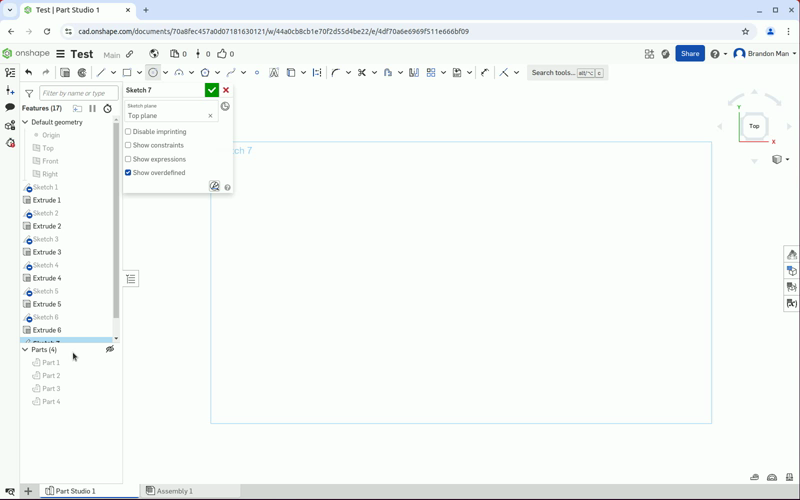
key_down(shift)
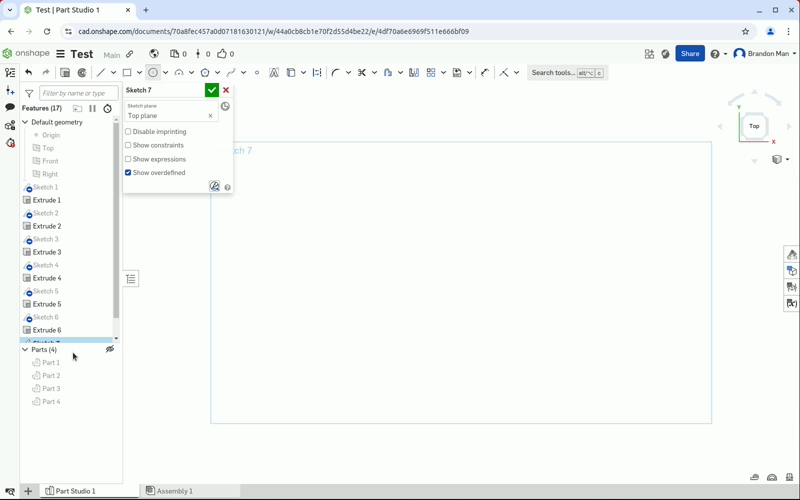
mouse_move(534, 355)
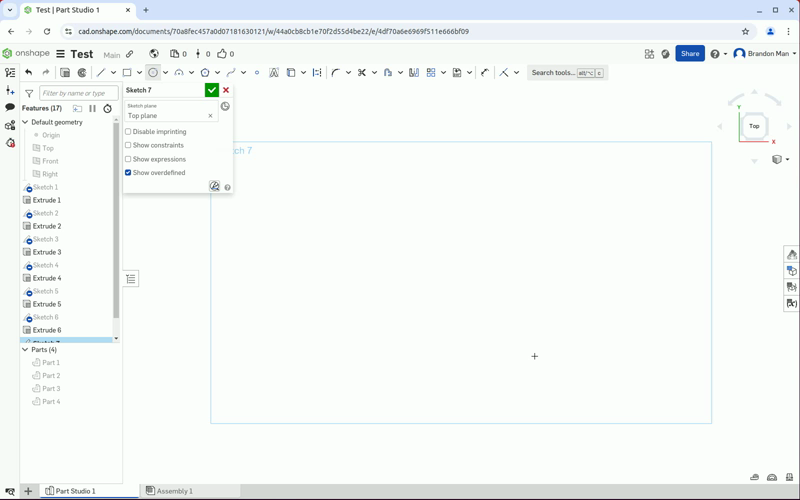
click(534, 355)
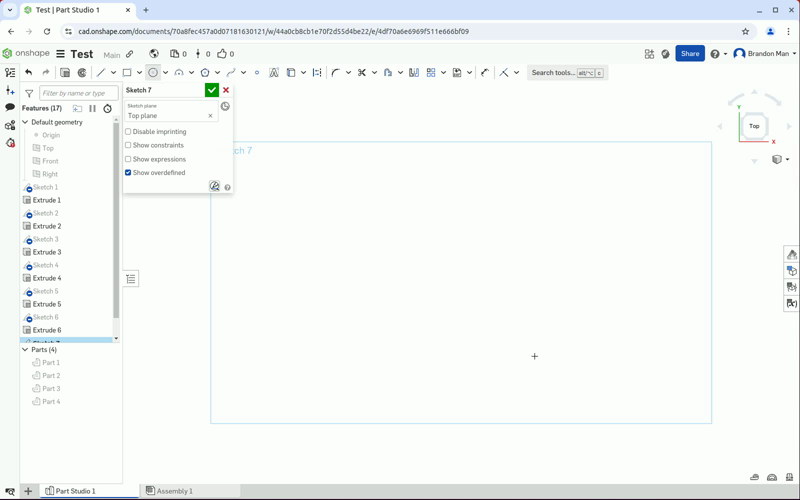
key_up(shift)
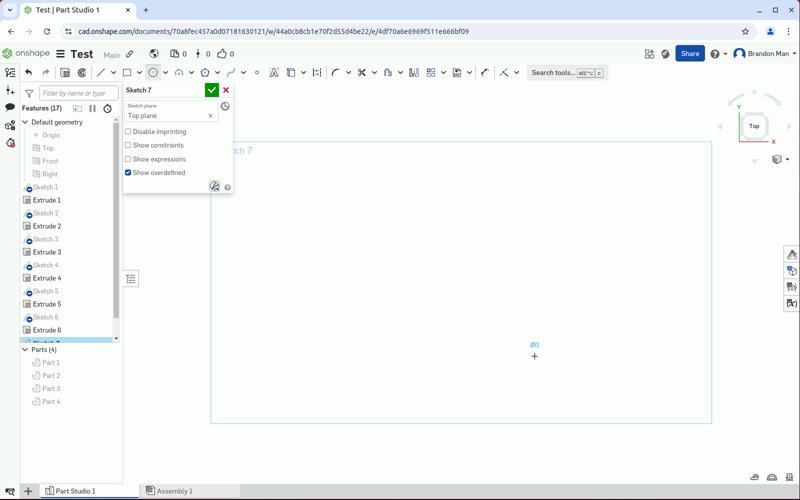
mouse_move(540, 355)
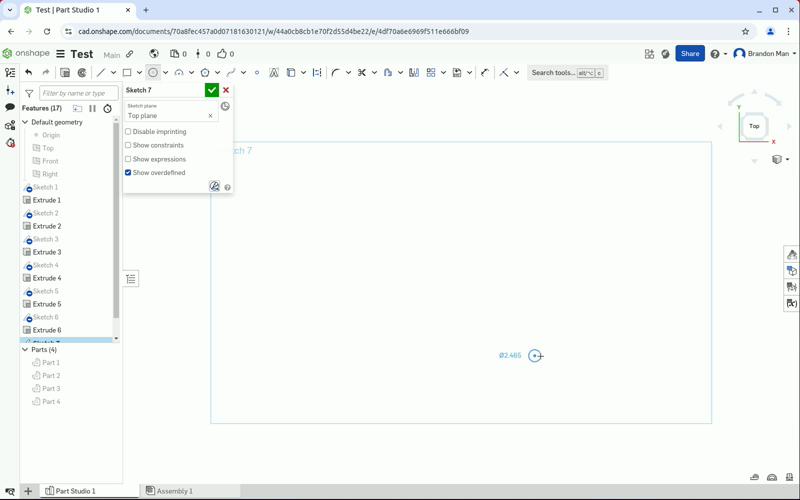
click(540, 355)
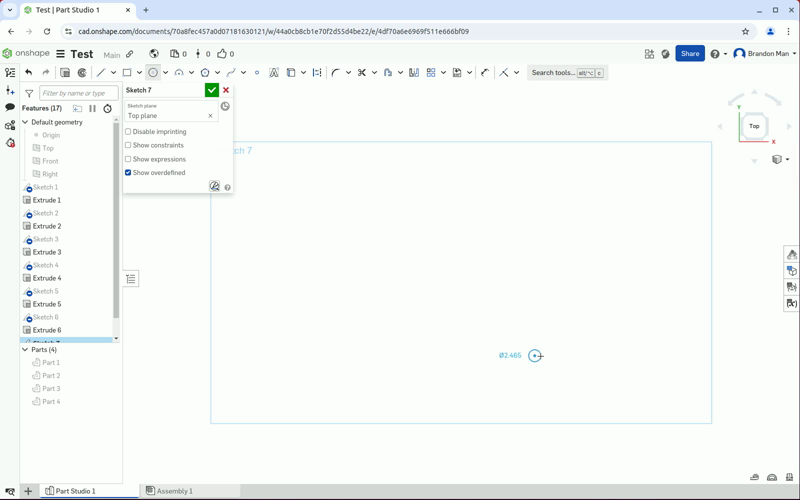
key(esc)
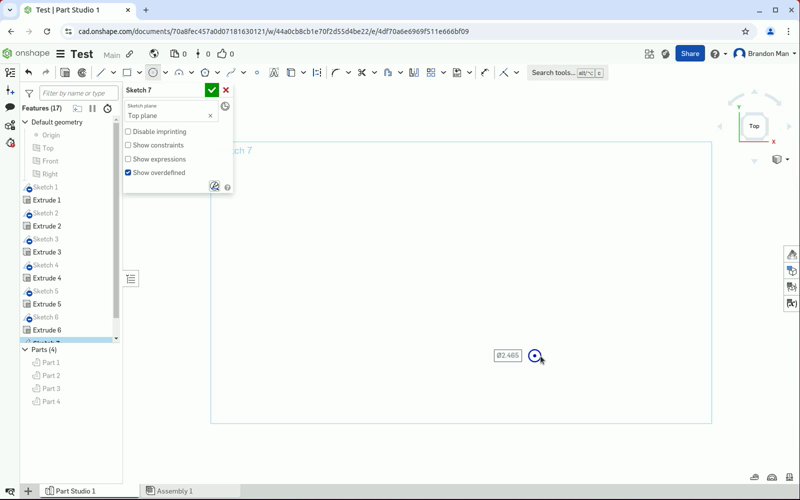
mouse_move(534, 350)
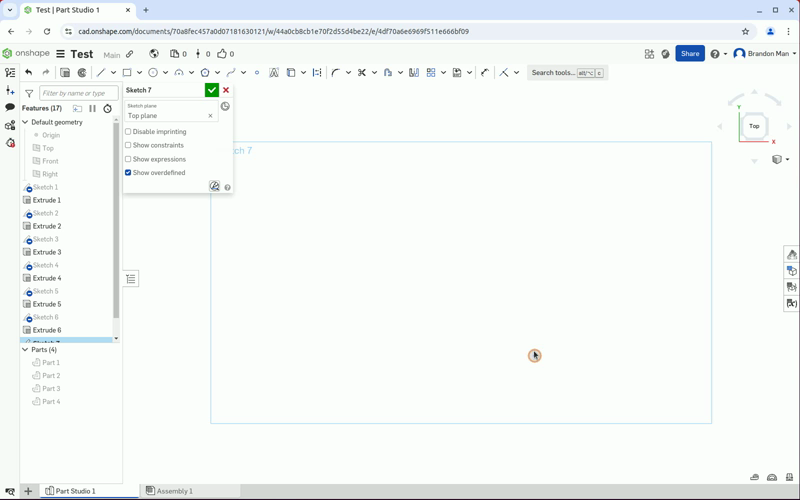
scroll(6)
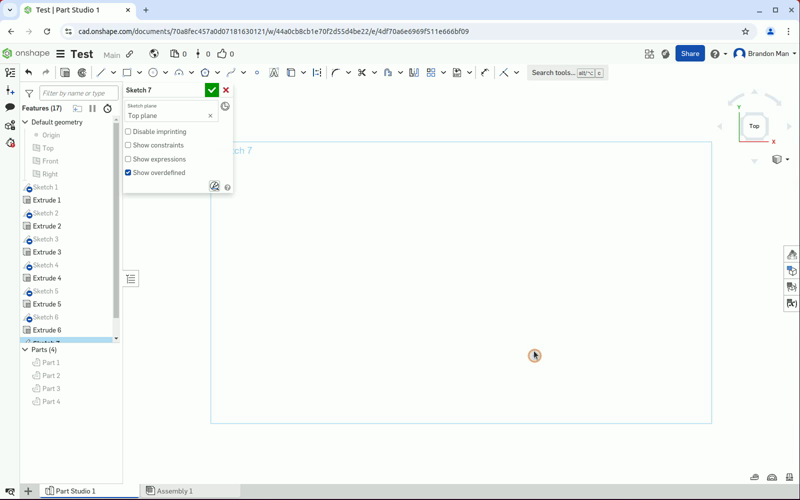
scroll(6)
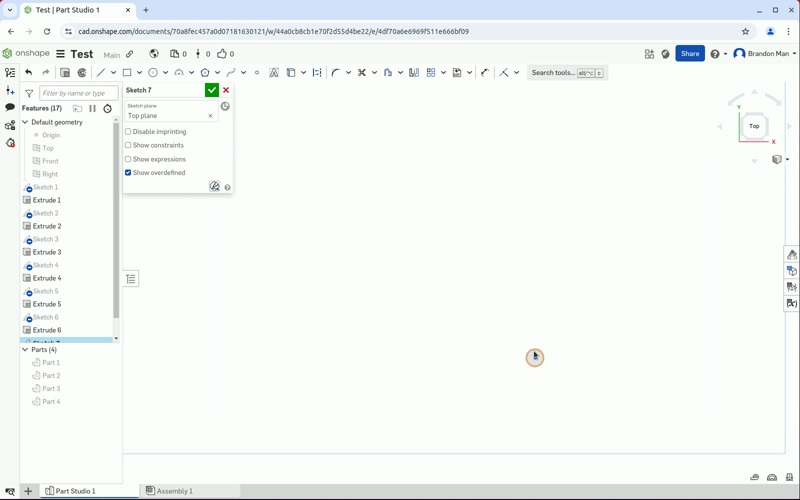
scroll(6)
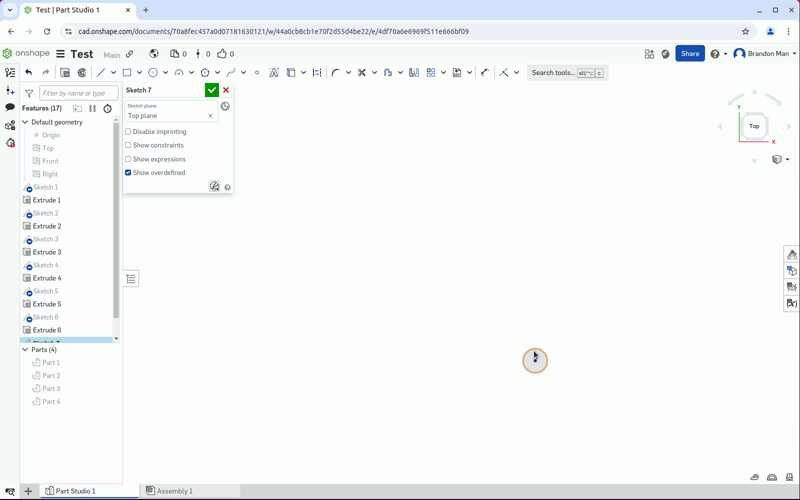
scroll(6)
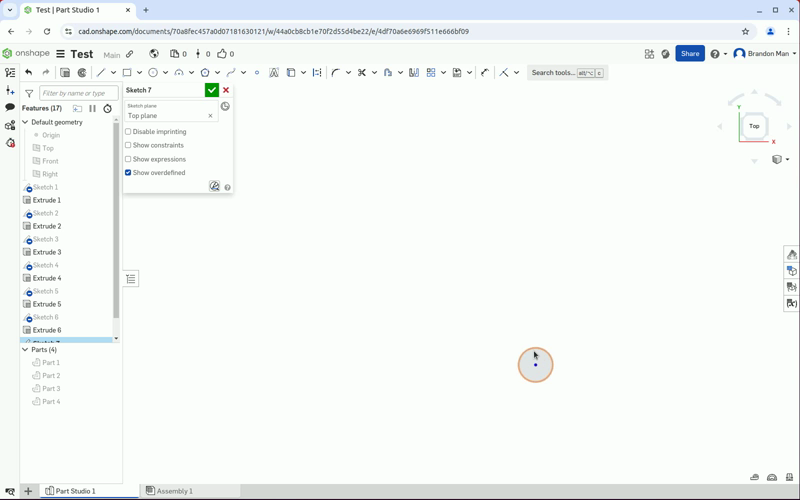
scroll(6)
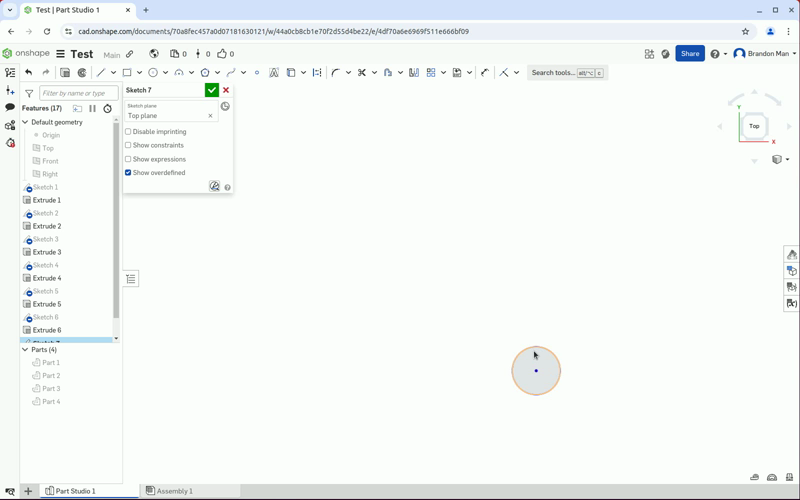
scroll(6)
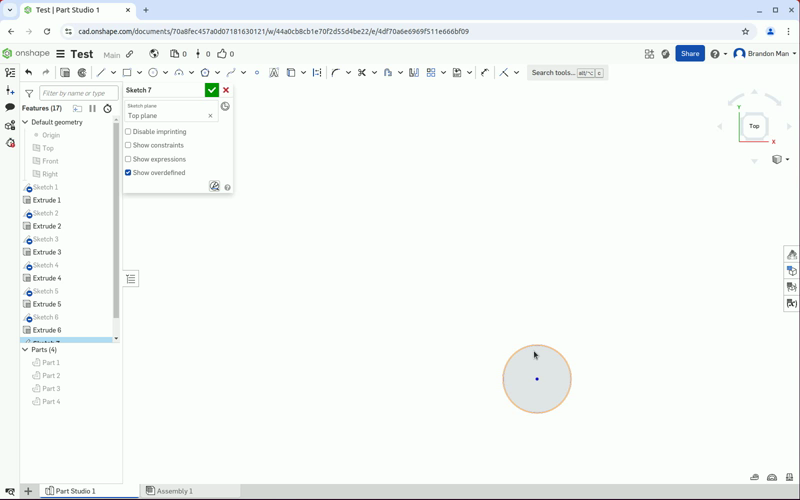
scroll(6)
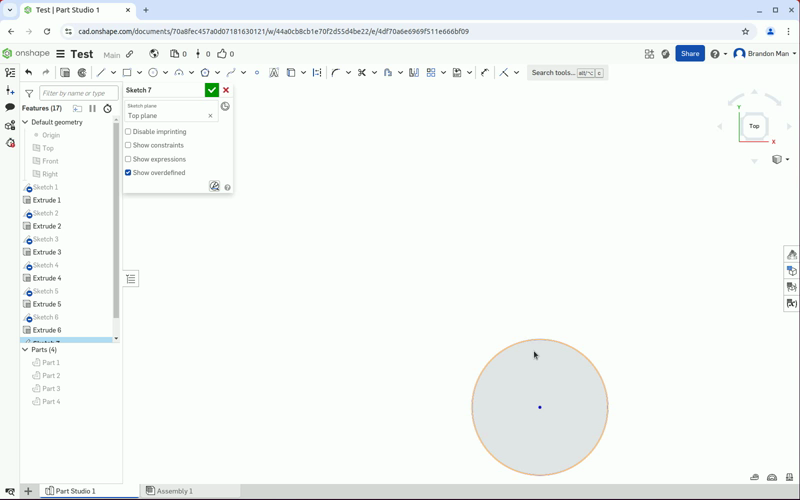
click(534, 350)
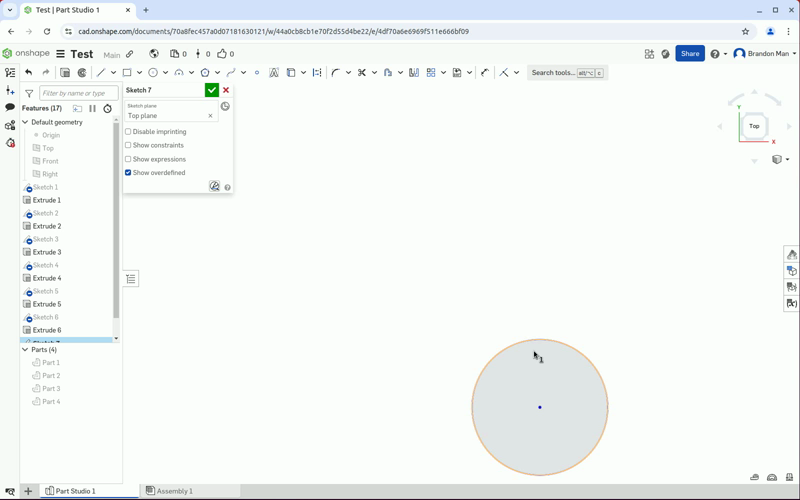
scroll(-6)
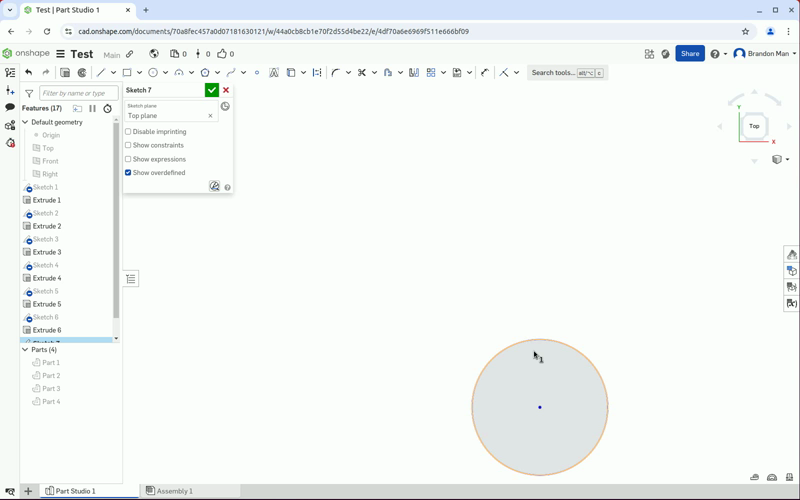
scroll(-6)
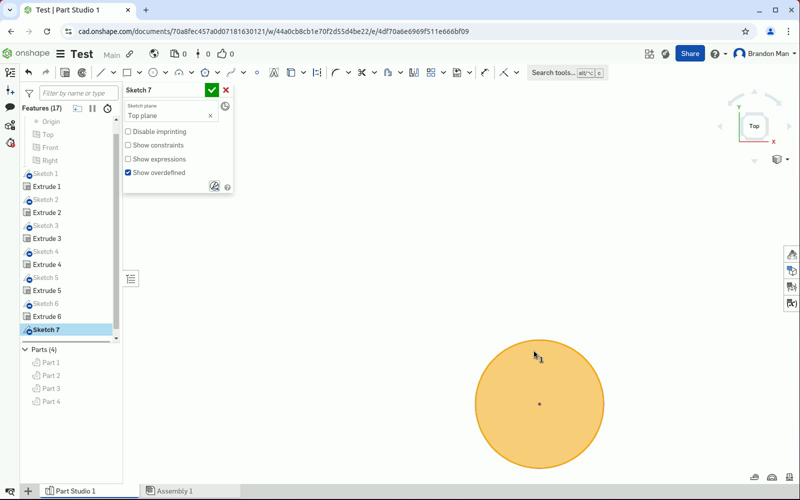
scroll(-6)
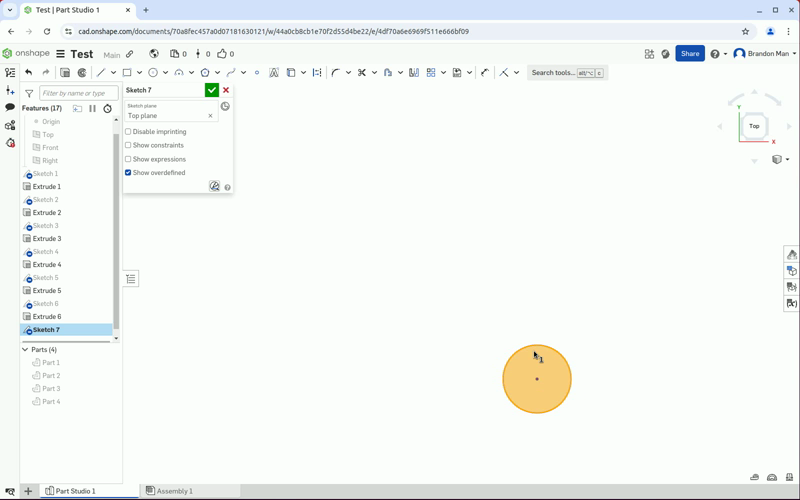
scroll(-6)
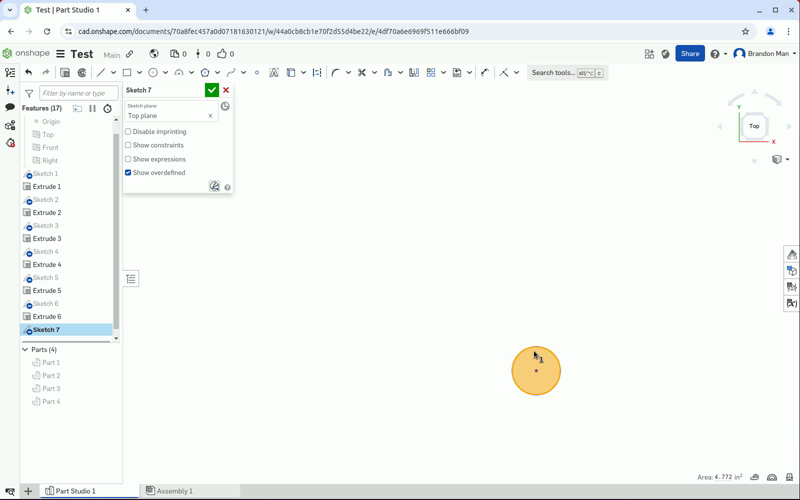
scroll(-6)
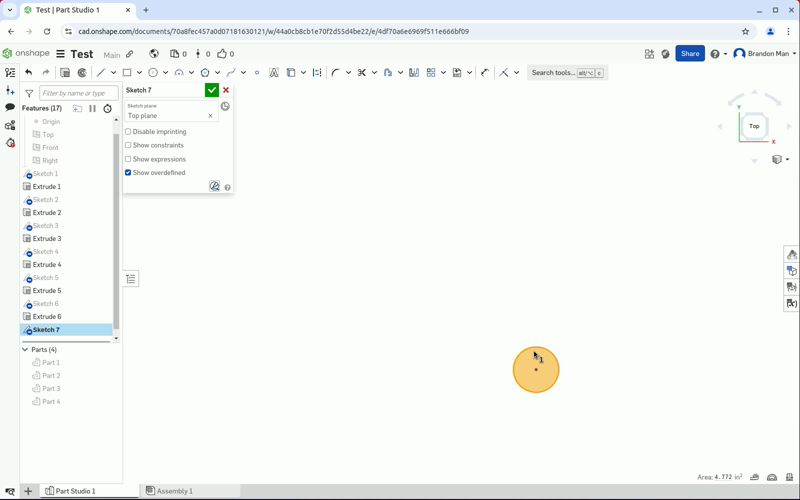
scroll(-6)
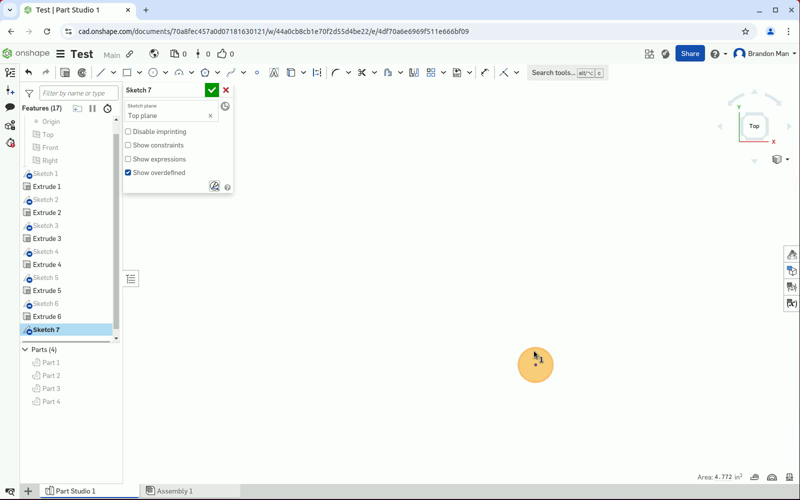
scroll(-6)
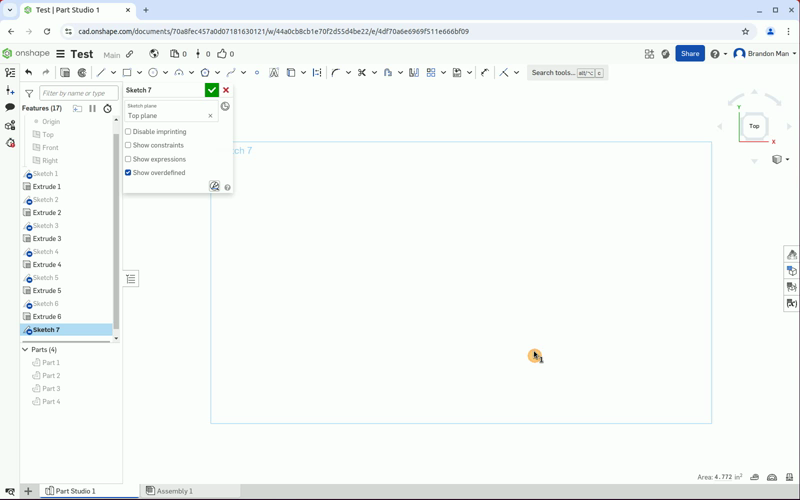
mouse_move(73, 352)
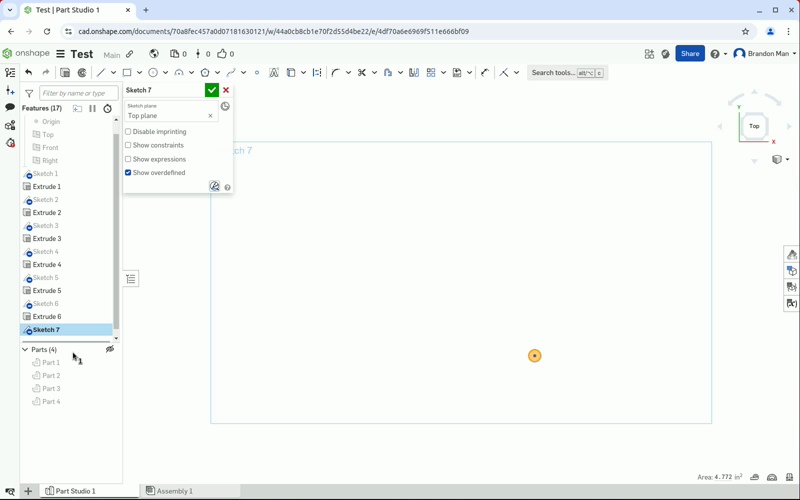
key(shift+y)
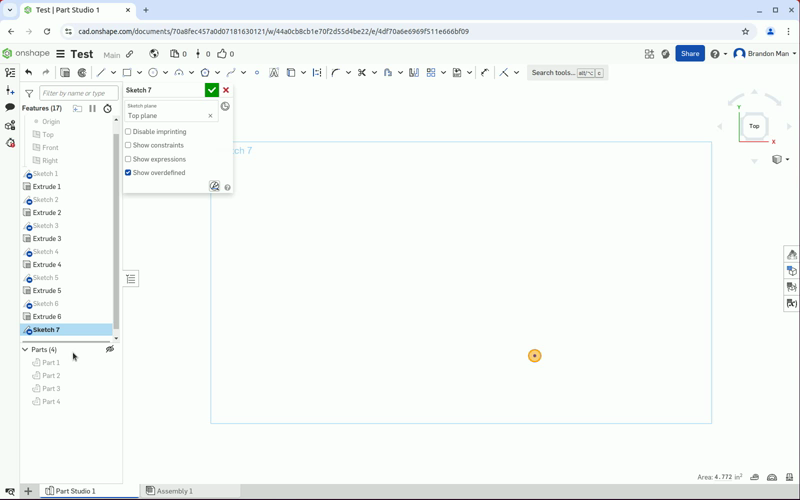
key(shift+e)
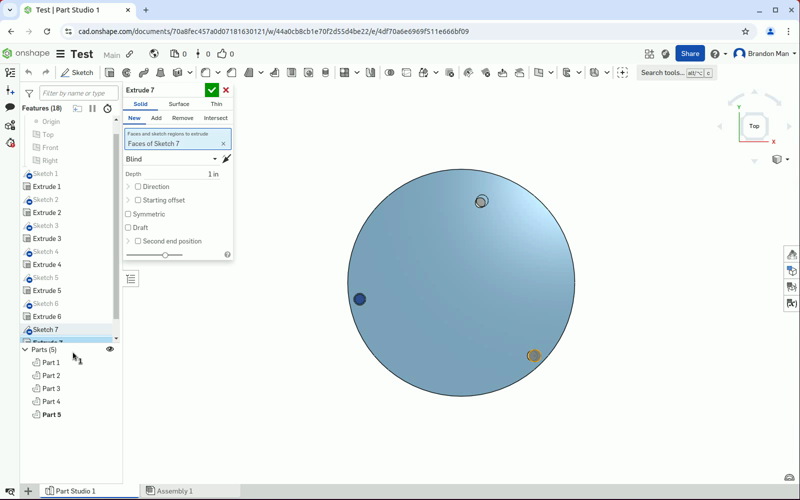
mouse_move(143, 106)
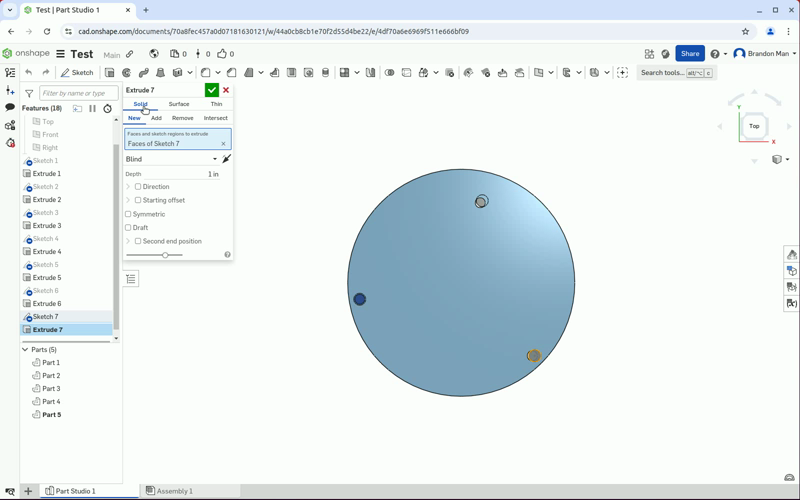
click(143, 106)
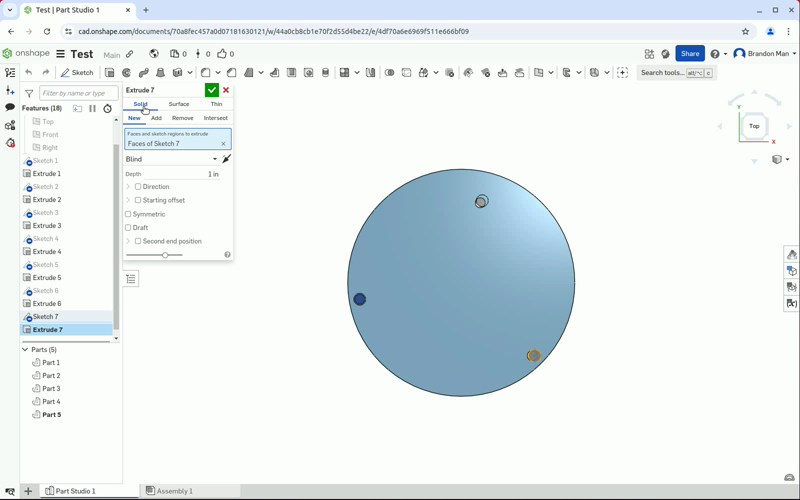
mouse_move(186, 120)
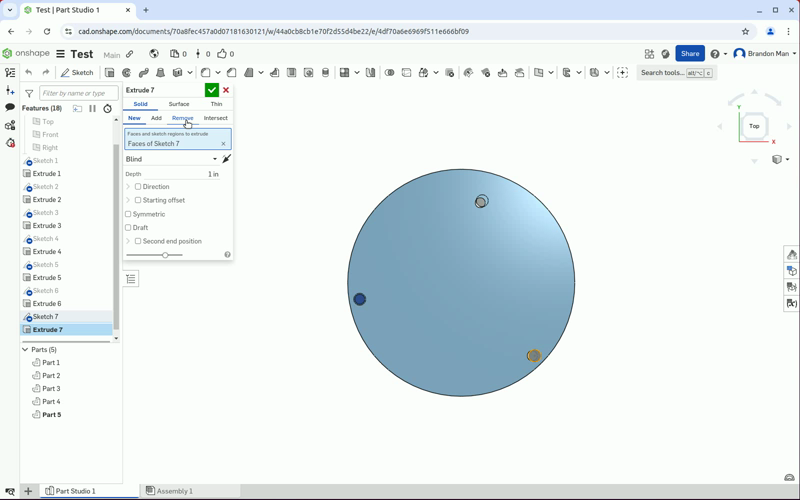
click(186, 120)
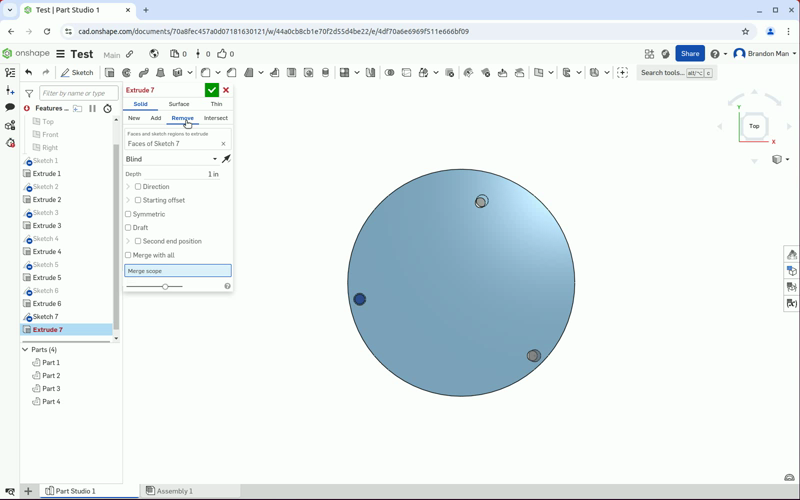
key(tab, 4)
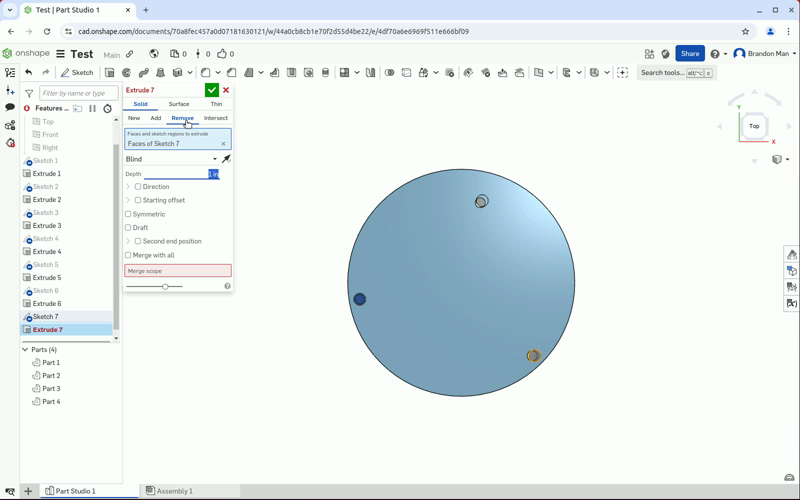
text(0.241)
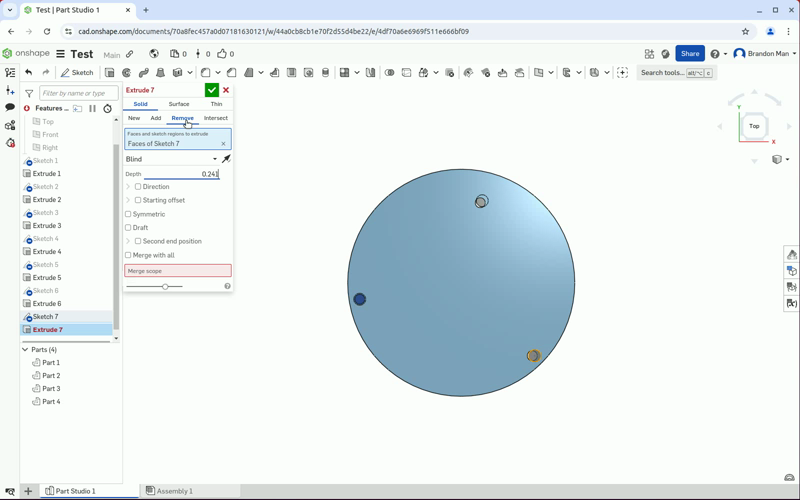
key(tab, 6)
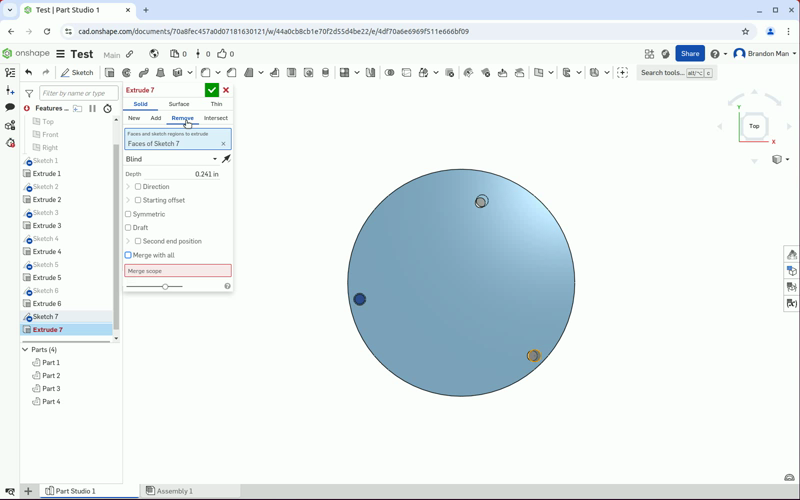
key(space)
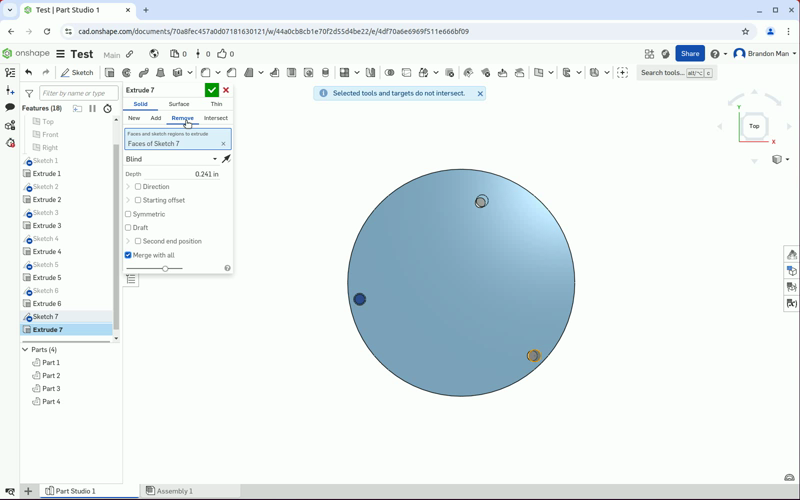
key(enter)
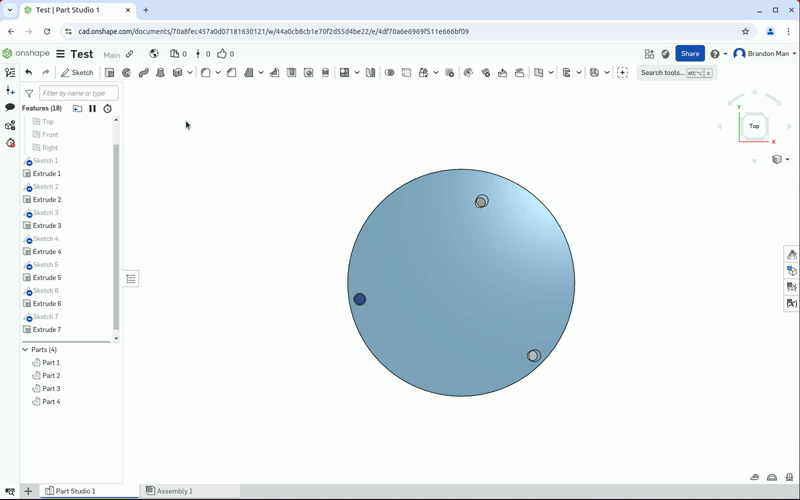
key(shift+h)
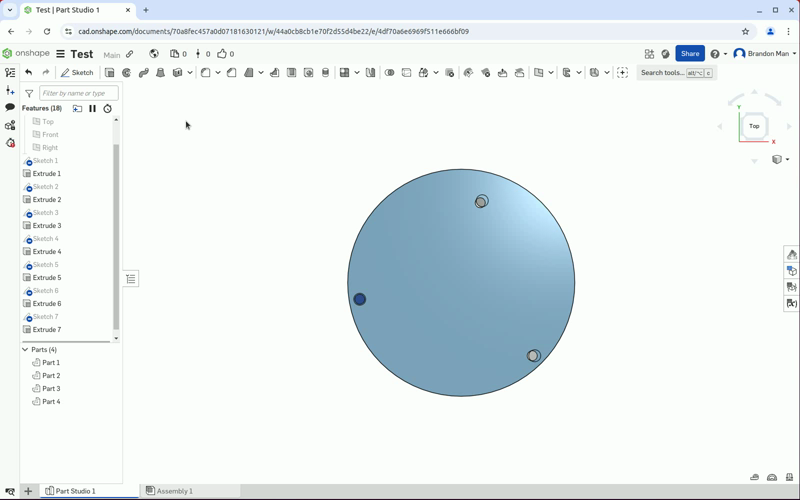
key(shift+h)
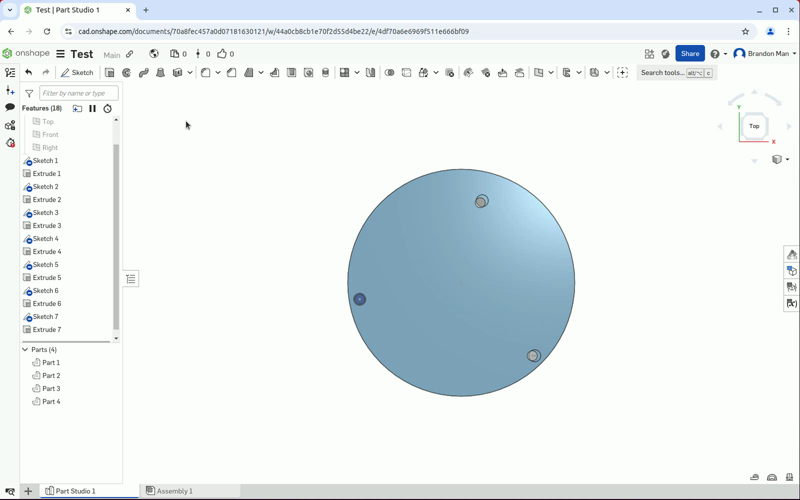
key(shift+7)
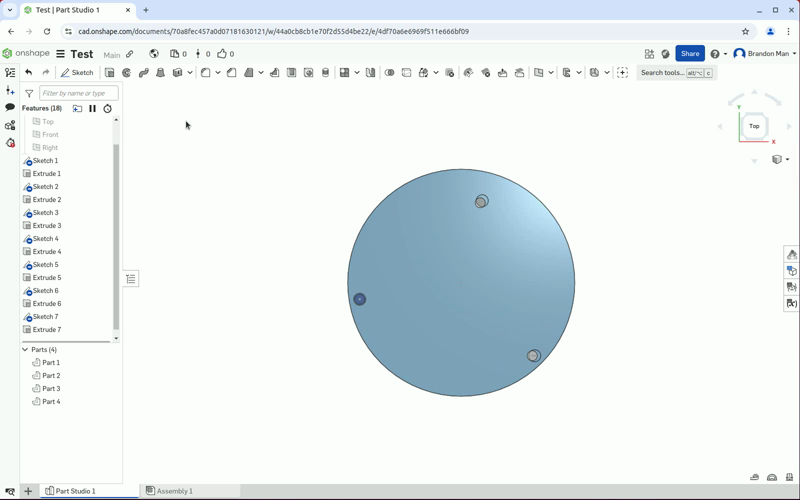
key(up, 3)
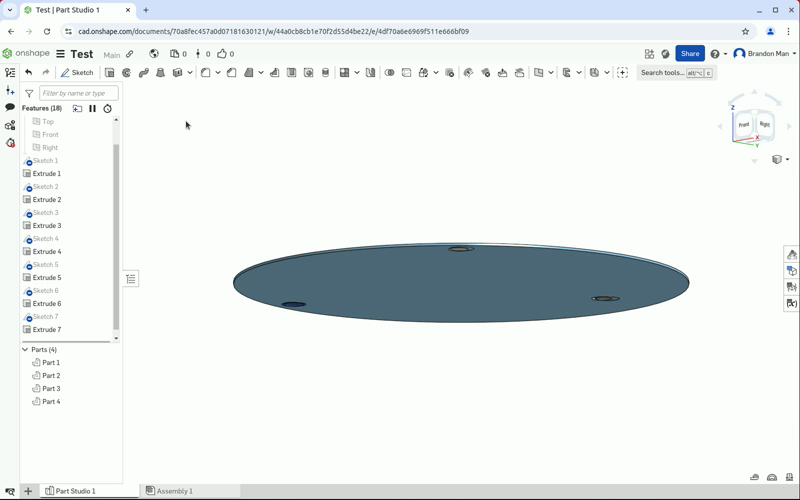
key(left, 3)
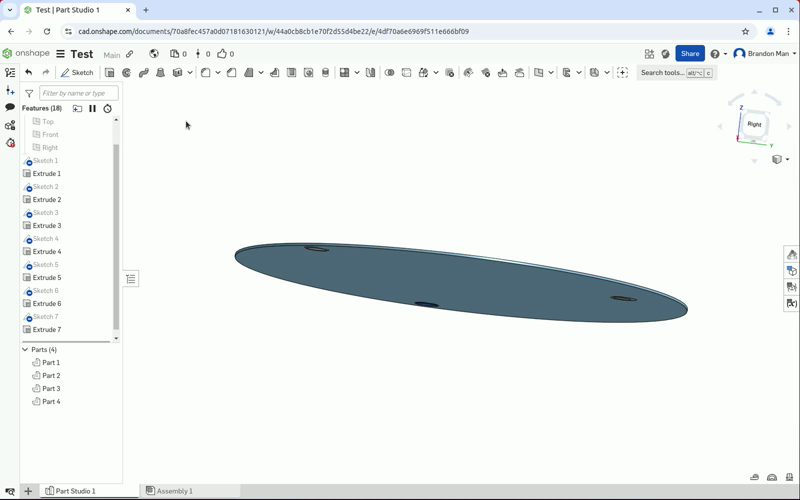
key(right, 3)
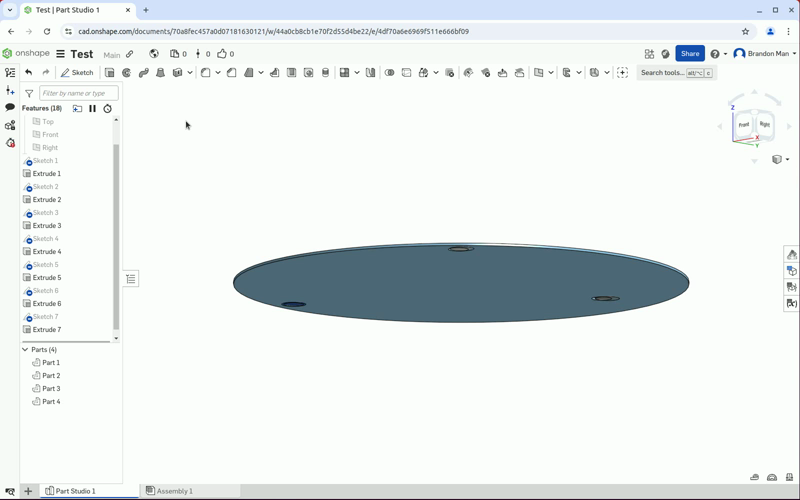
key(down, 3)
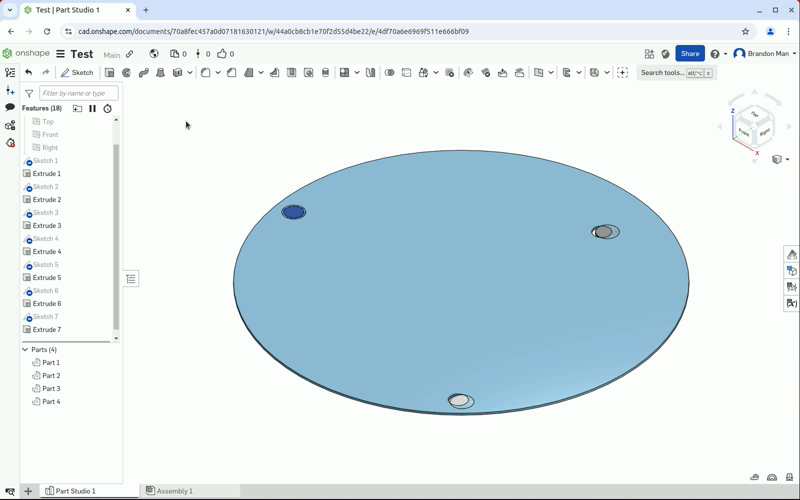
mouse_move(69, 163)
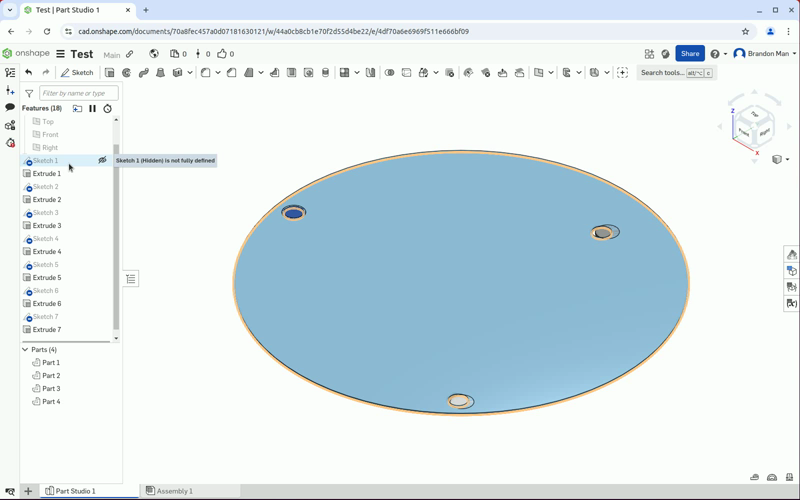
click(69, 163)